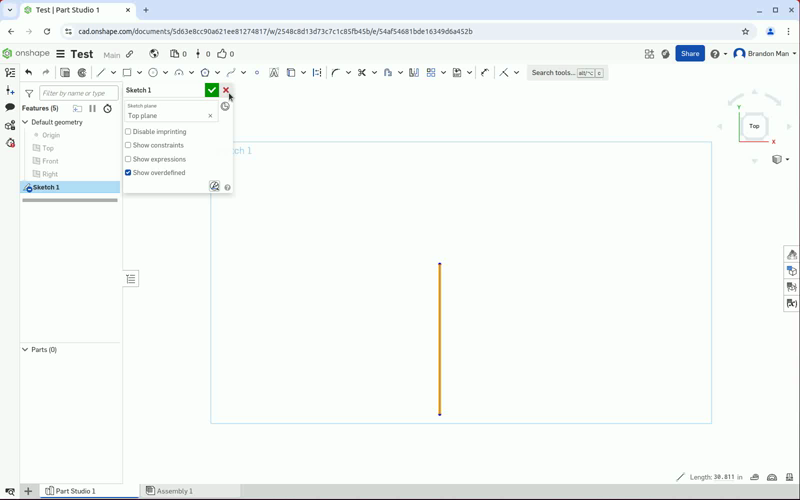
key(shift+h)
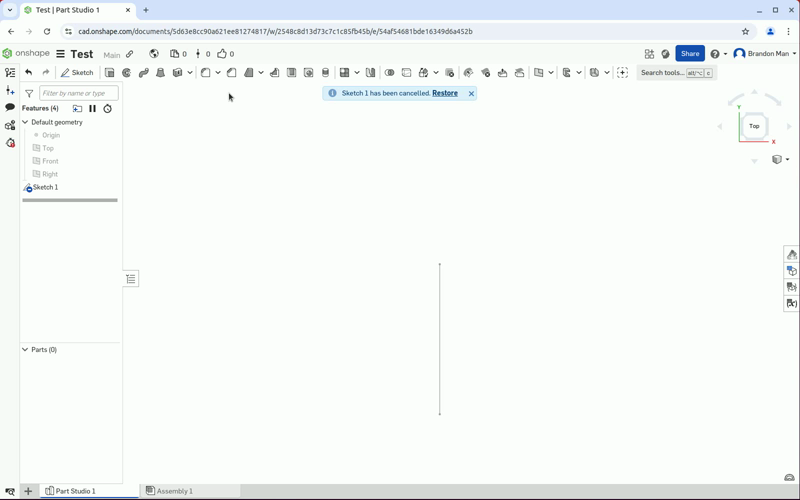
mouse_move(73, 352)
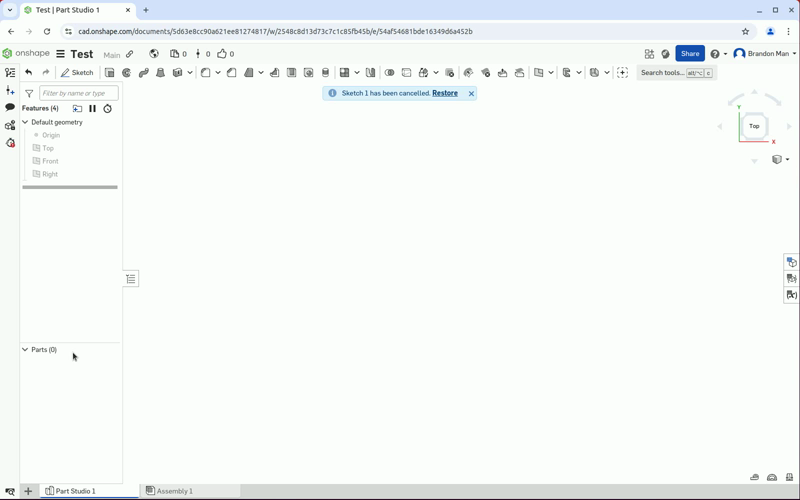
key(y)
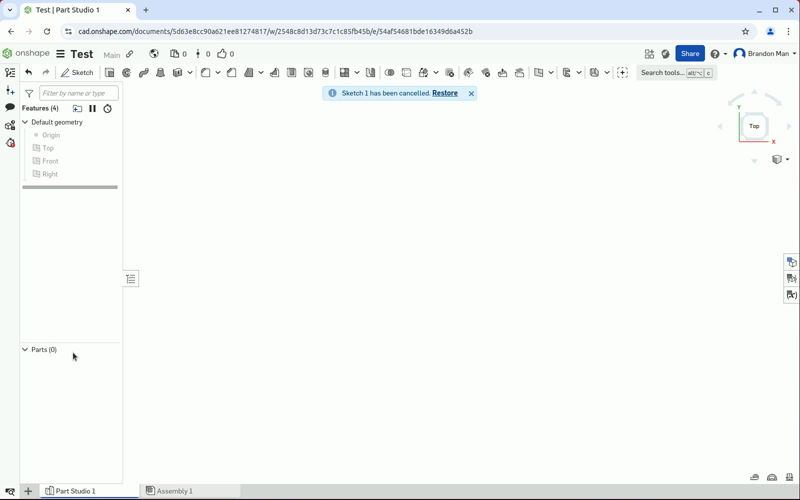
key(shift+p)
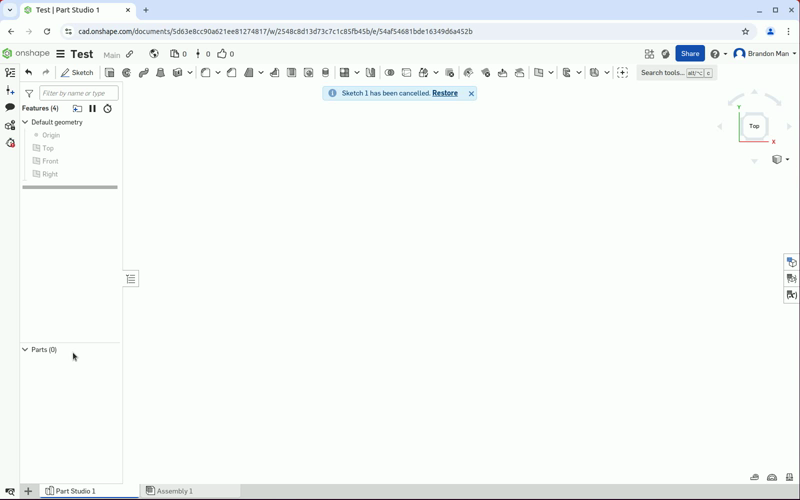
key(space)
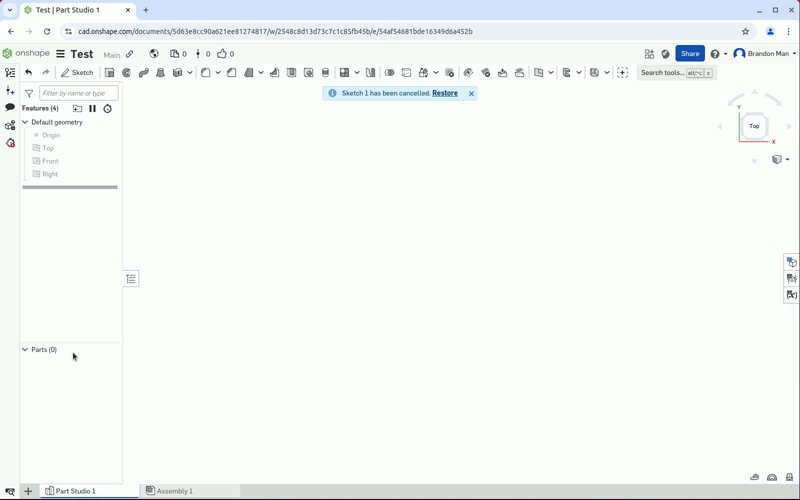
key_down(shift)
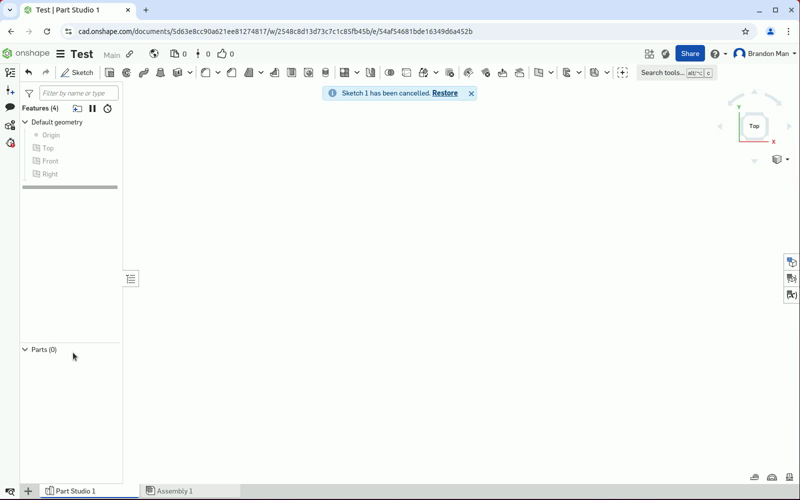
key(up)
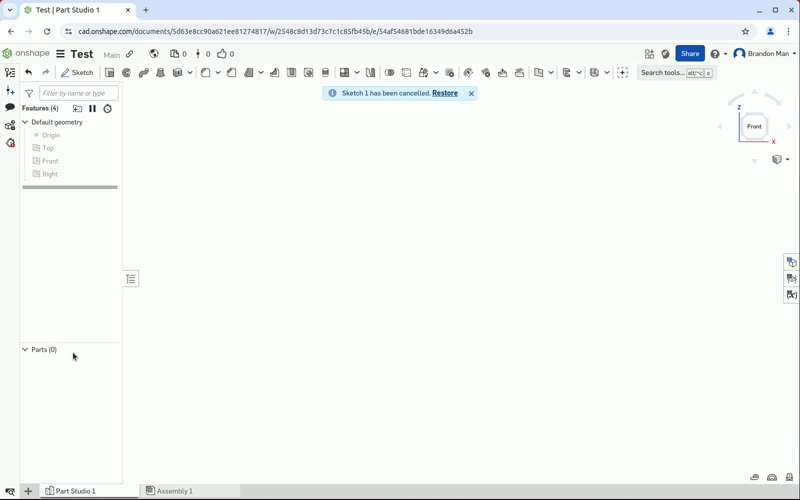
key_up(shift)
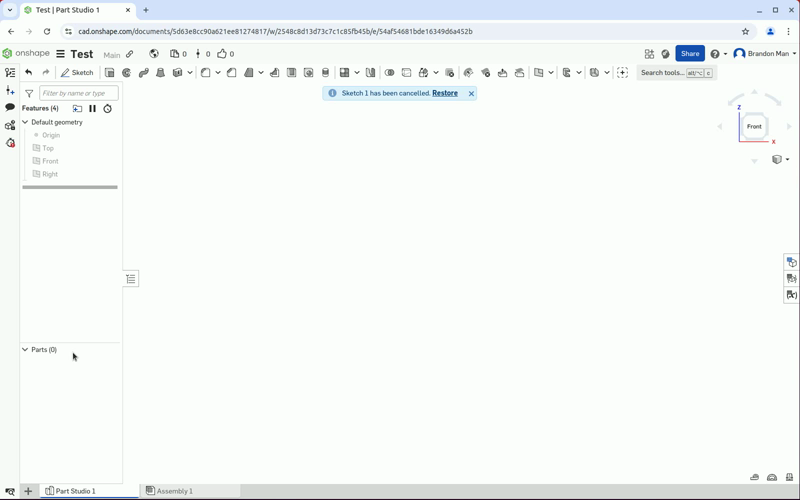
key(space)
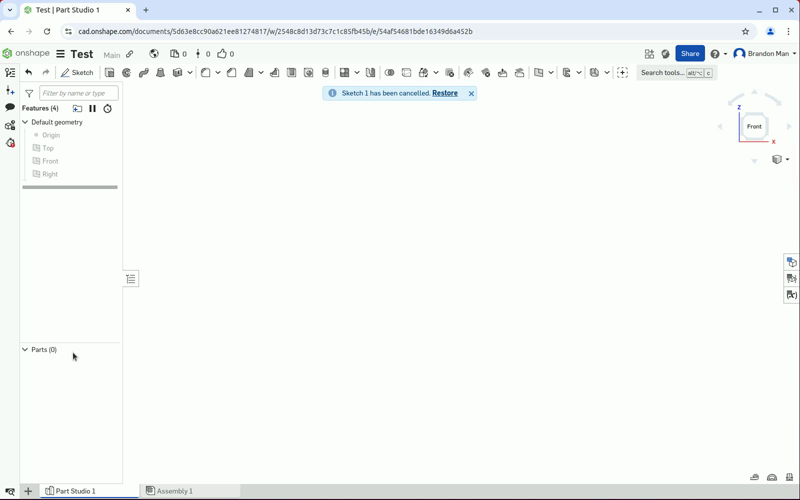
key_down(shift)
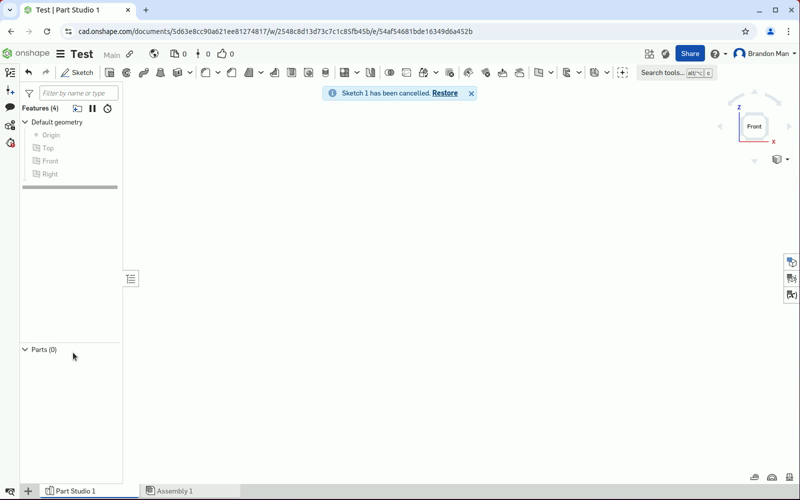
key(left)
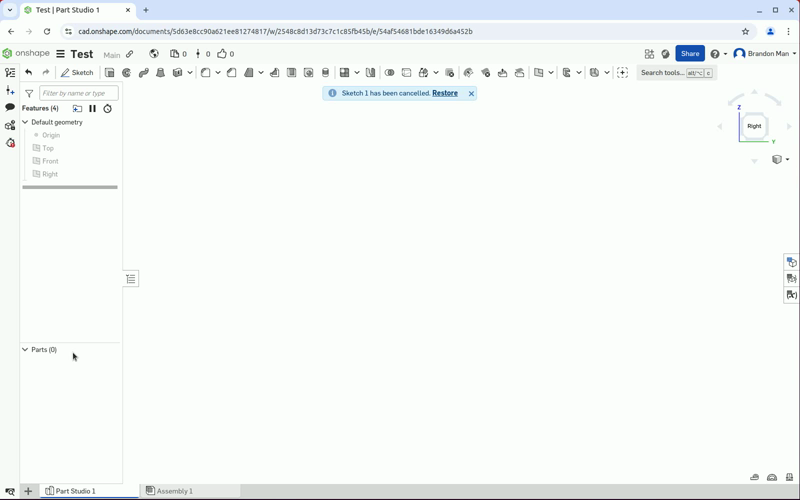
key_up(shift)
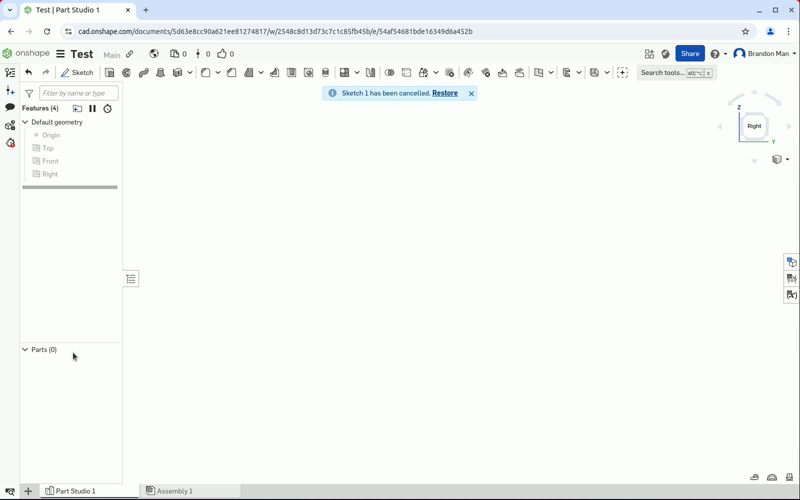
mouse_move(73, 352)
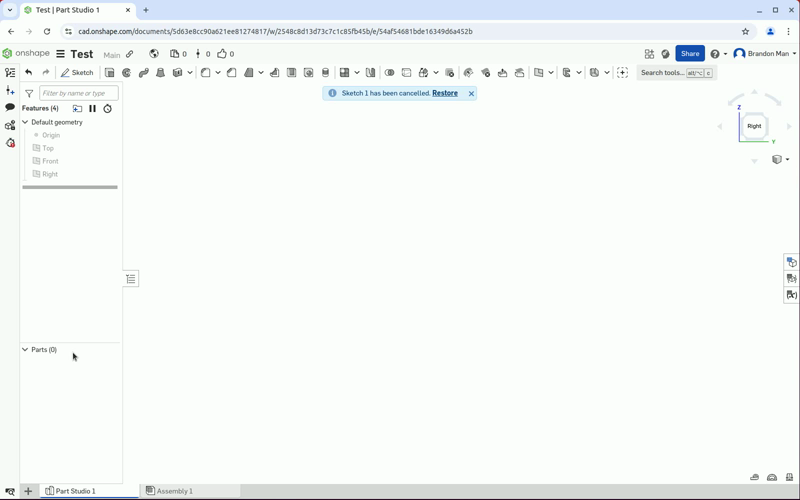
key(shift+y)
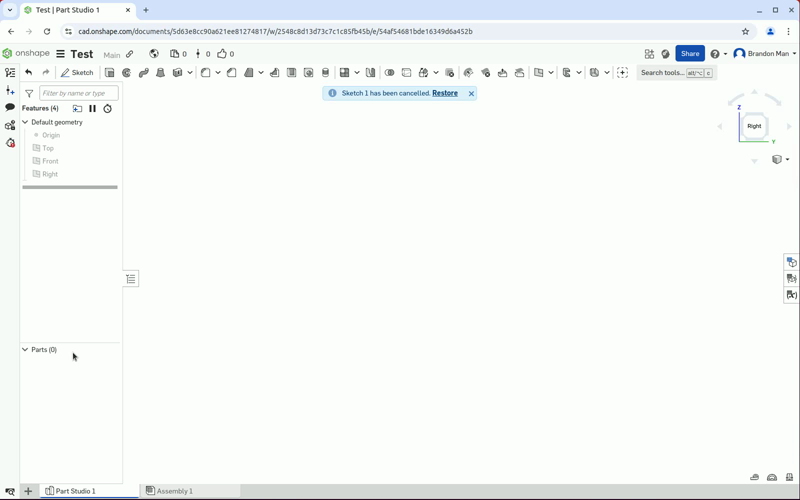
key(shift+s)
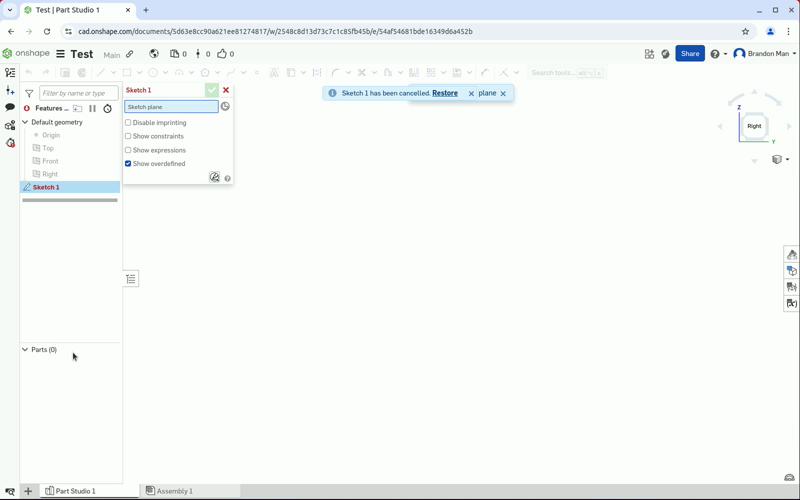
mouse_move(73, 176)
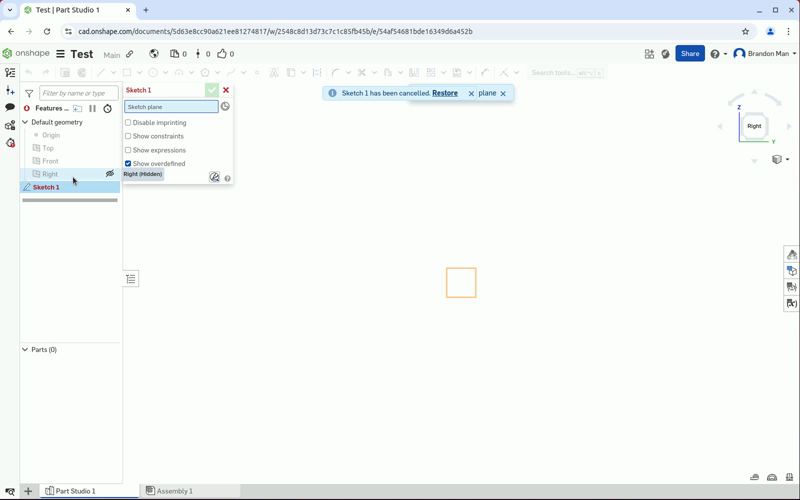
click(73, 176)
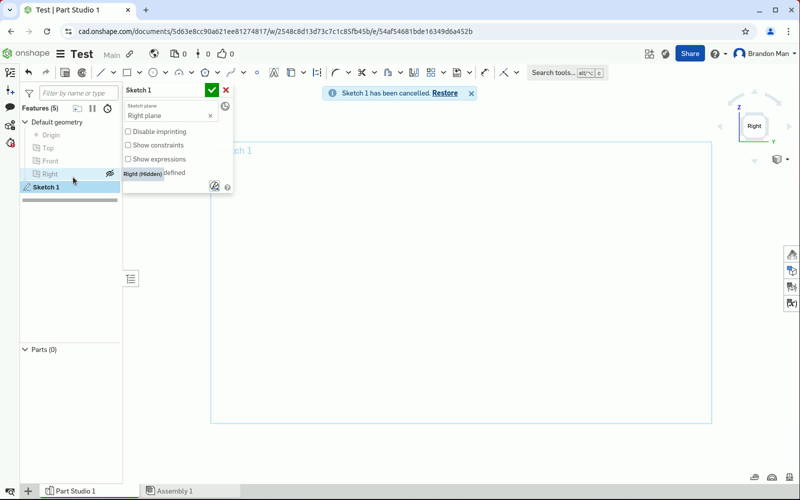
mouse_move(73, 352)
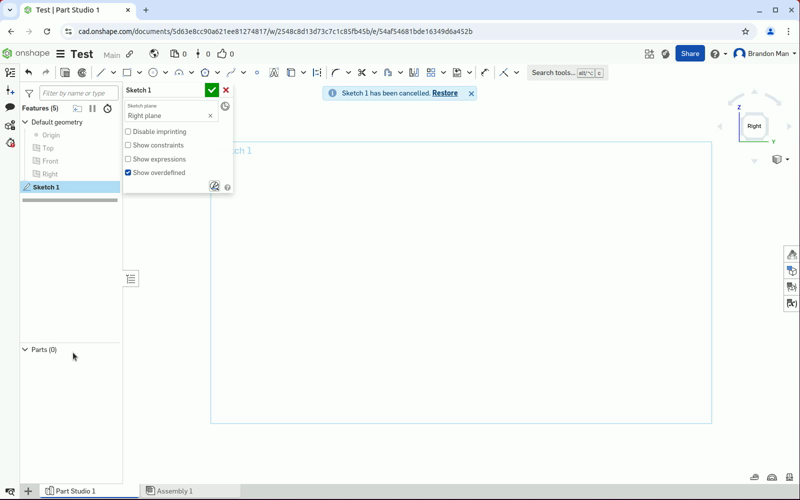
key(y)
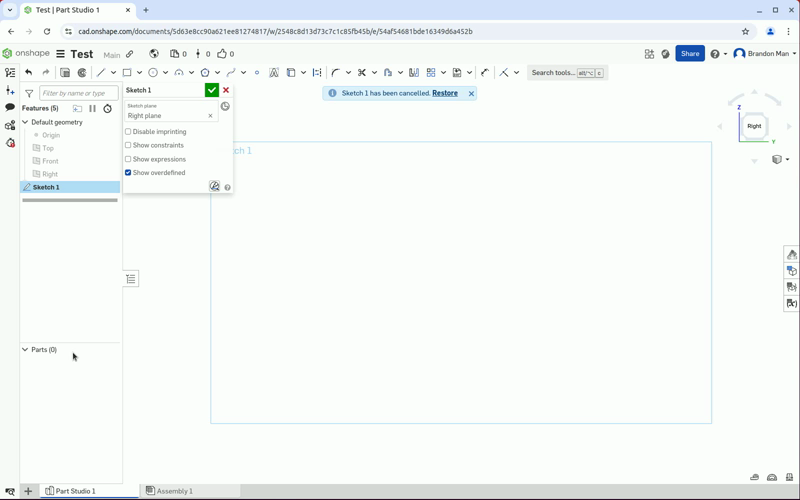
key(l)
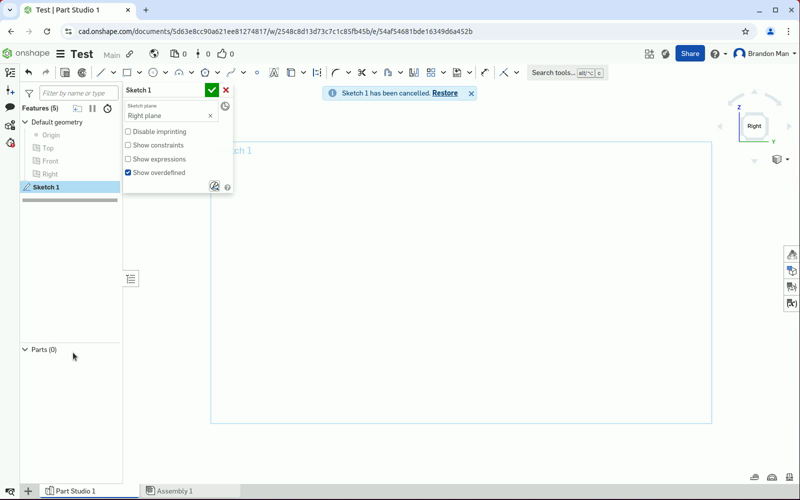
key_down(shift)
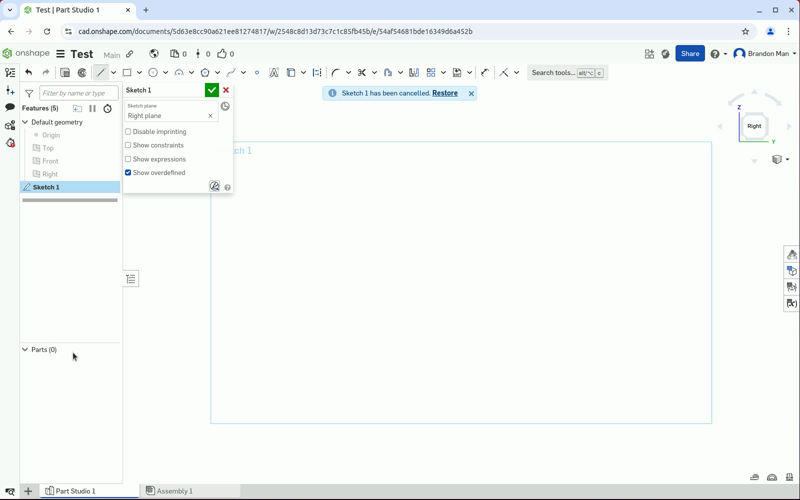
mouse_move(348, 282)
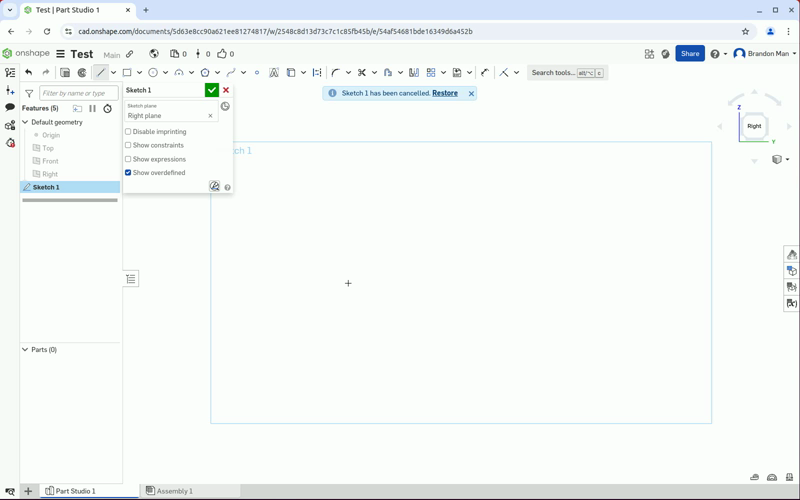
click(348, 282)
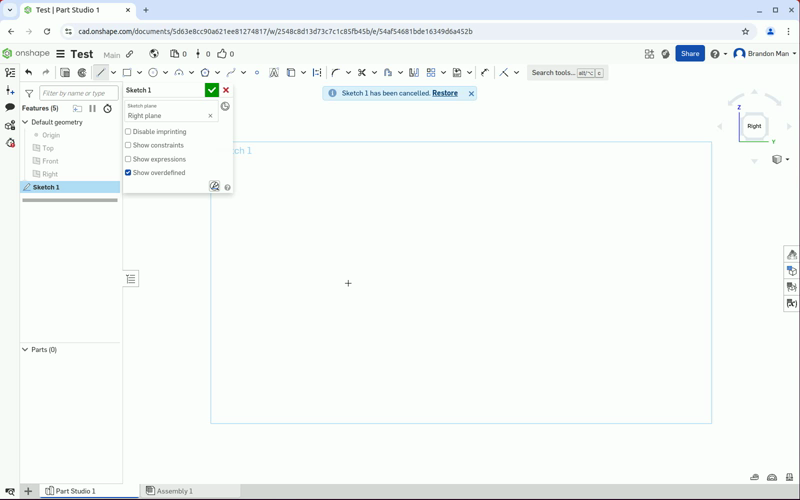
key_up(shift)
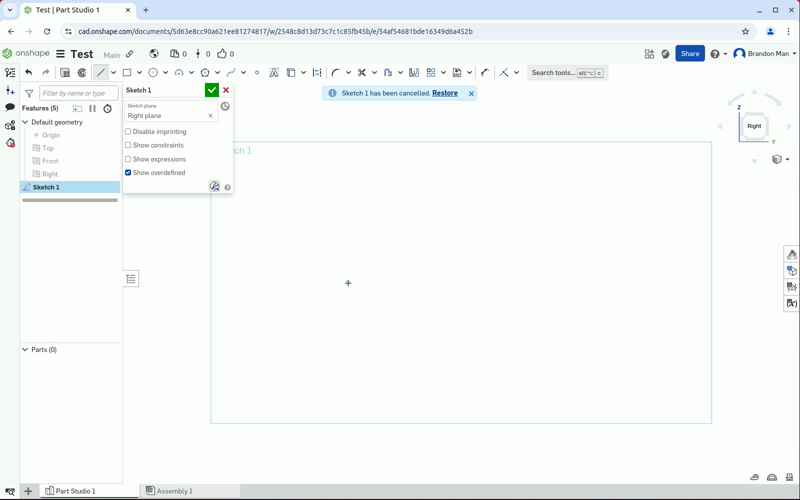
key_down(shift)
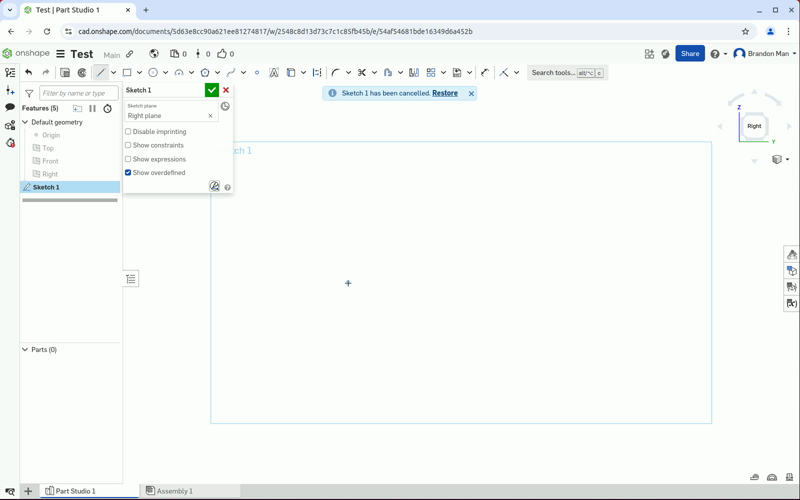
mouse_move(460, 282)
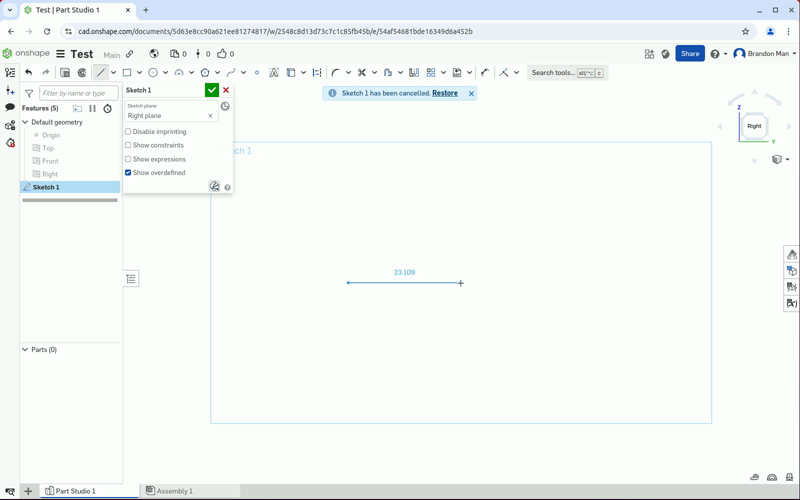
click(460, 282)
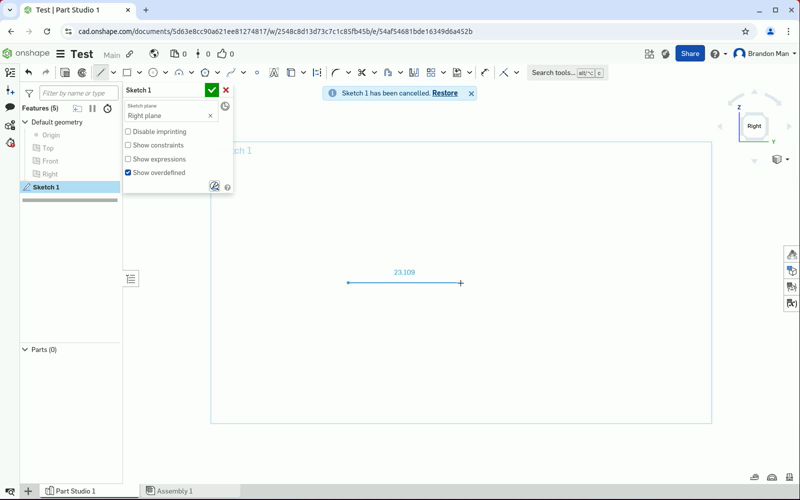
key_up(shift)
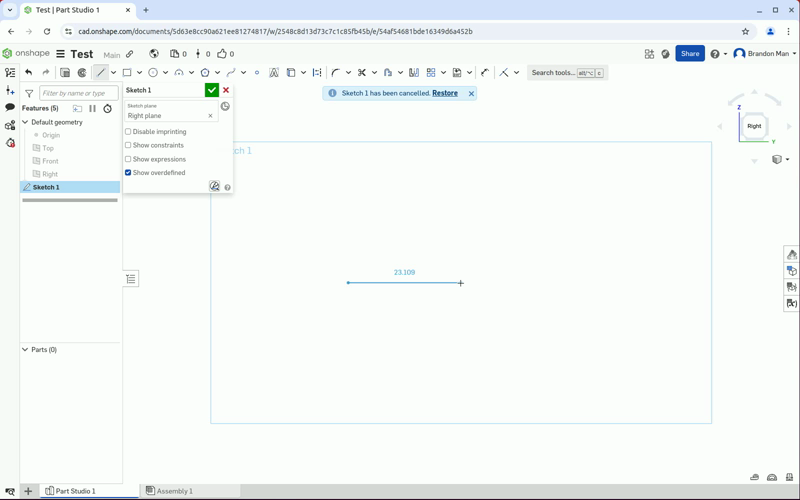
key_down(shift)
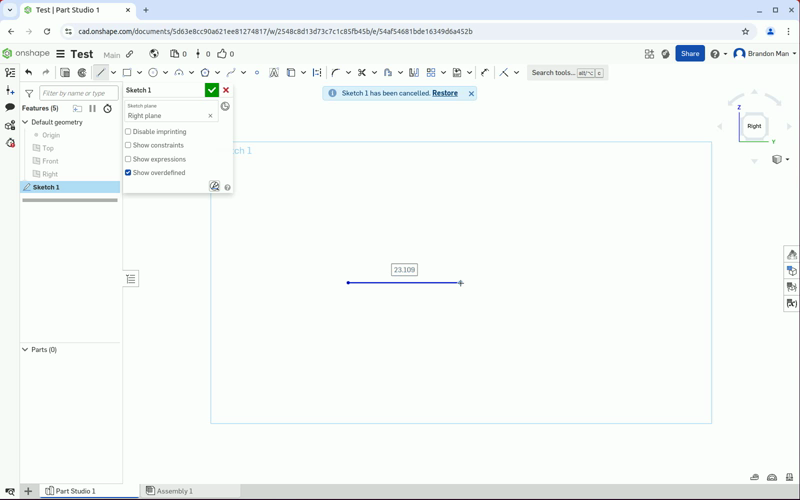
mouse_move(460, 170)
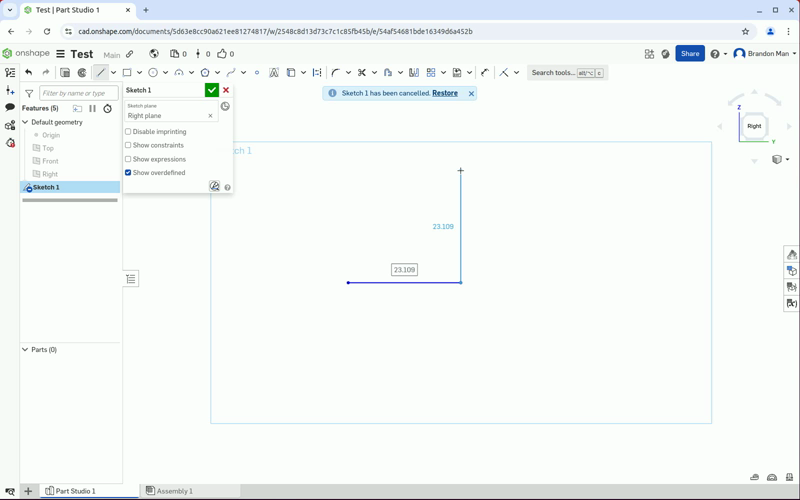
click(460, 170)
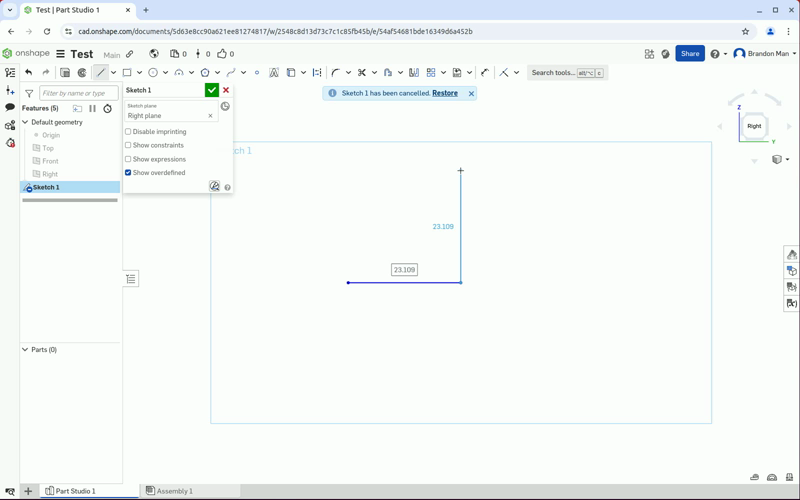
key_up(shift)
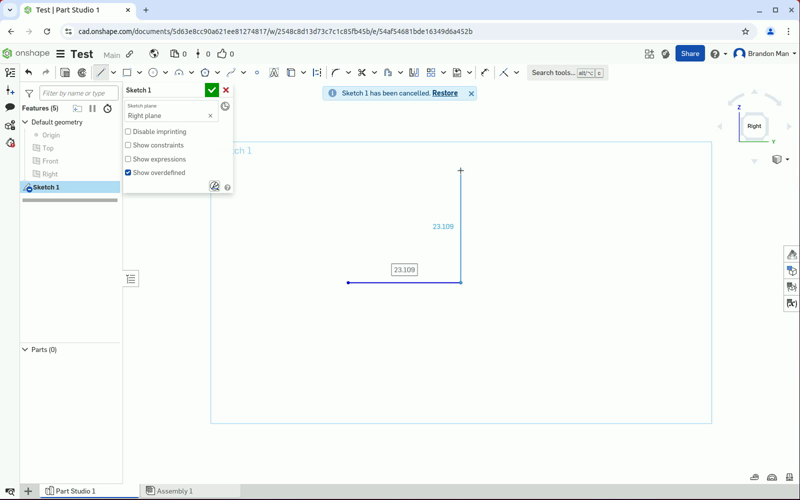
key_down(shift)
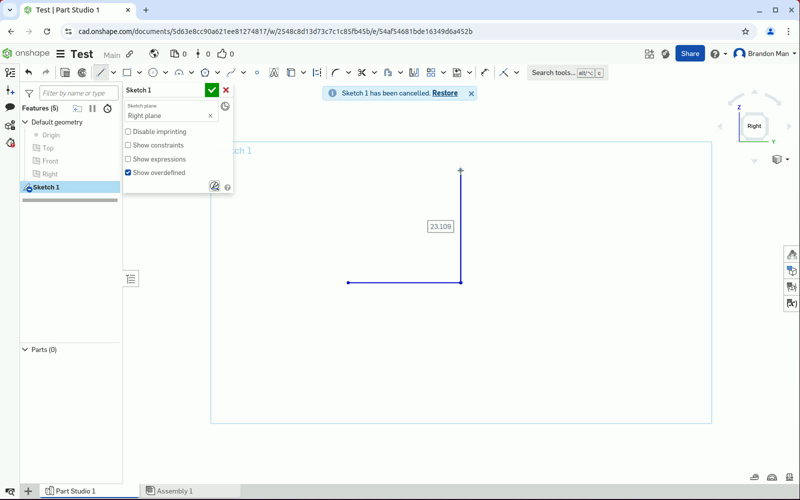
mouse_move(490, 170)
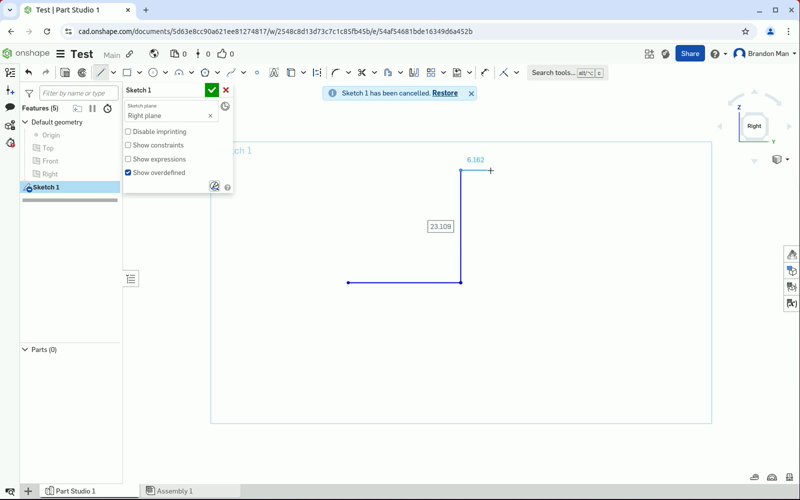
mouse_move(404, 170)
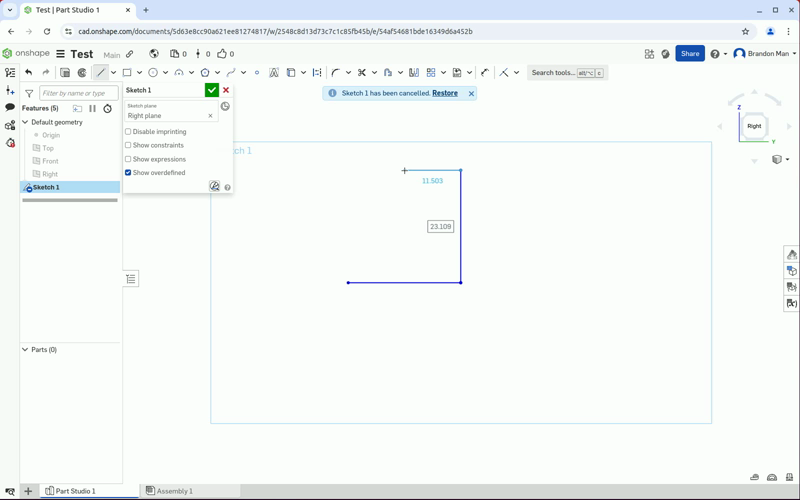
click(404, 170)
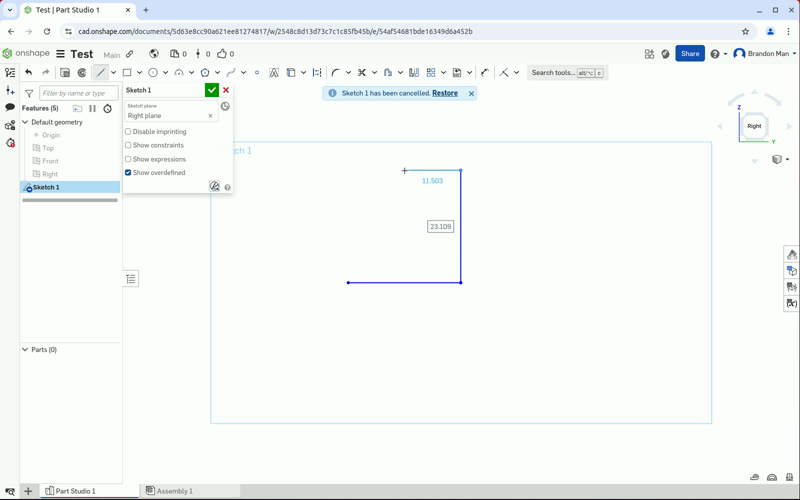
key_up(shift)
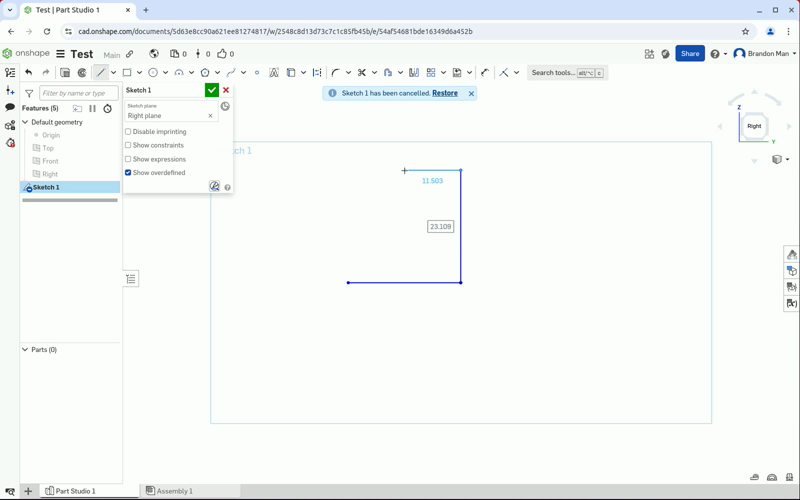
key_down(shift)
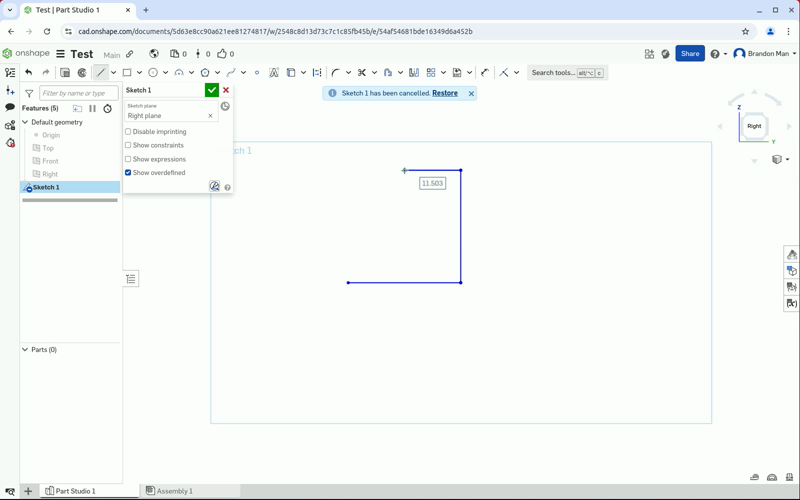
mouse_move(348, 226)
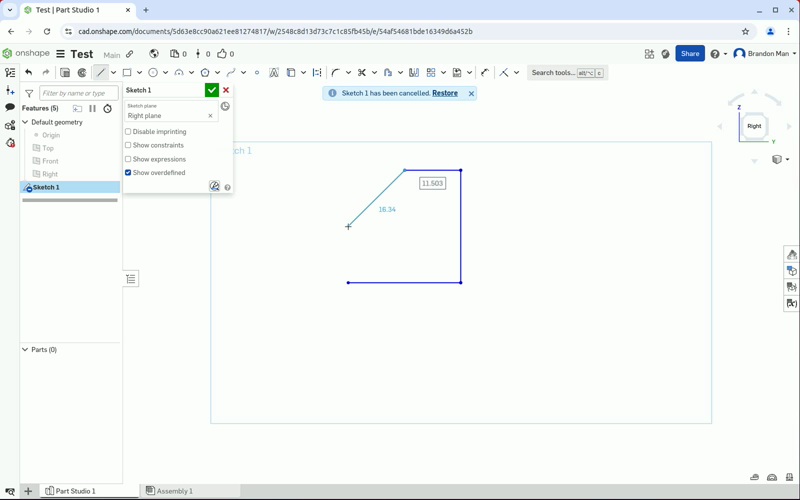
click(348, 226)
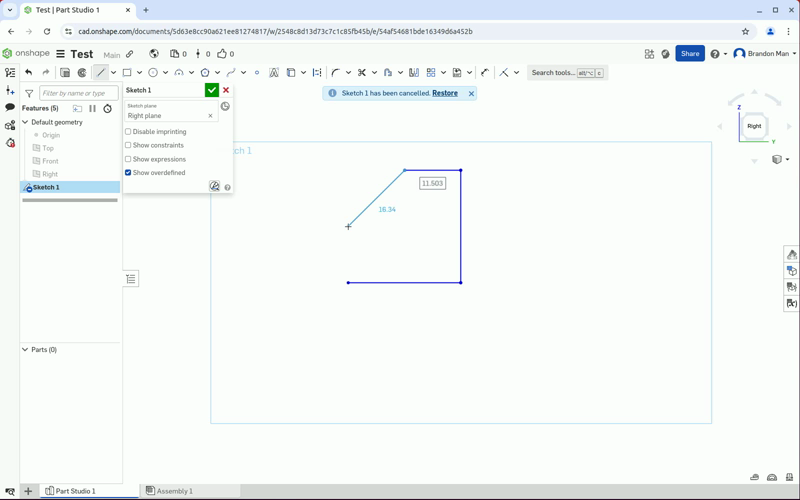
key_up(shift)
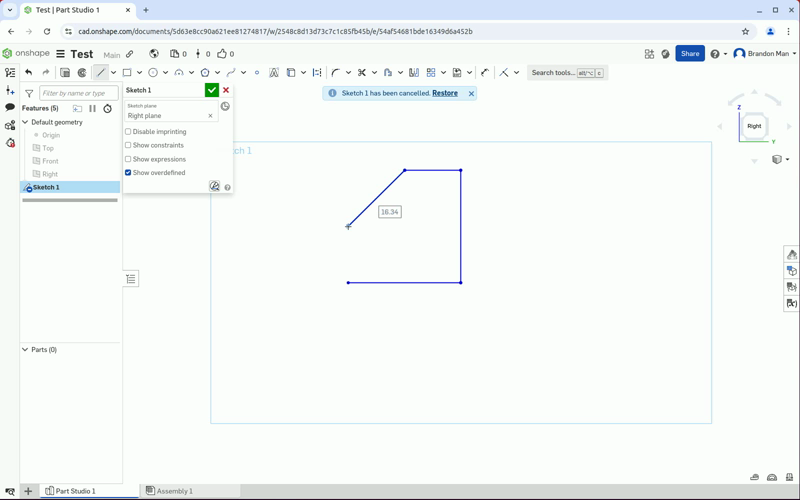
mouse_move(378, 226)
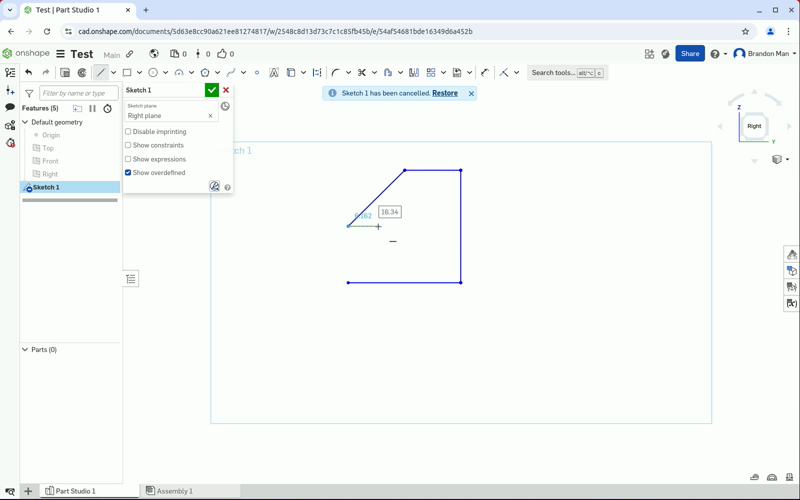
key_down(shift)
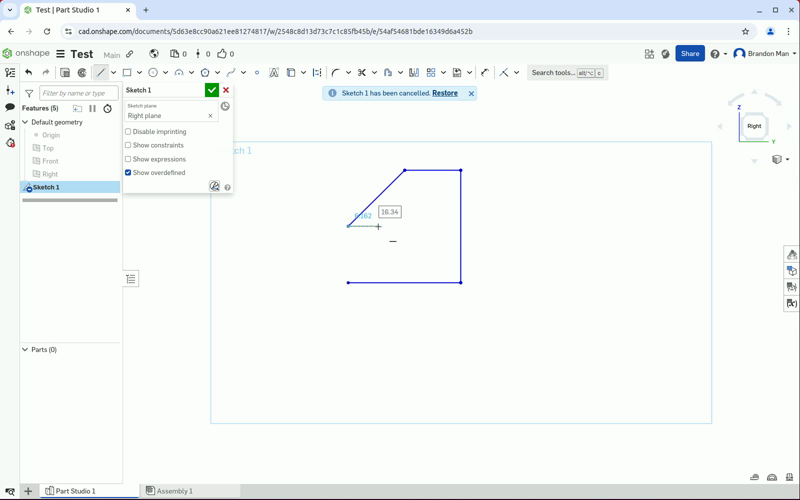
mouse_move(348, 282)
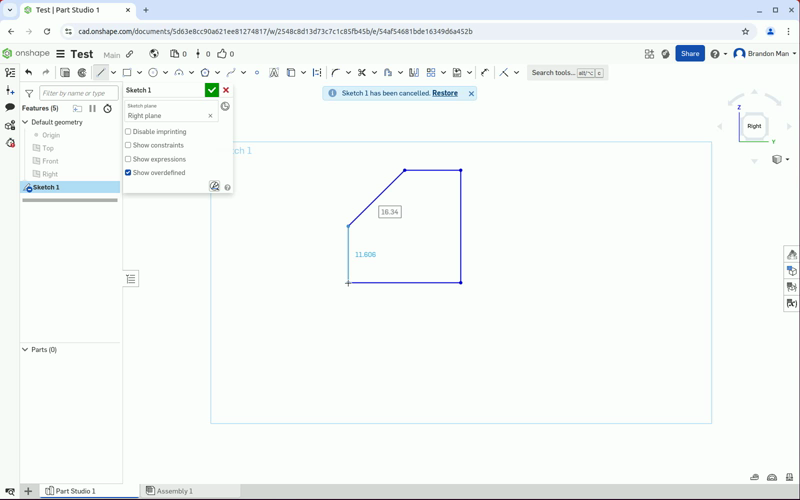
key_up(shift)
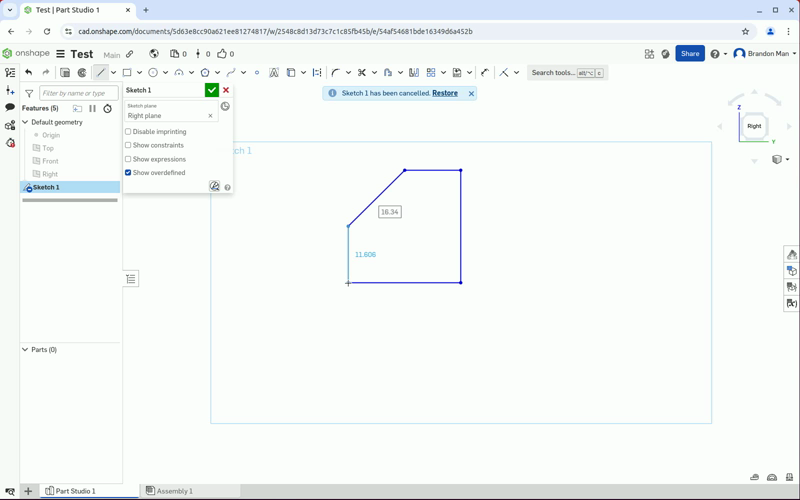
click(348, 282)
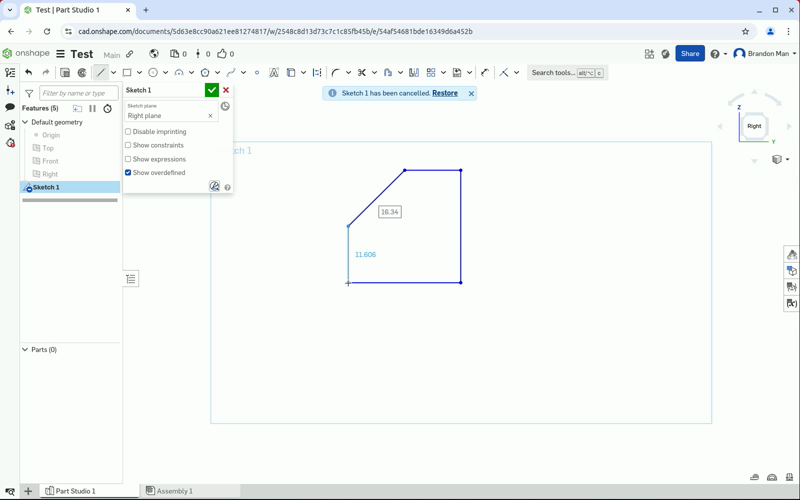
key(esc)
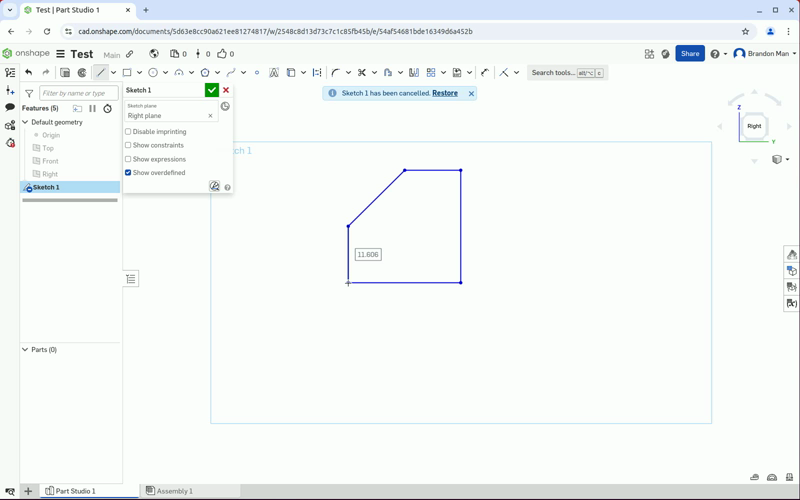
mouse_move(406, 241)
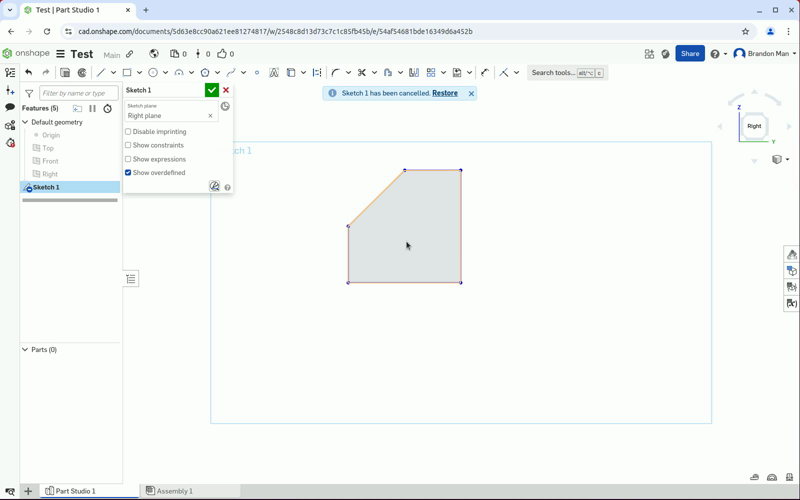
click(406, 241)
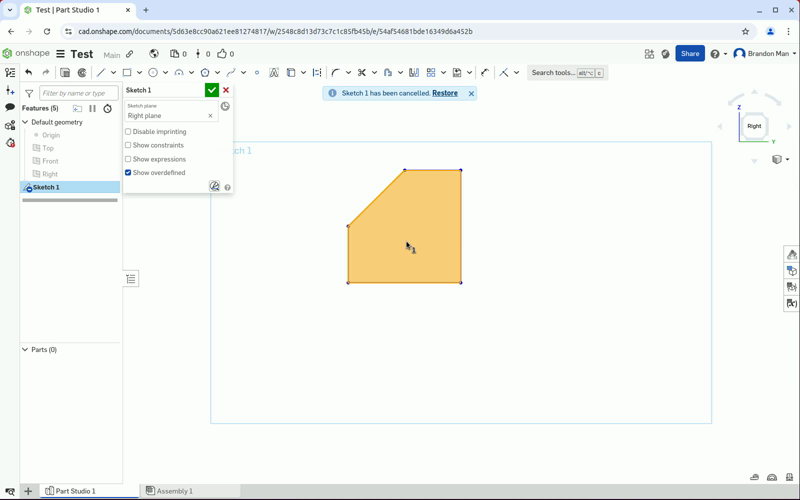
mouse_move(73, 352)
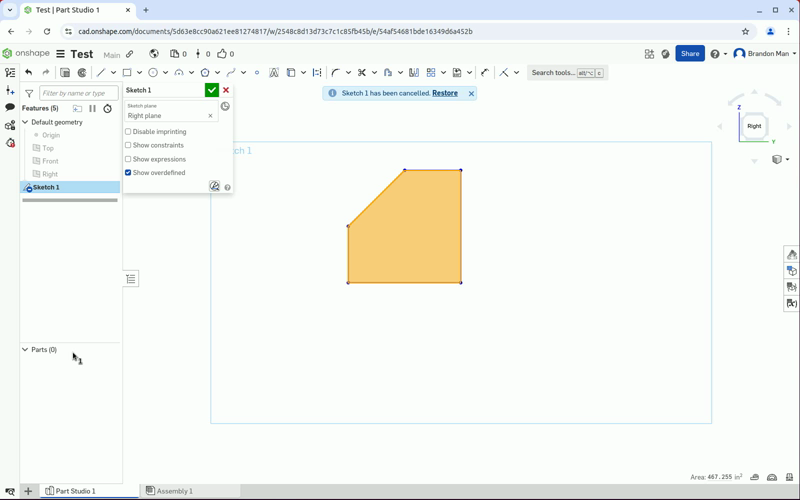
key(shift+y)
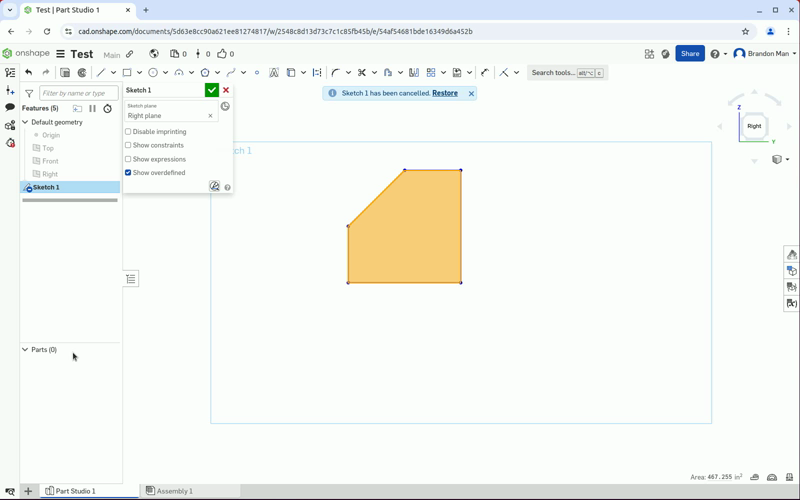
key(shift+e)
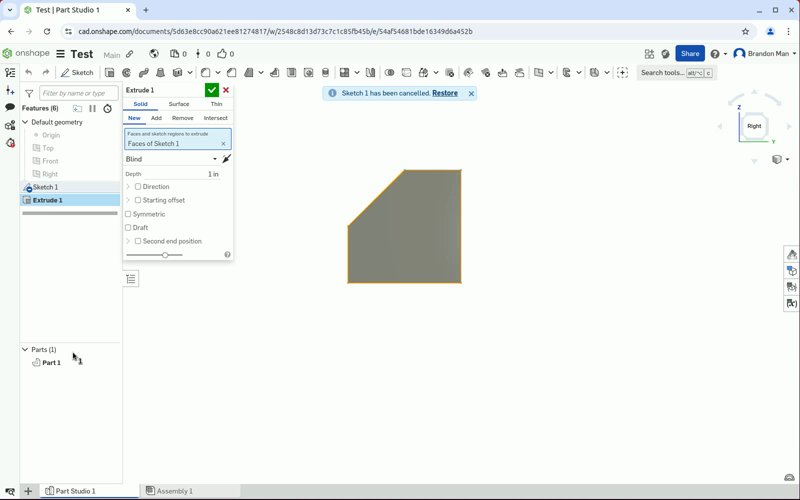
mouse_move(143, 106)
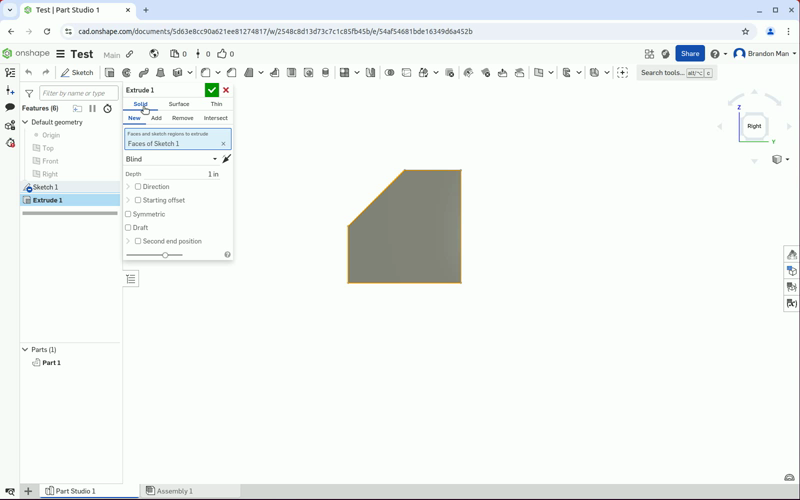
click(143, 106)
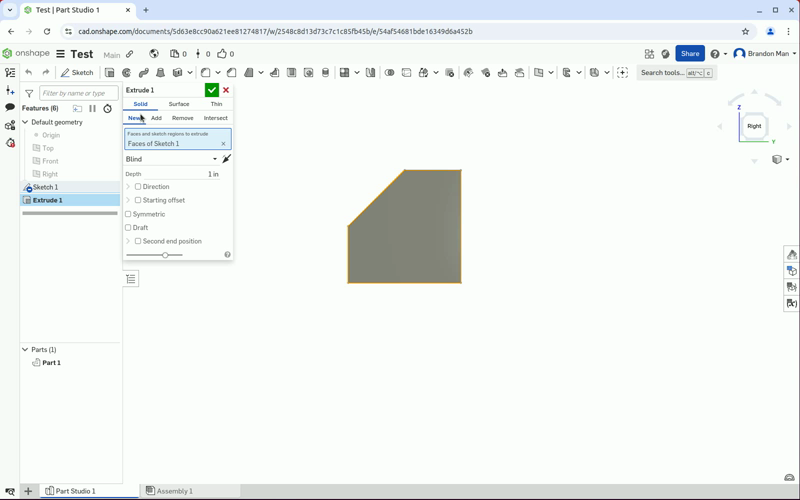
mouse_move(137, 120)
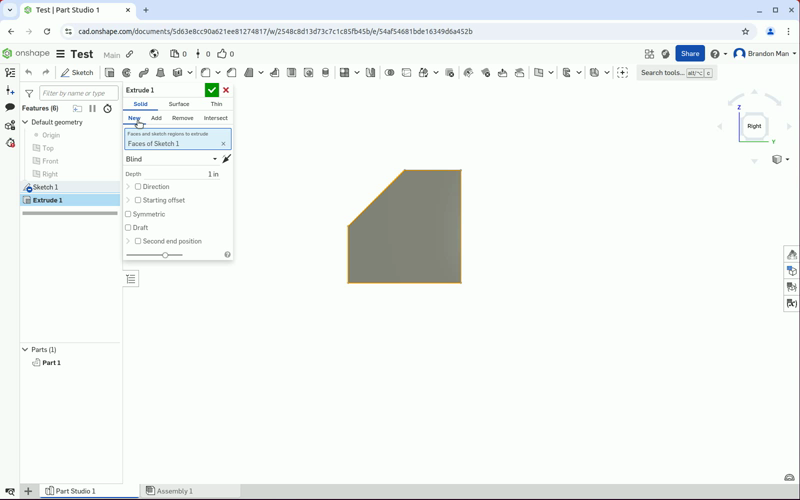
click(137, 120)
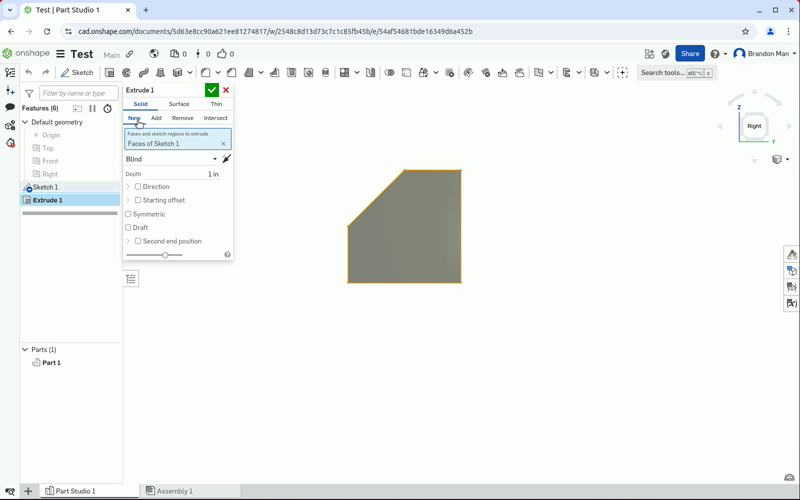
key(tab, 4)
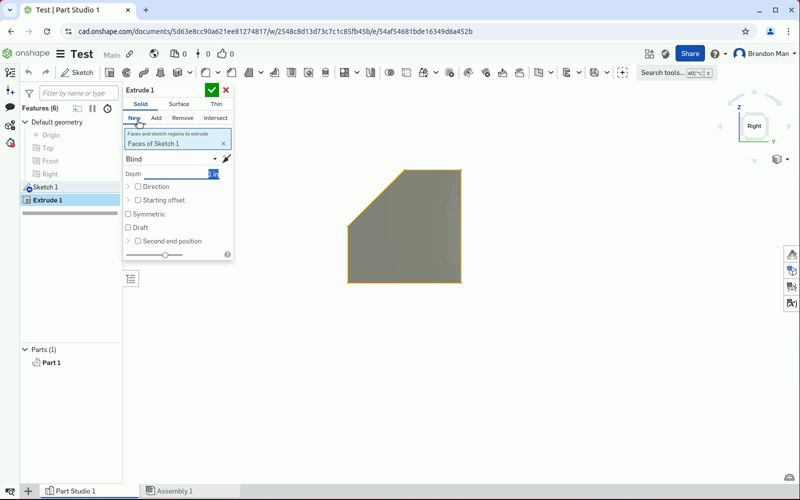
text(11.554)
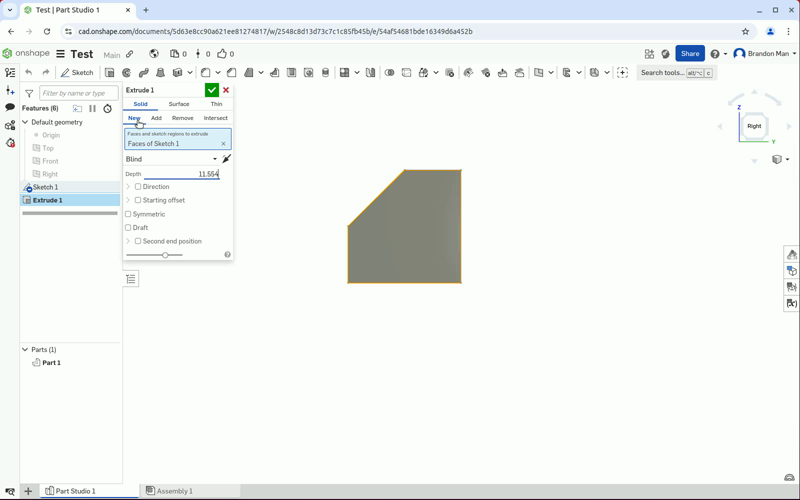
key(enter)
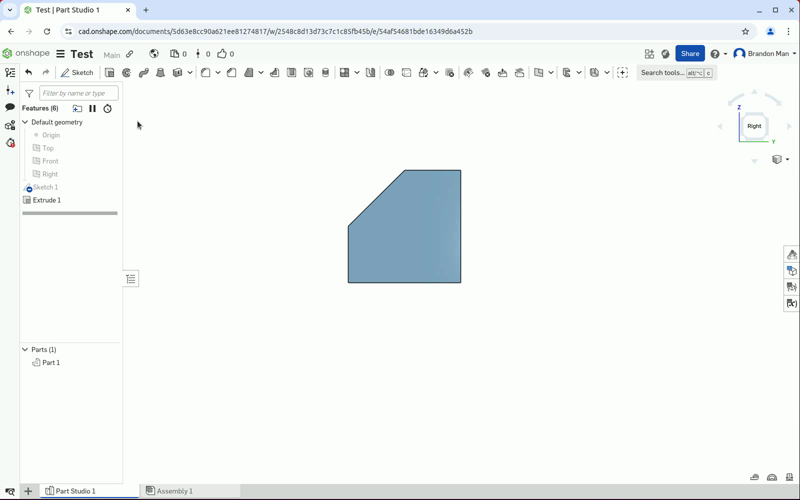
key(shift+h)
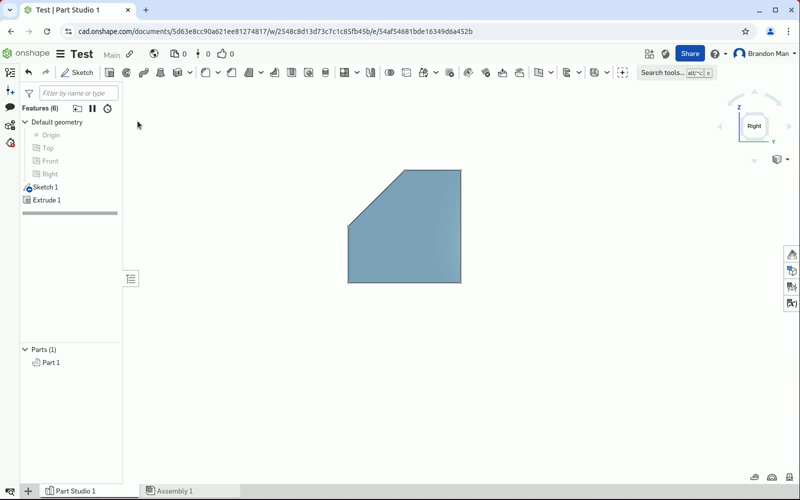
key(shift+h)
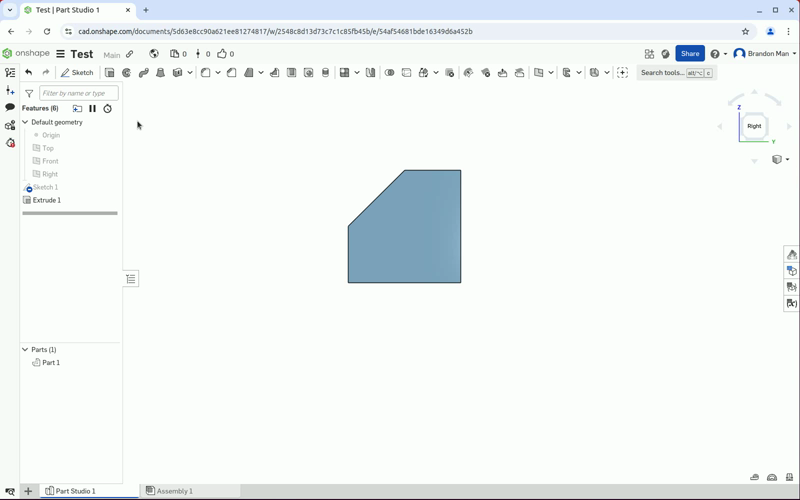
mouse_move(73, 189)
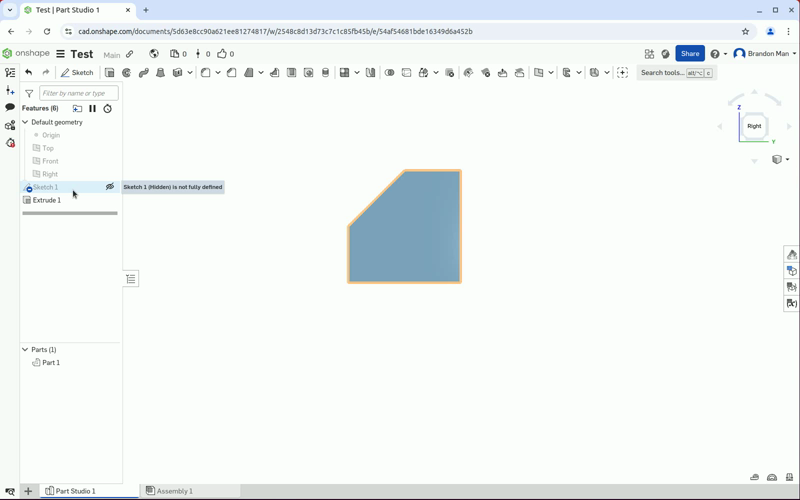
click(73, 189)
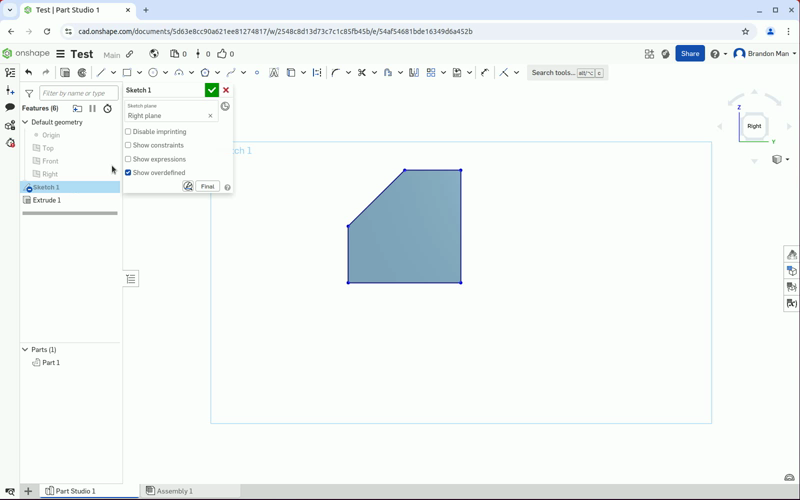
mouse_move(229, 92)
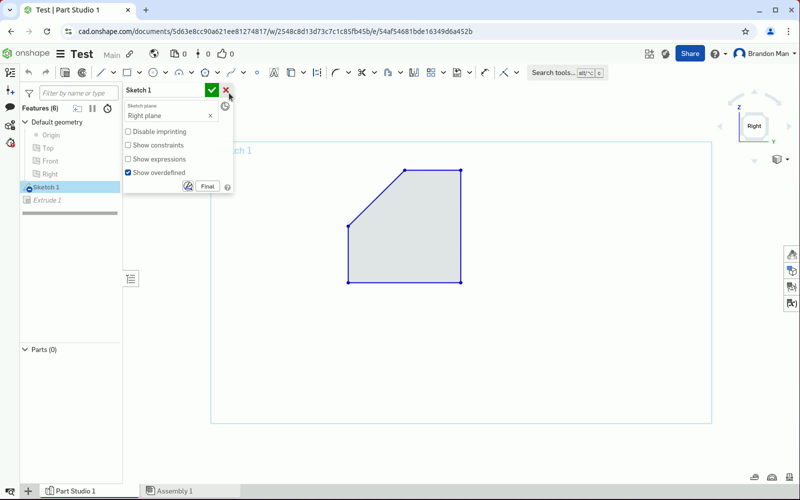
click(229, 92)
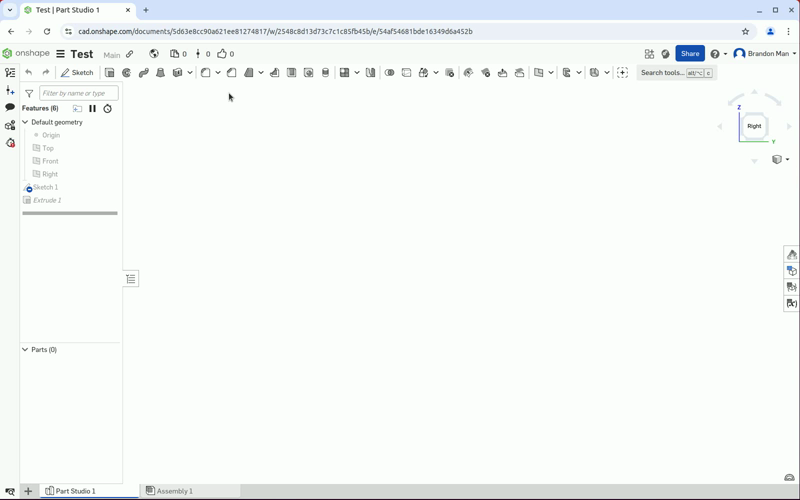
mouse_move(73, 352)
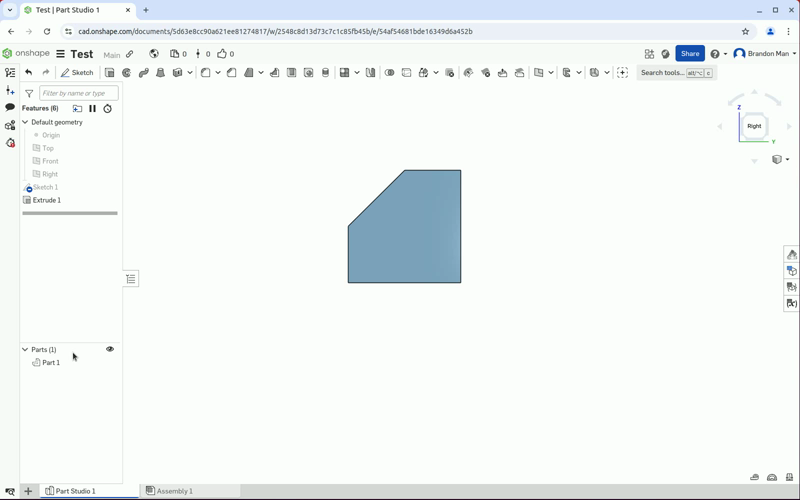
key(y)
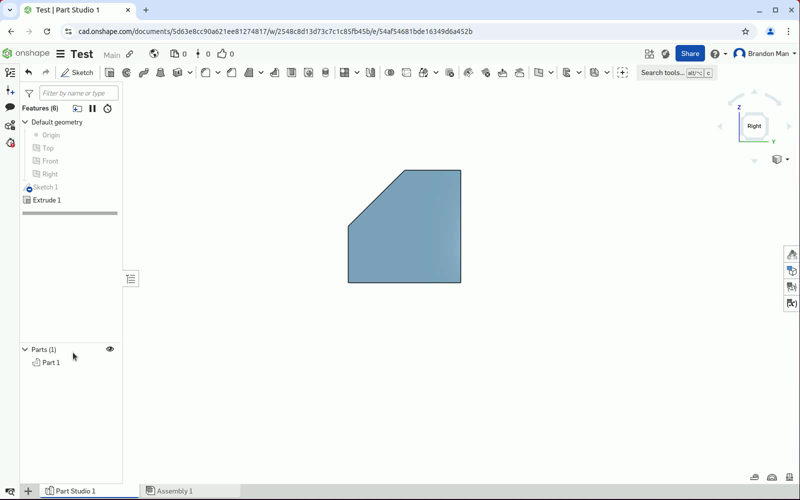
key(shift+p)
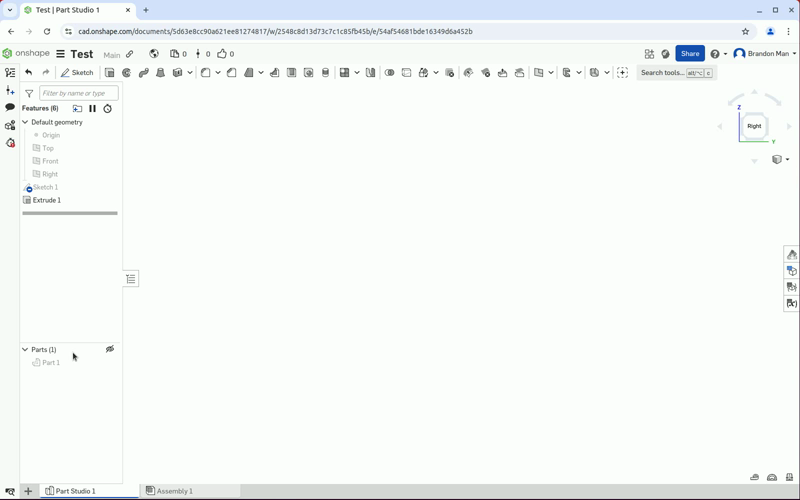
key(space)
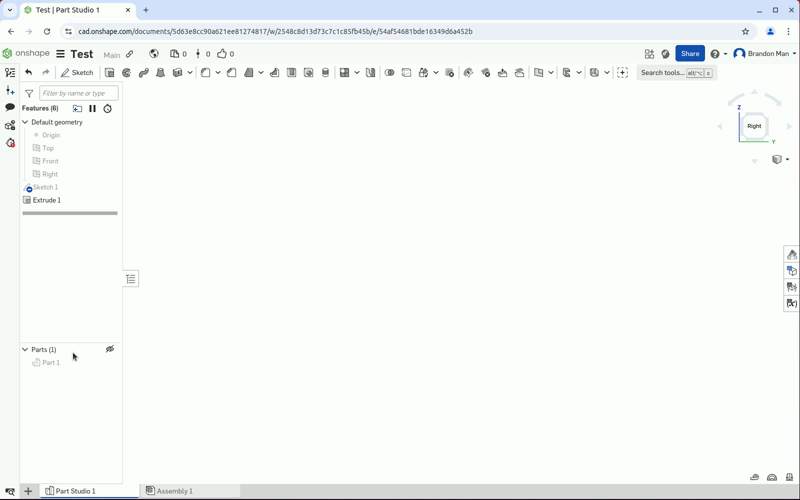
key_down(shift)
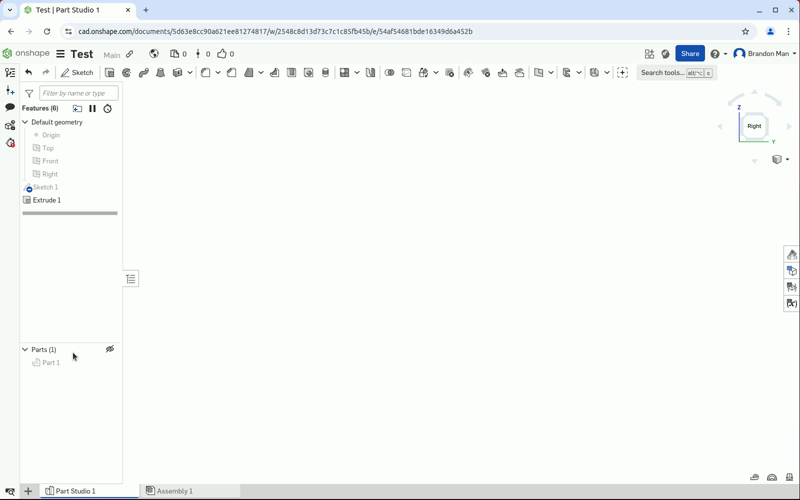
key(right)
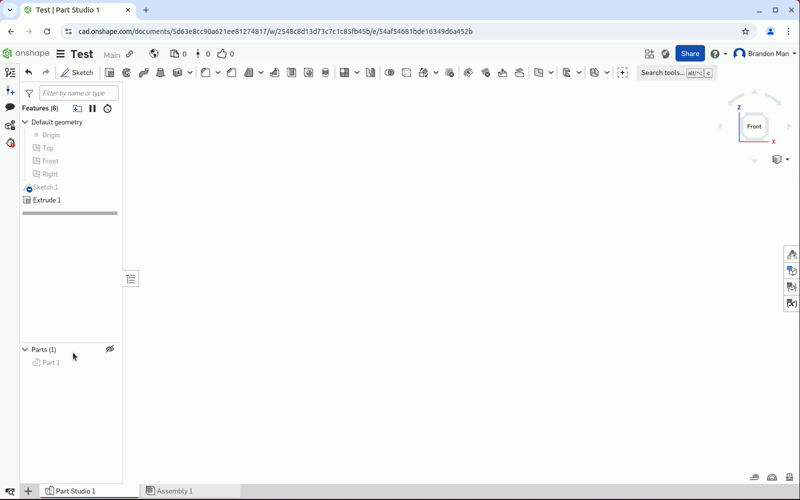
key_up(shift)
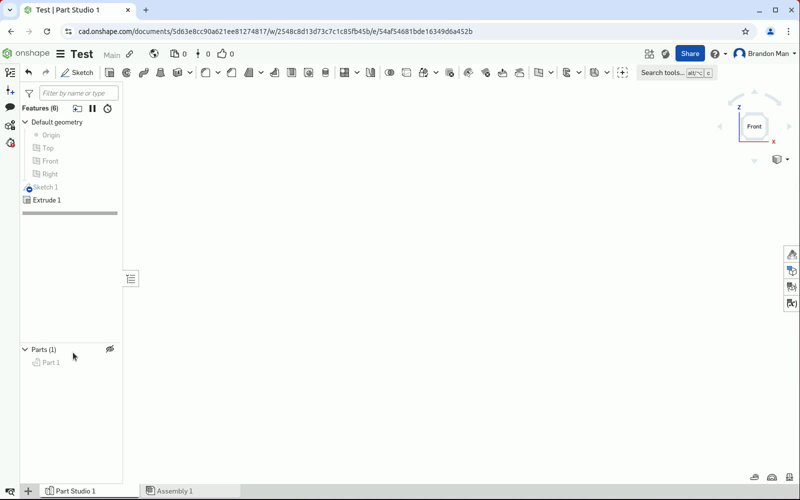
mouse_move(73, 352)
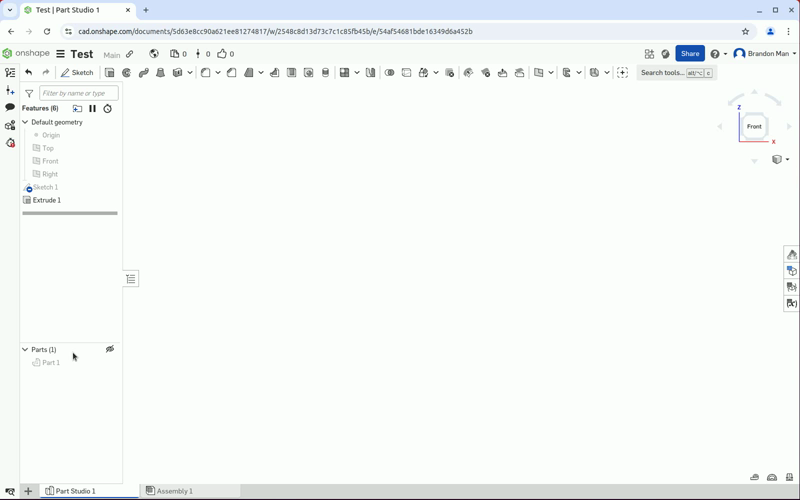
key(shift+y)
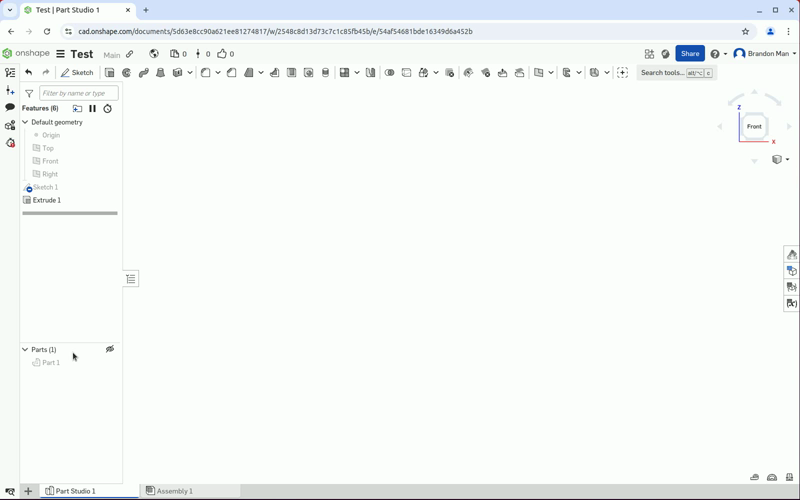
key(shift+s)
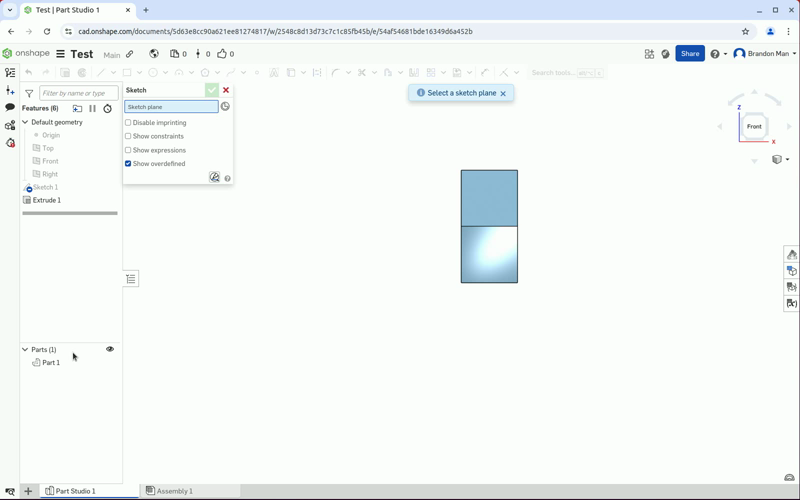
mouse_move(73, 163)
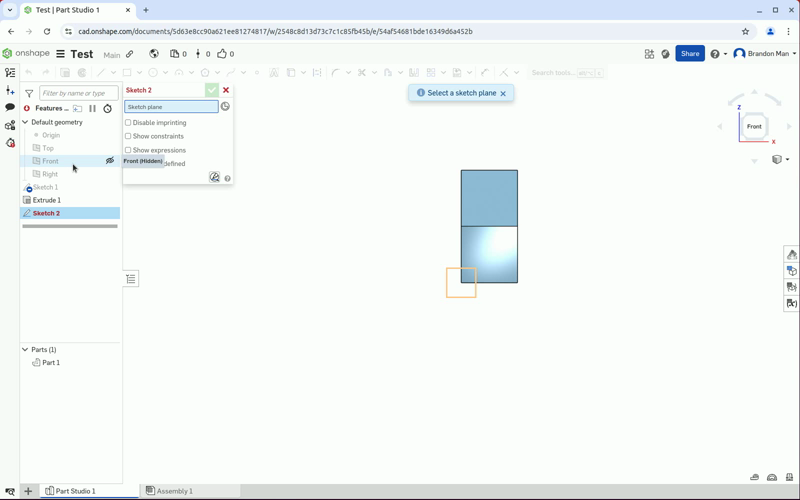
click(73, 163)
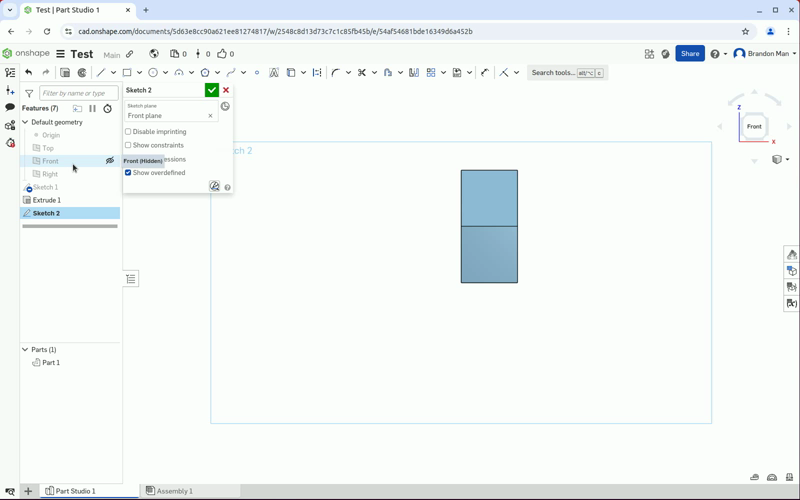
mouse_move(73, 352)
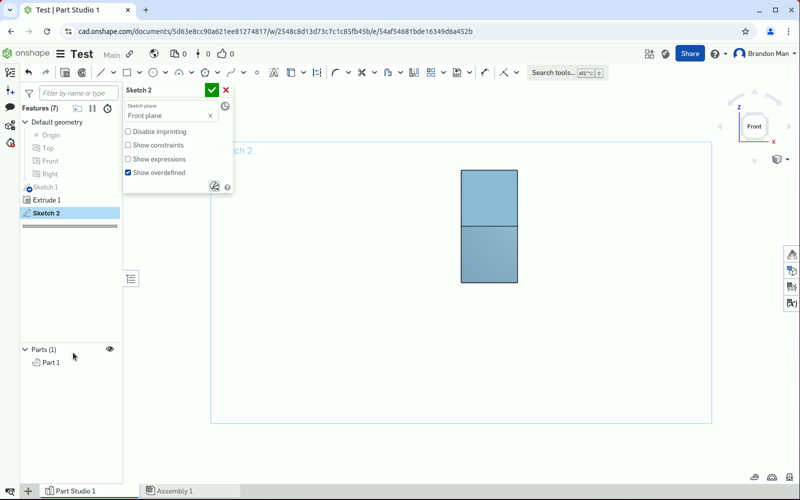
key(y)
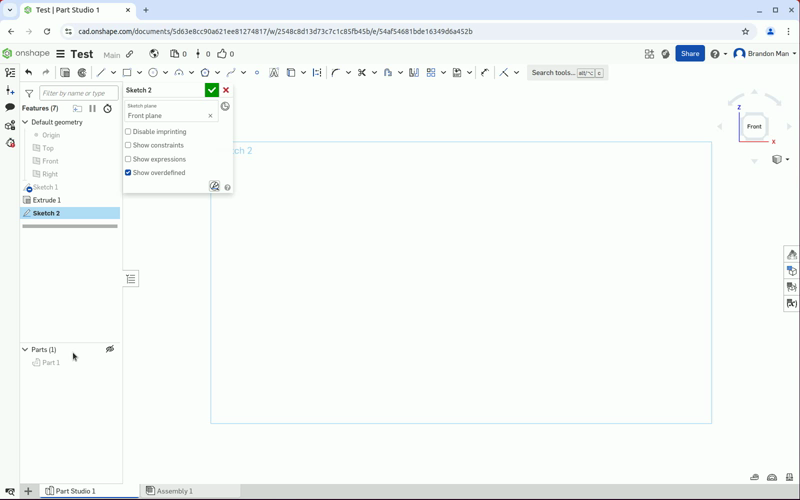
key(l)
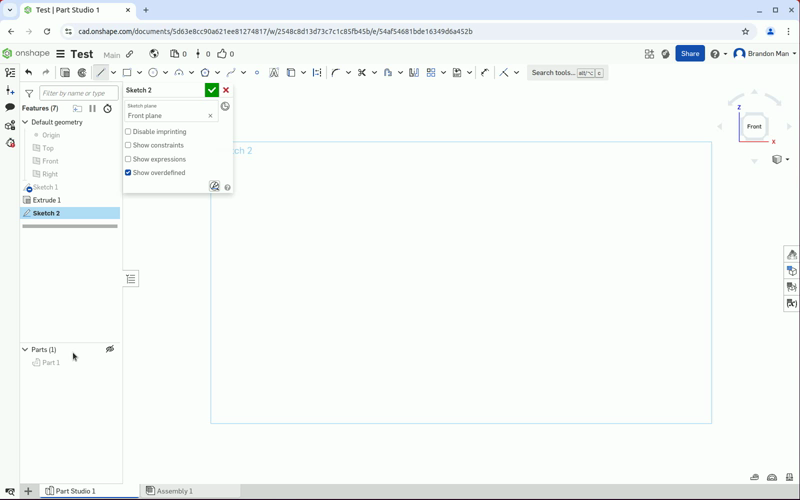
key_down(shift)
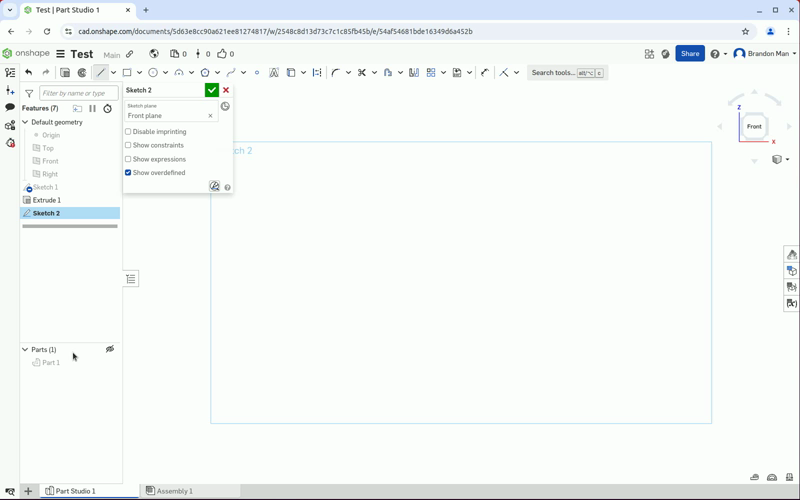
mouse_move(404, 282)
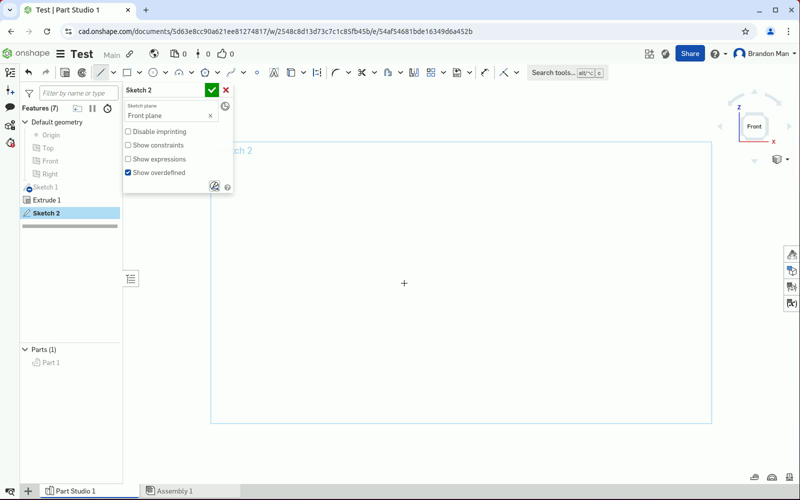
click(404, 282)
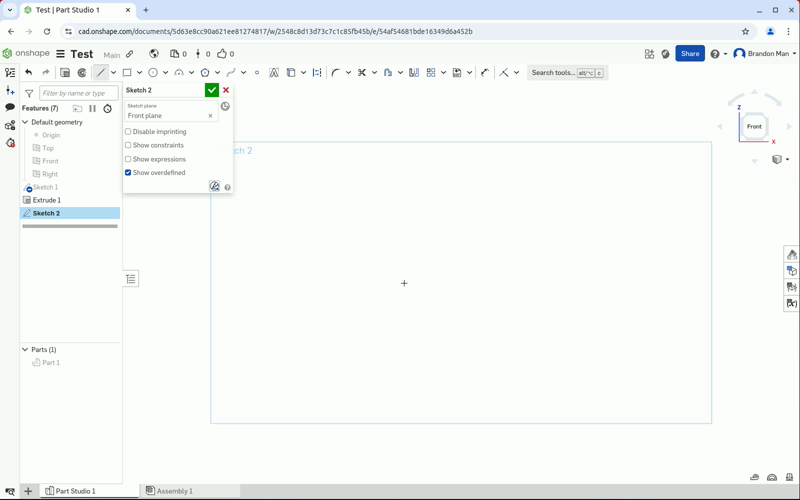
key_up(shift)
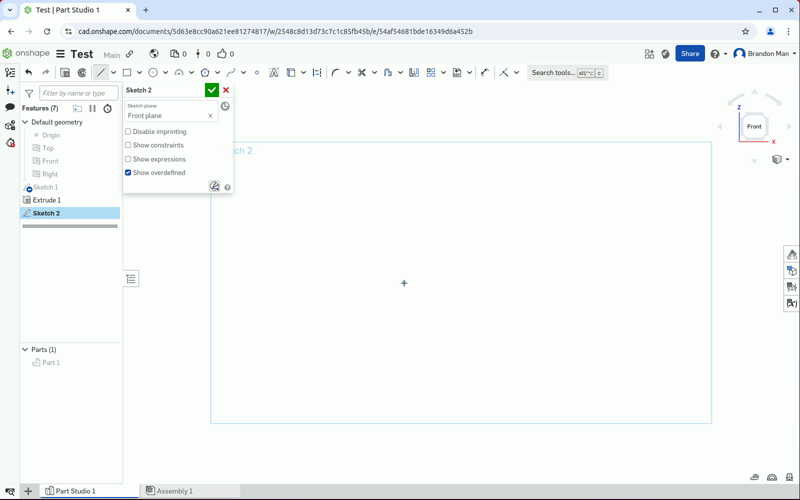
key_down(shift)
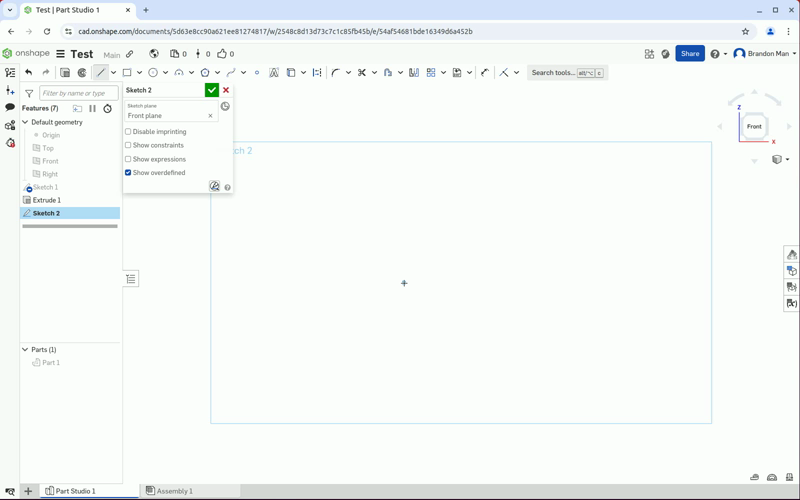
mouse_move(434, 282)
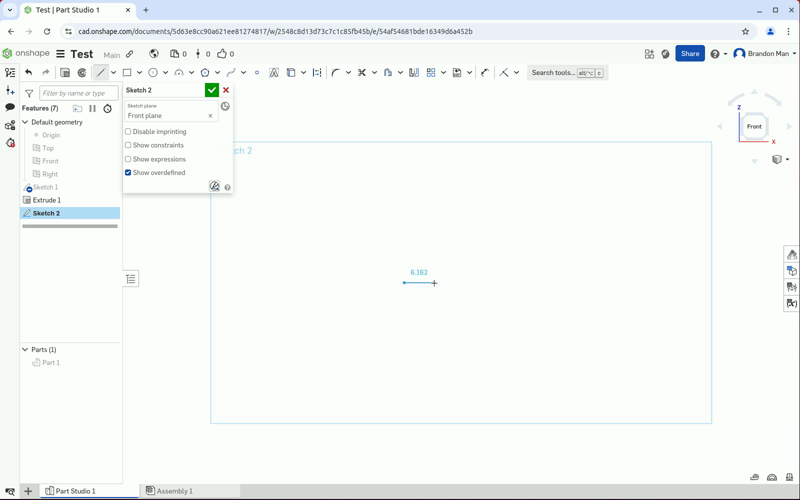
mouse_move(461, 282)
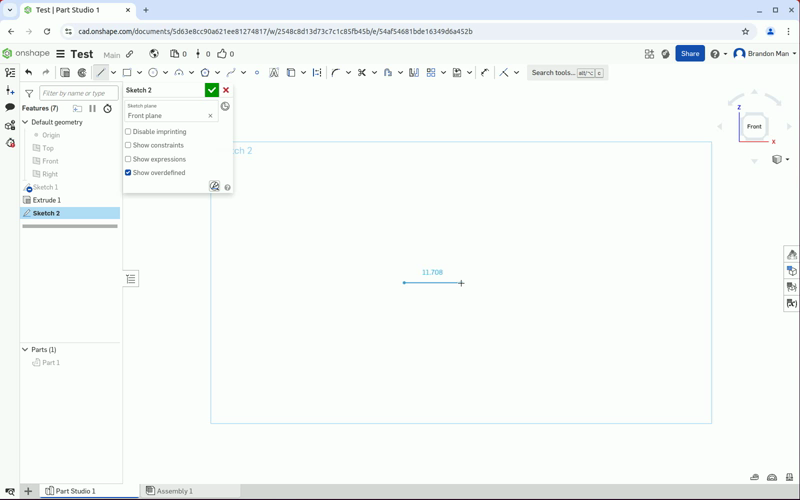
click(461, 282)
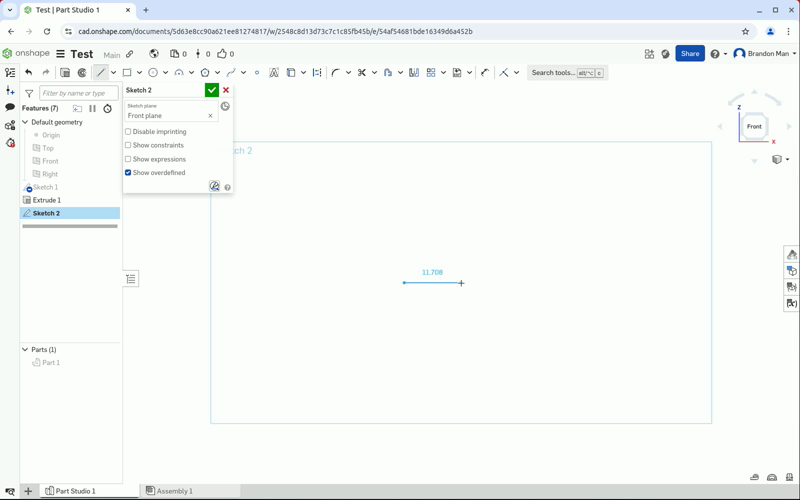
key_up(shift)
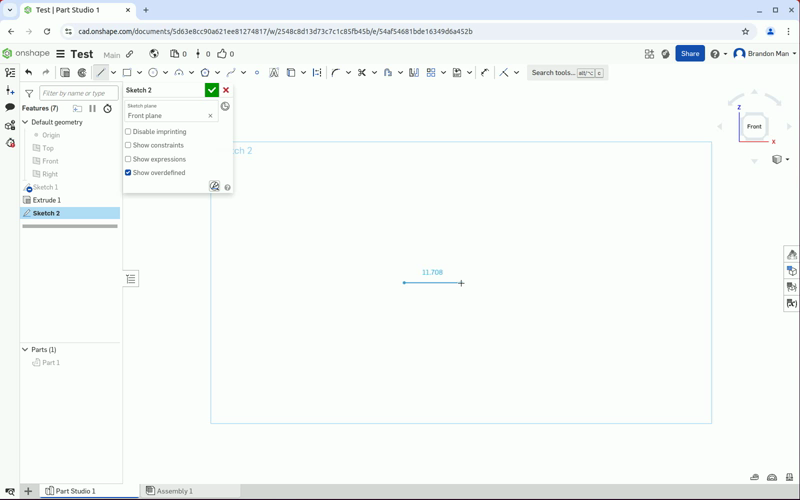
key_down(shift)
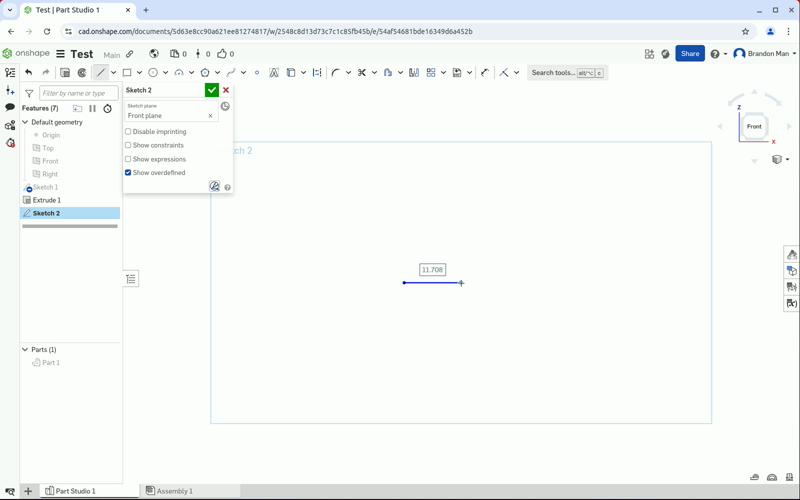
mouse_move(491, 282)
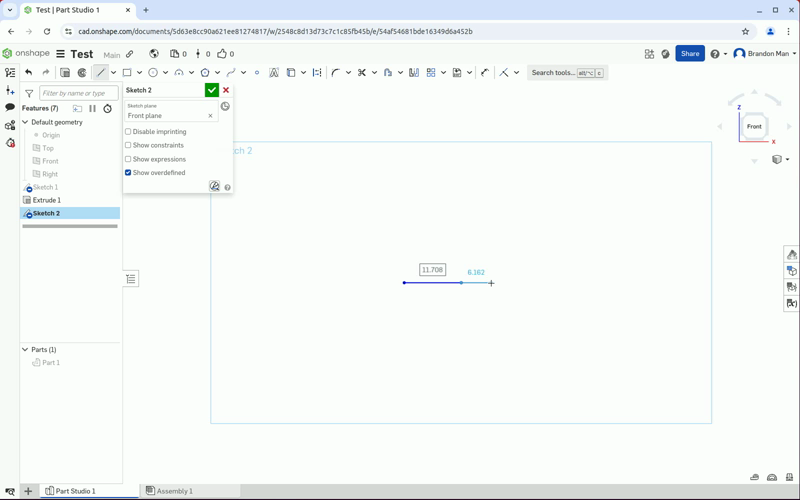
mouse_move(461, 226)
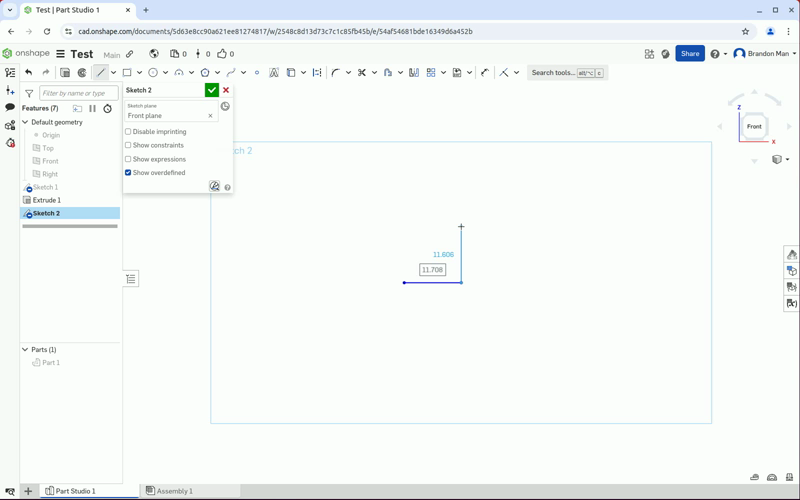
click(461, 226)
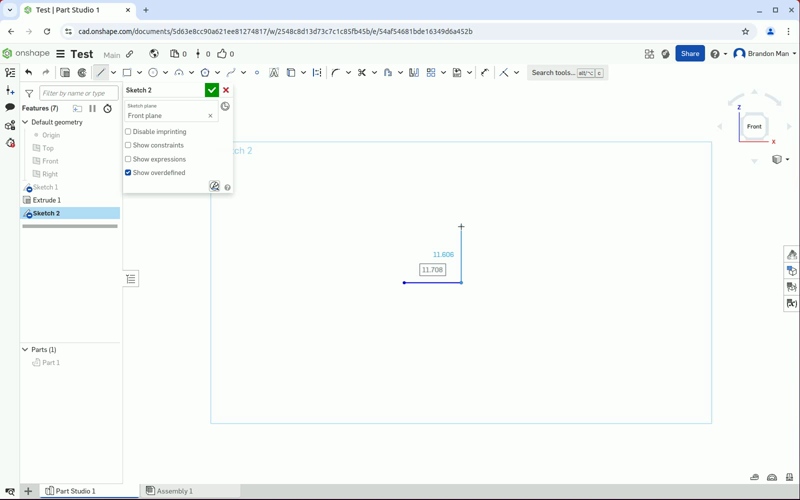
key_up(shift)
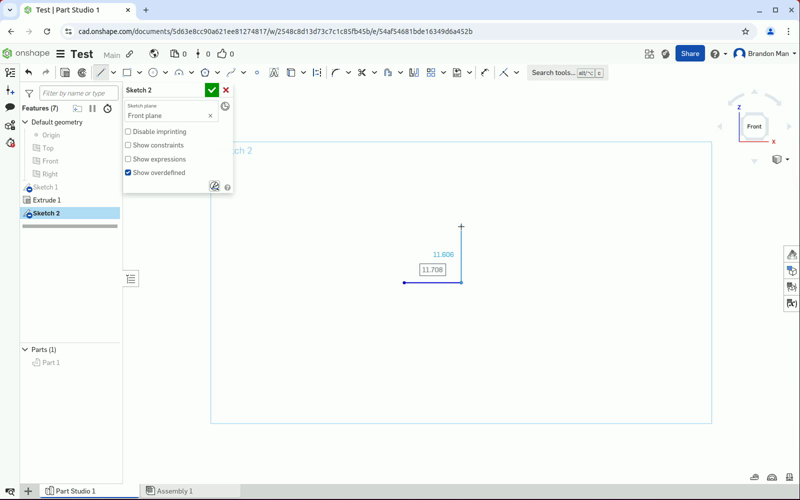
key_down(shift)
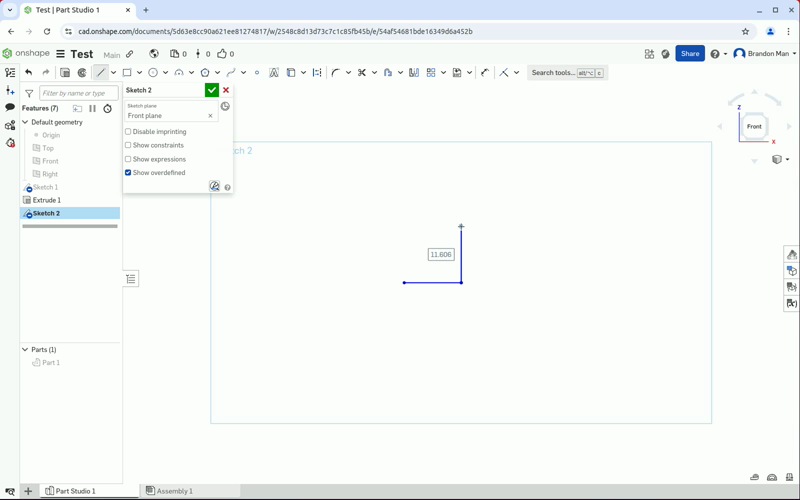
mouse_move(491, 226)
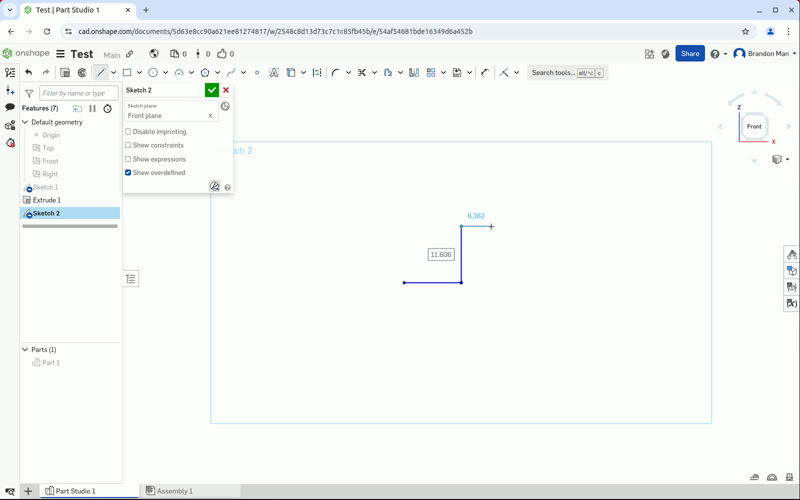
mouse_move(404, 226)
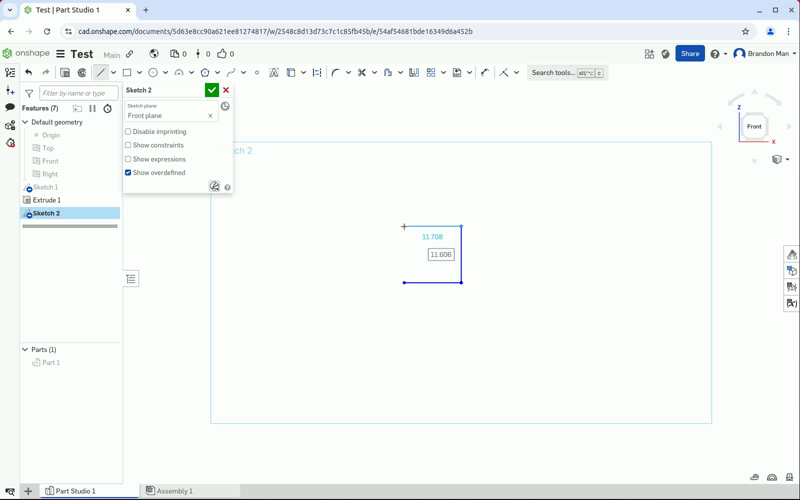
click(404, 226)
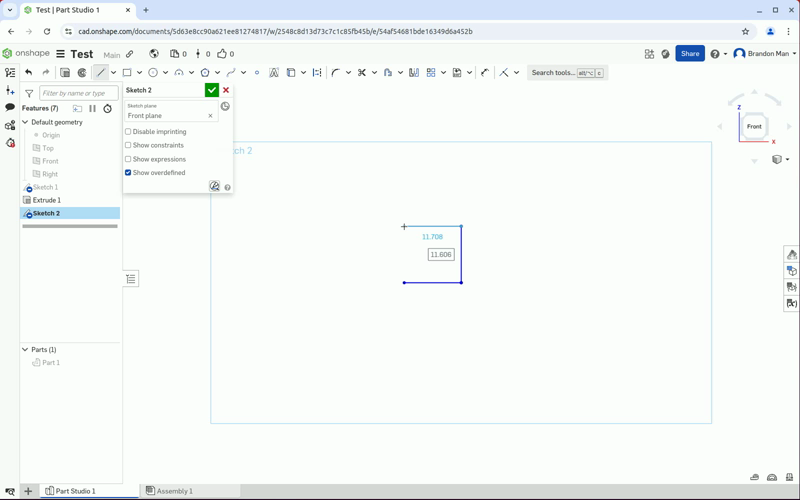
key_up(shift)
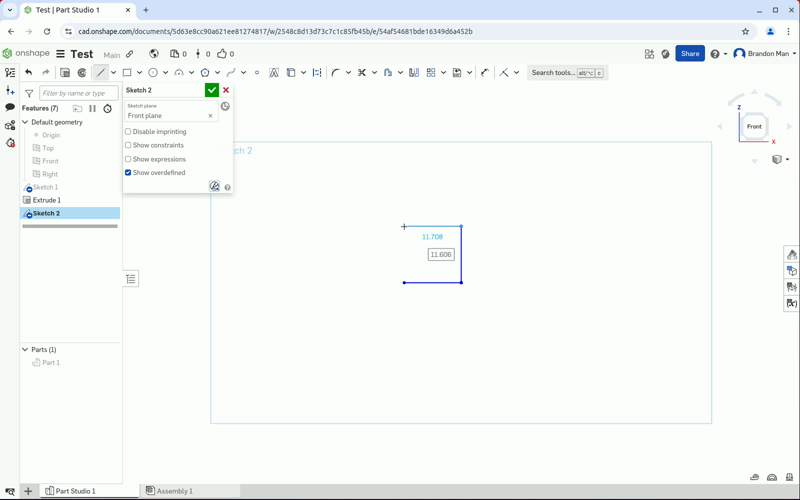
mouse_move(434, 226)
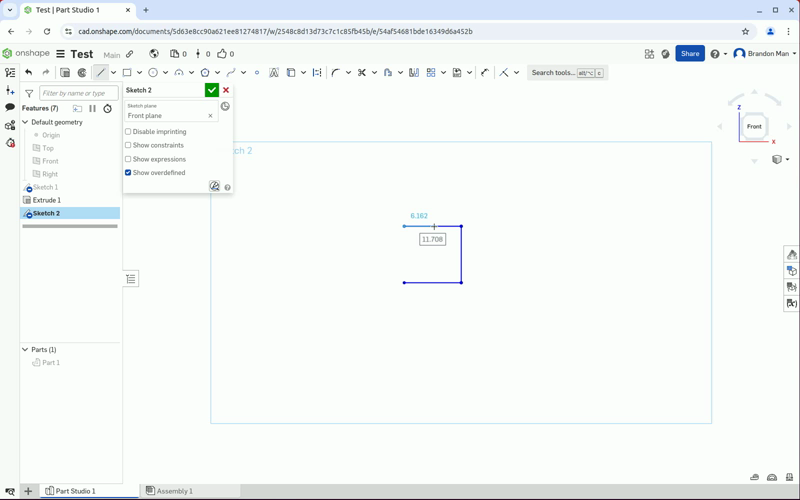
key_down(shift)
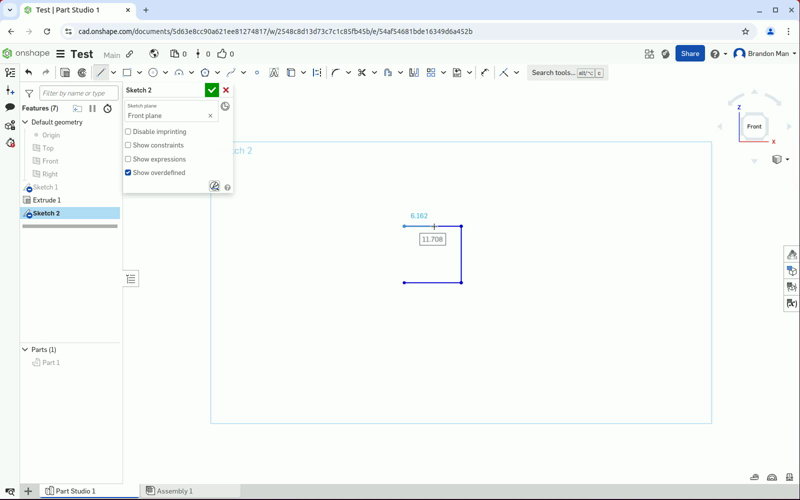
mouse_move(404, 282)
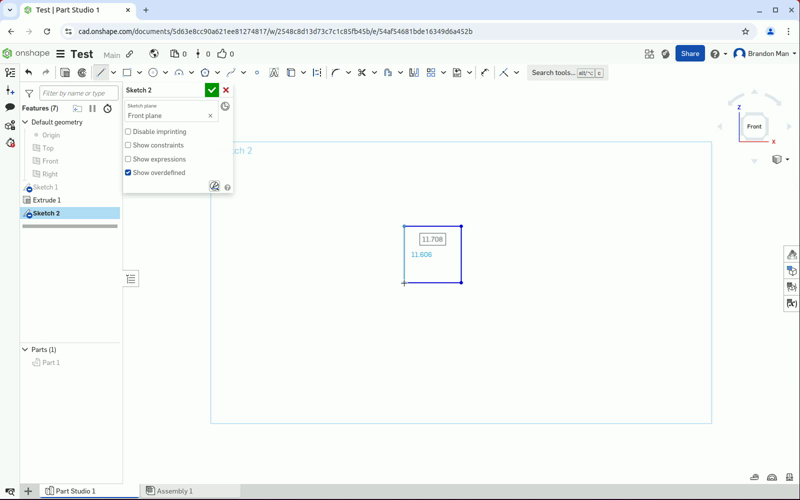
key_up(shift)
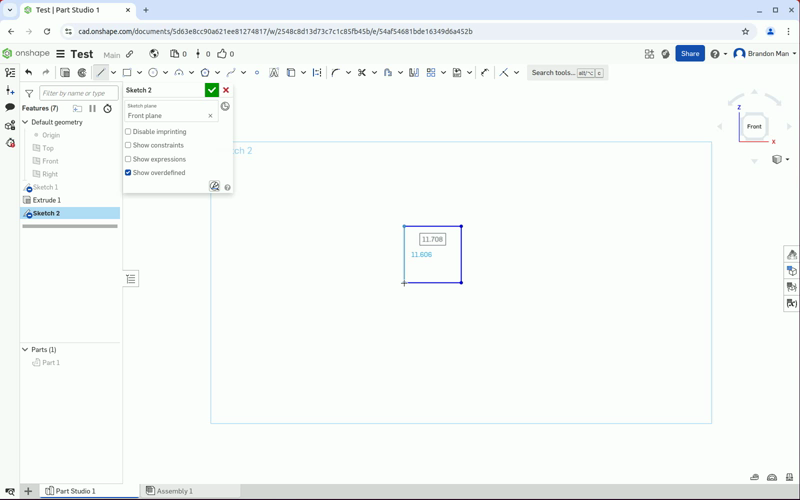
click(404, 282)
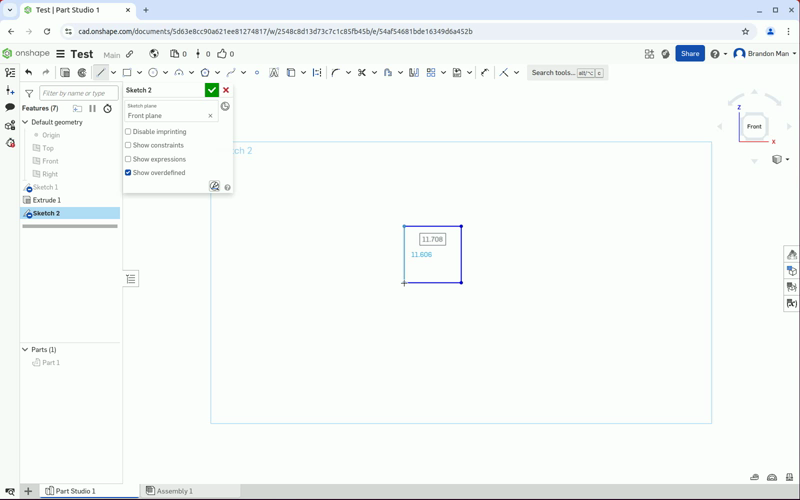
key(esc)
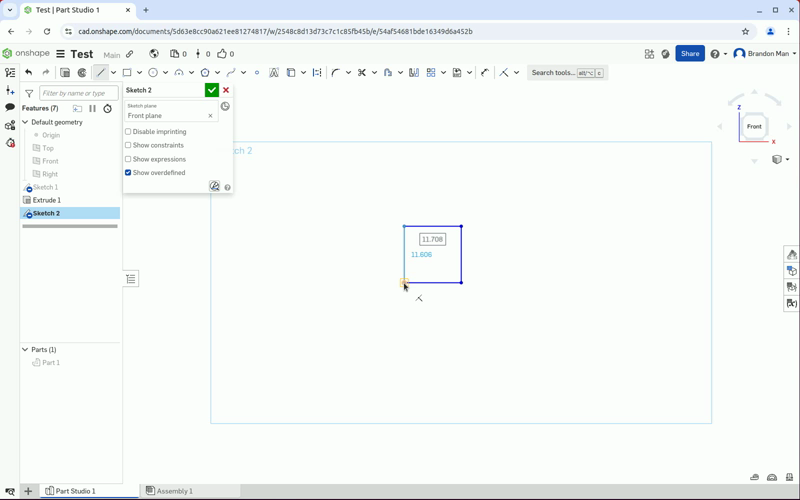
mouse_move(449, 230)
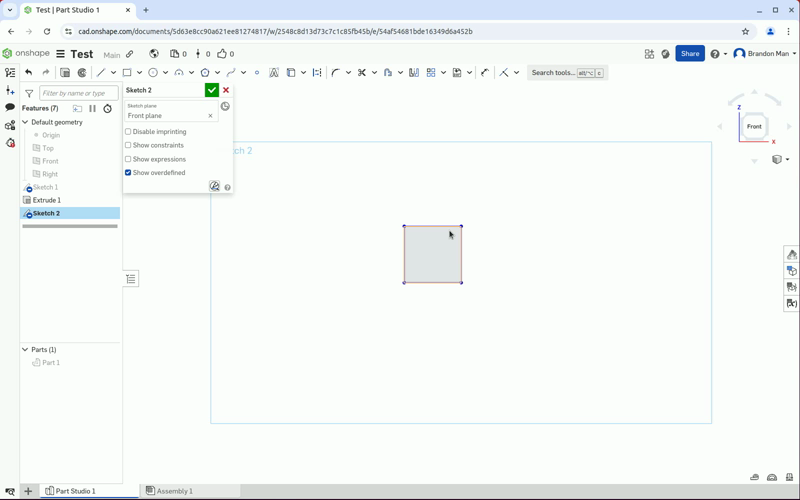
click(449, 230)
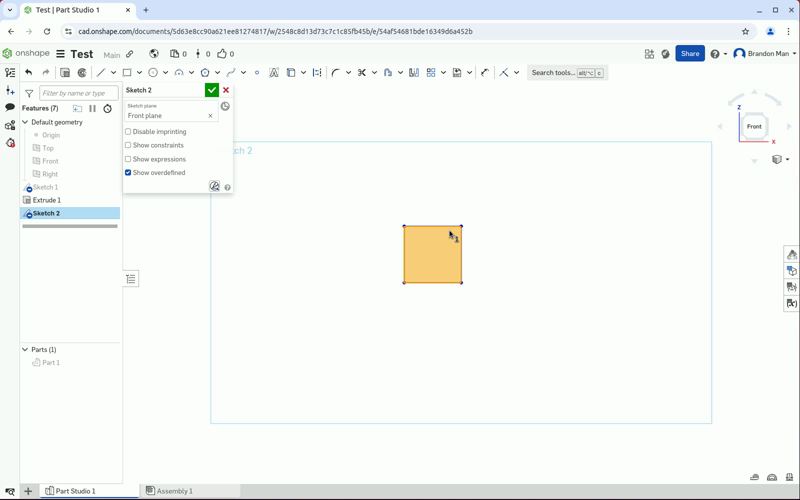
mouse_move(73, 352)
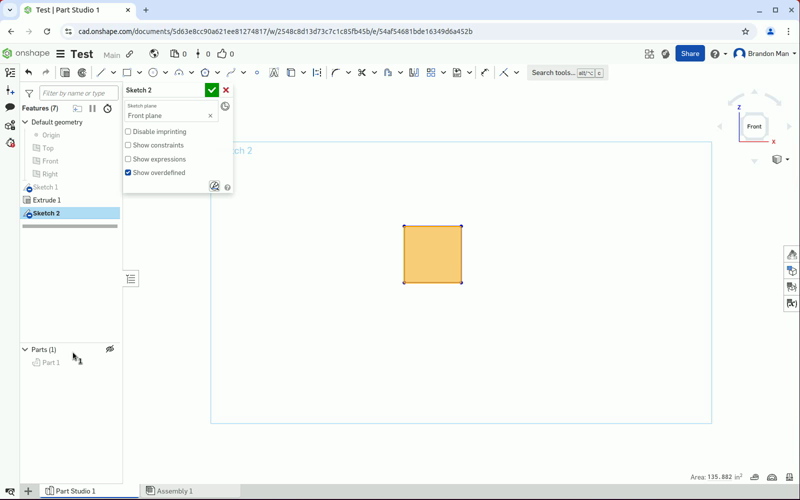
key(shift+y)
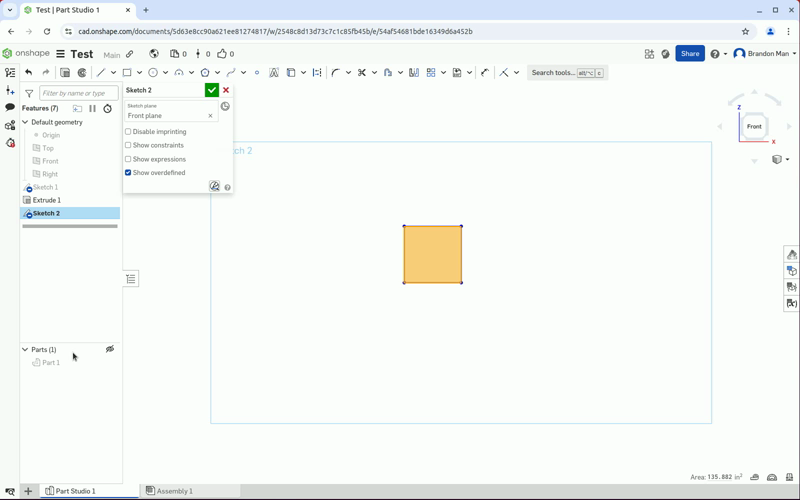
key(shift+e)
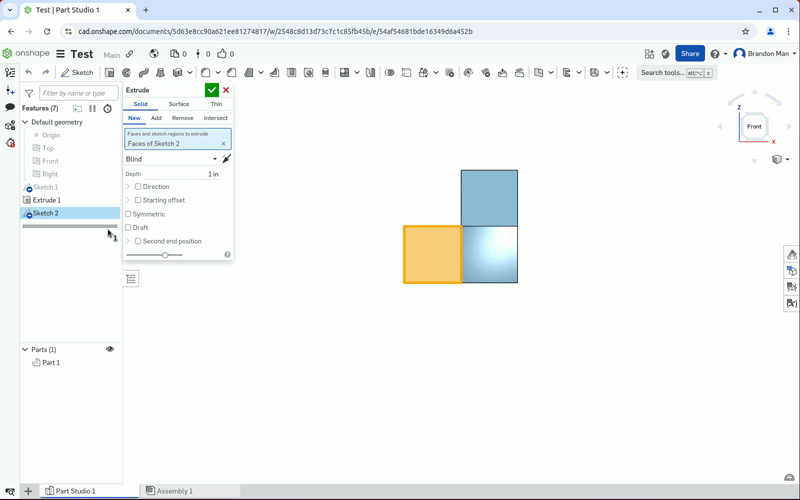
mouse_move(143, 106)
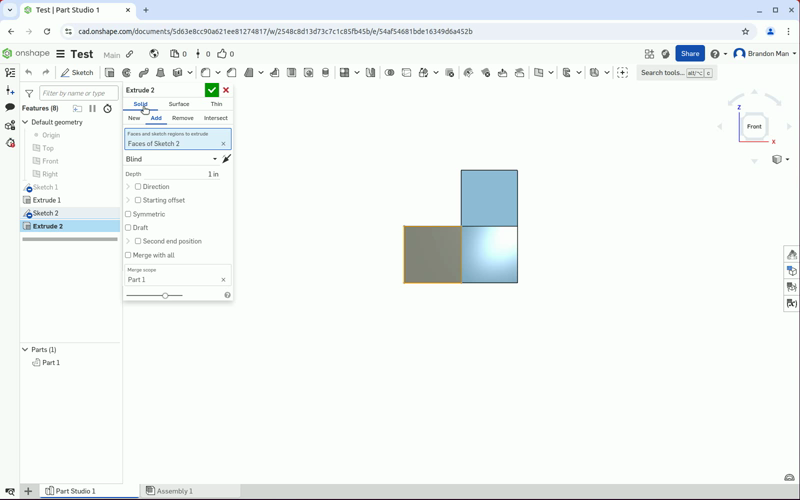
click(143, 106)
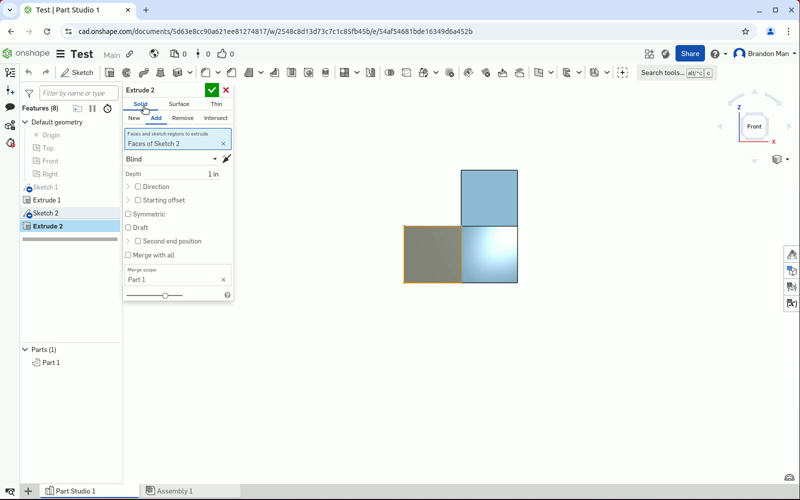
mouse_move(137, 120)
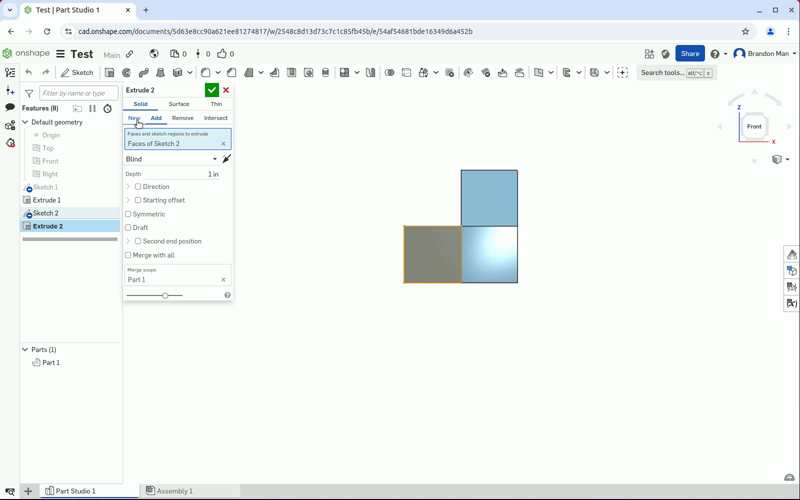
click(137, 120)
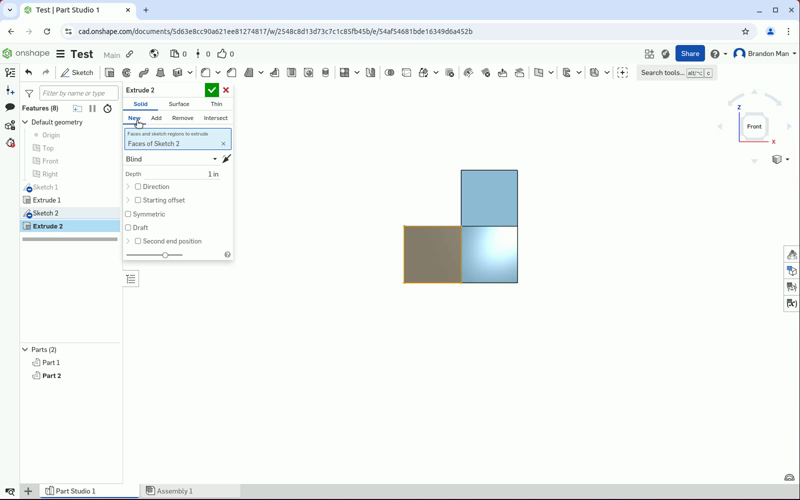
key(tab, 4)
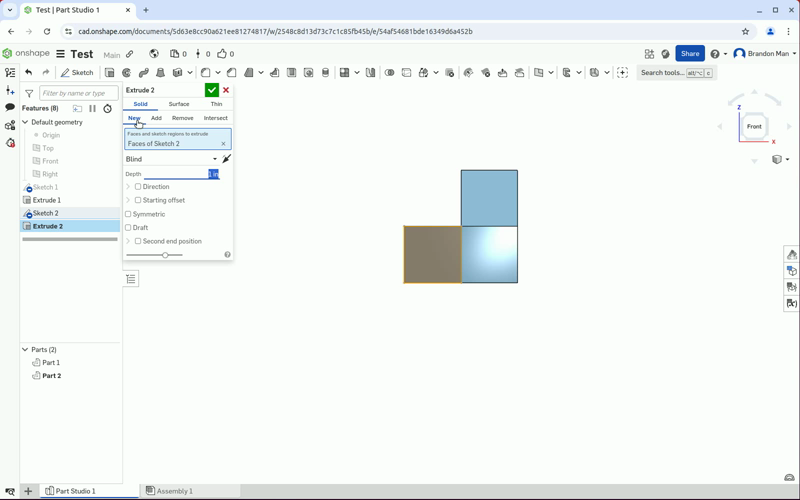
text(5.777)
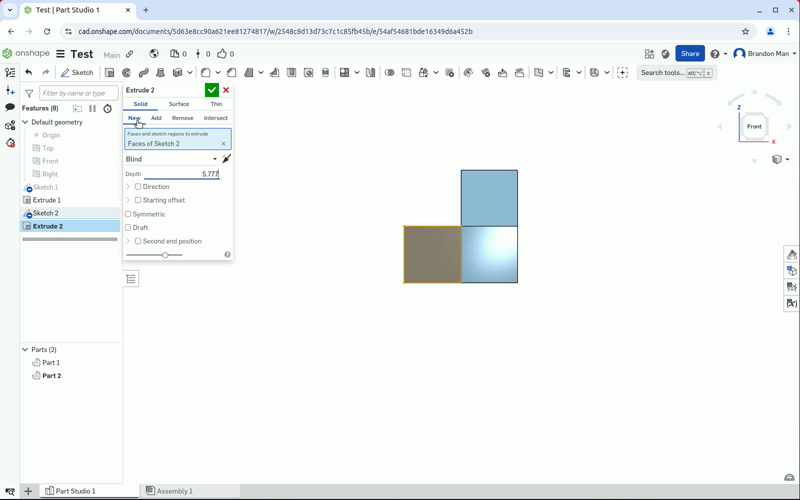
key(enter)
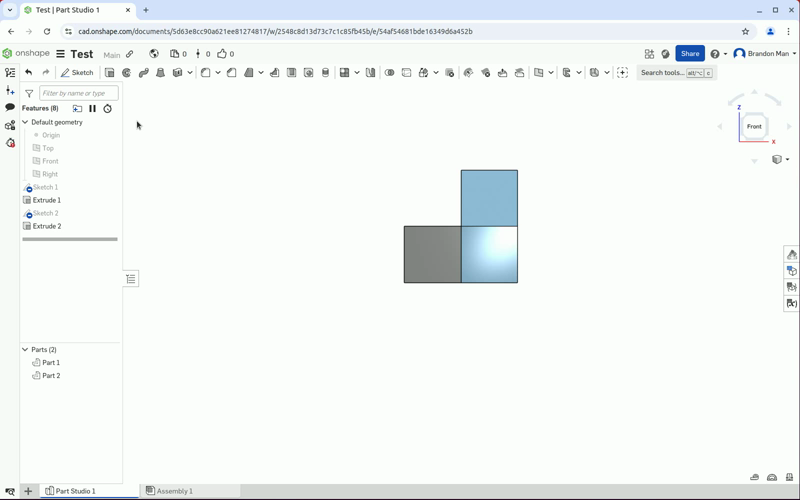
key(shift+h)
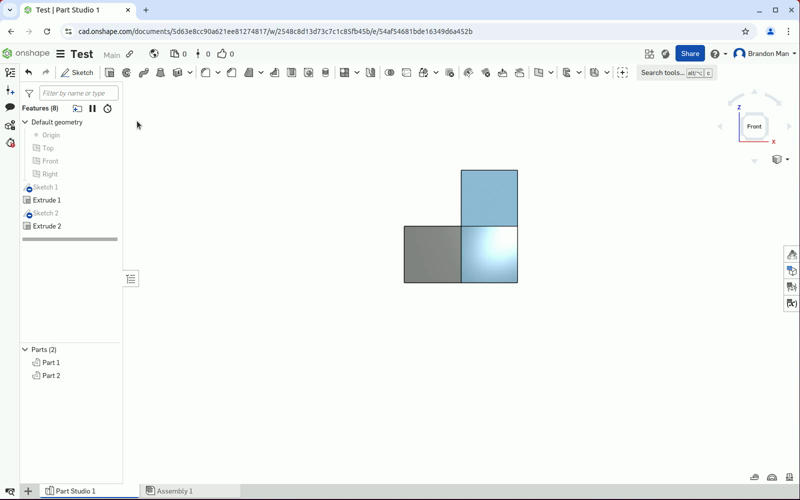
key(shift+h)
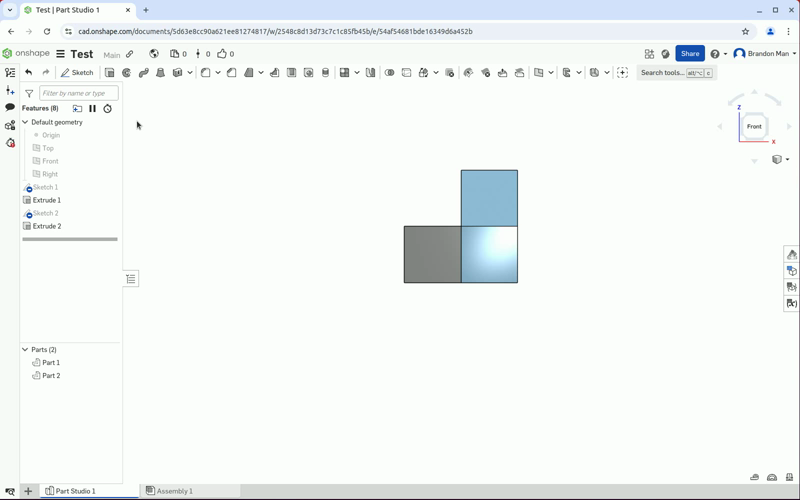
mouse_move(73, 189)
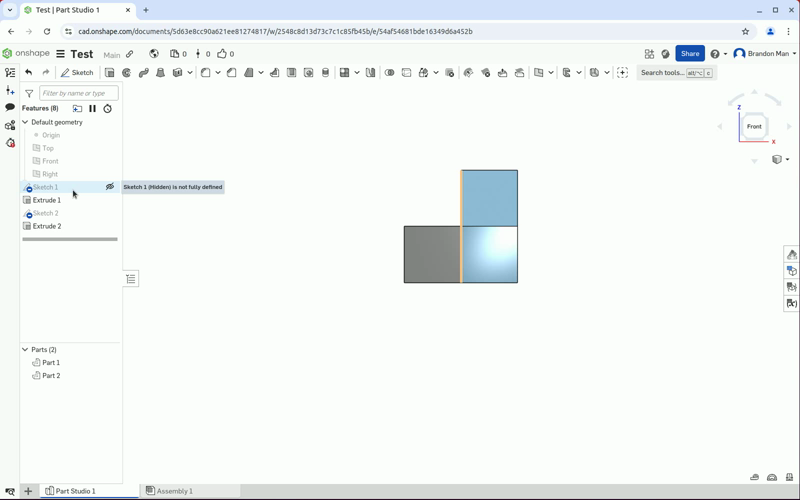
click(73, 189)
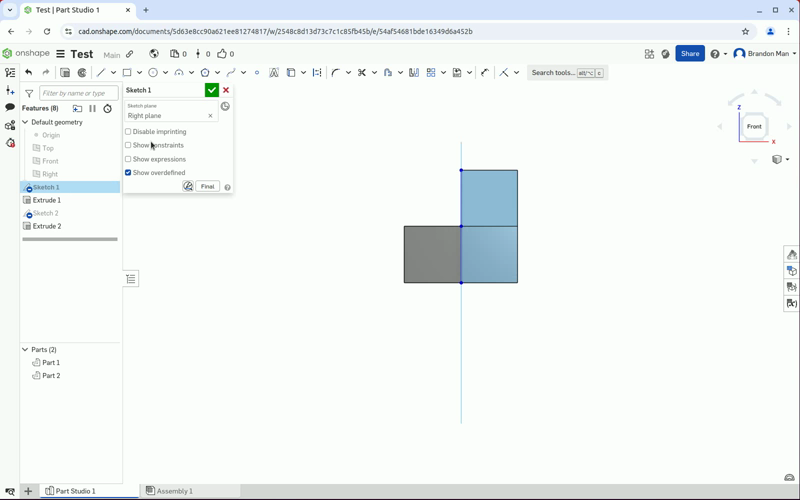
mouse_move(229, 92)
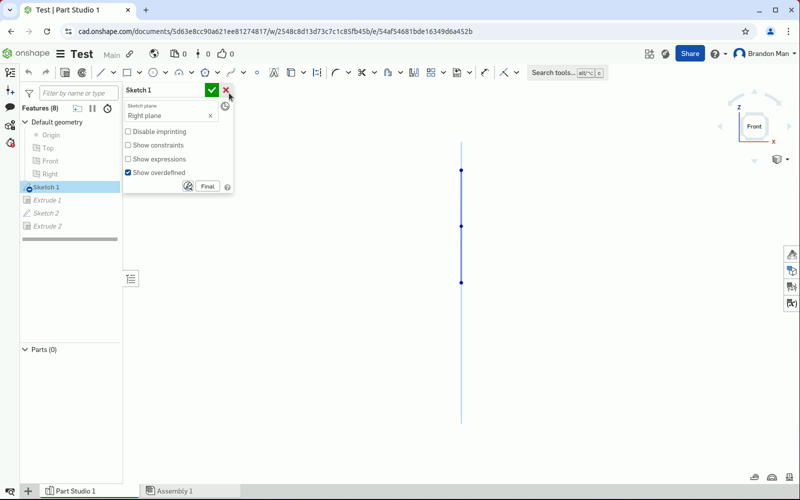
click(229, 92)
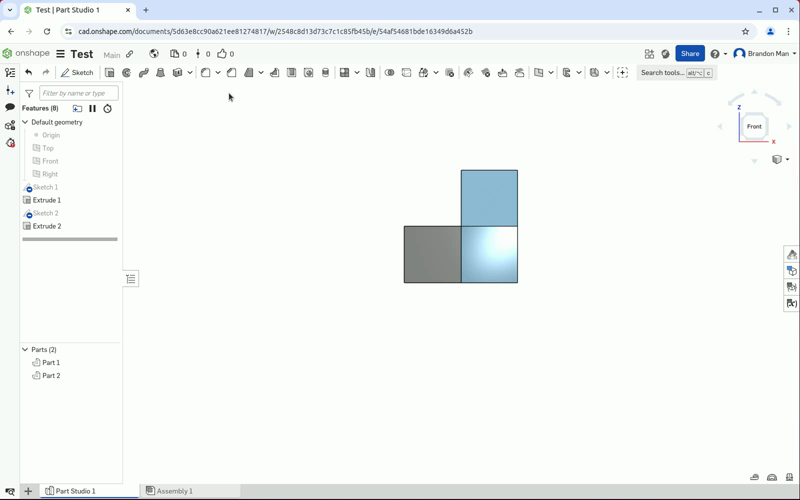
mouse_move(73, 352)
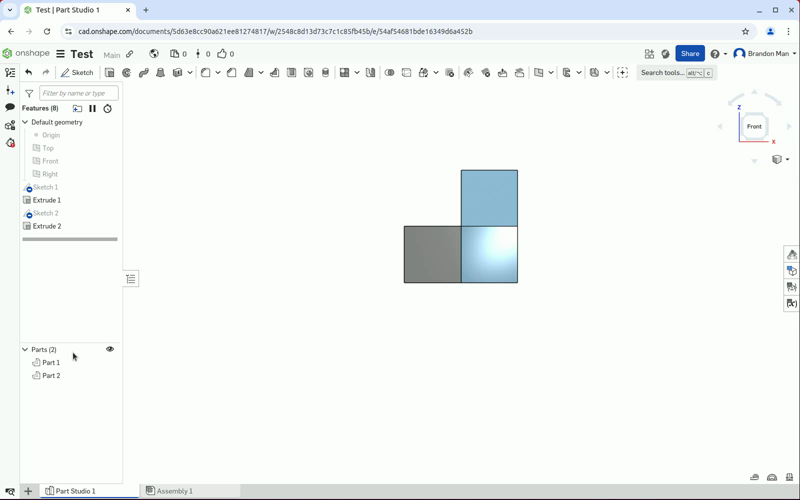
key(y)
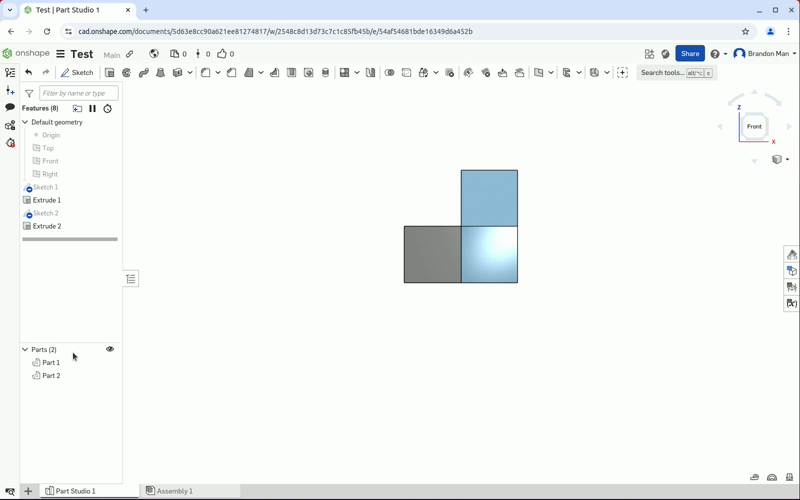
key(shift+p)
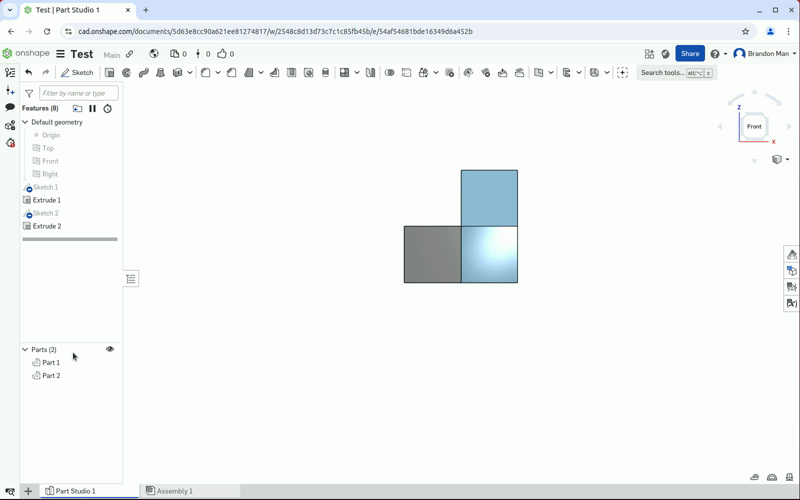
key(space)
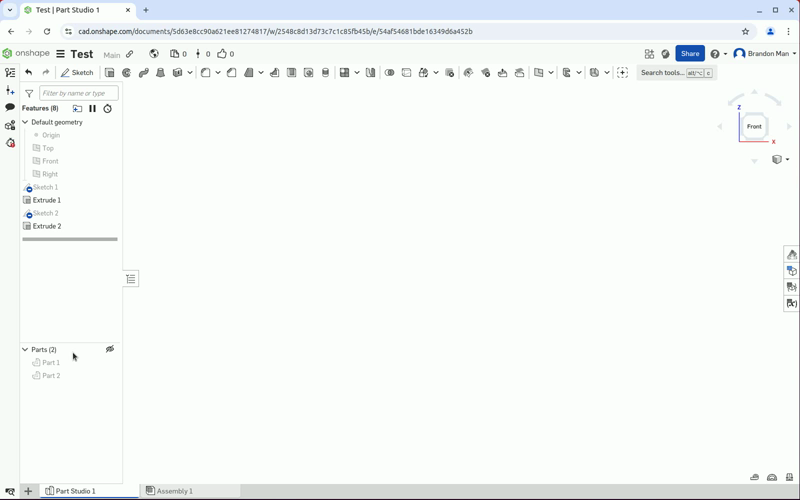
key_down(shift)
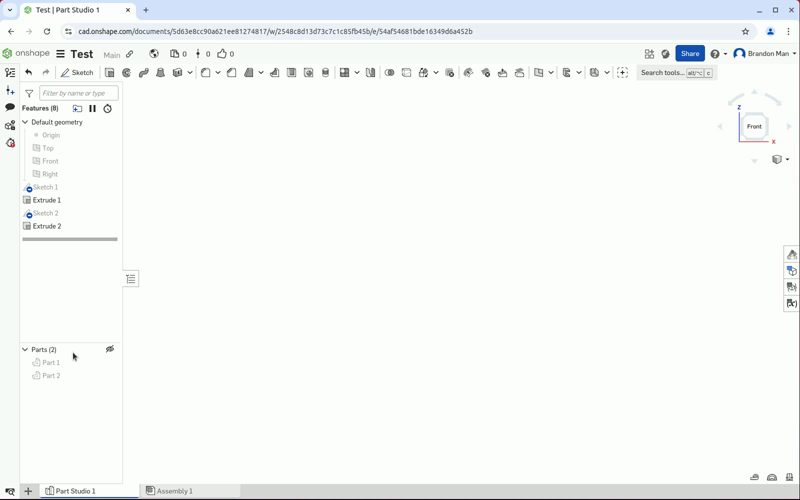
key(left)
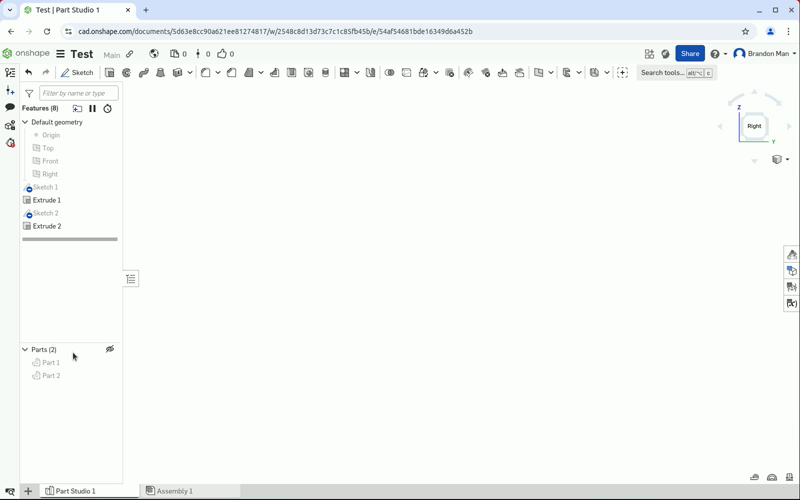
key_up(shift)
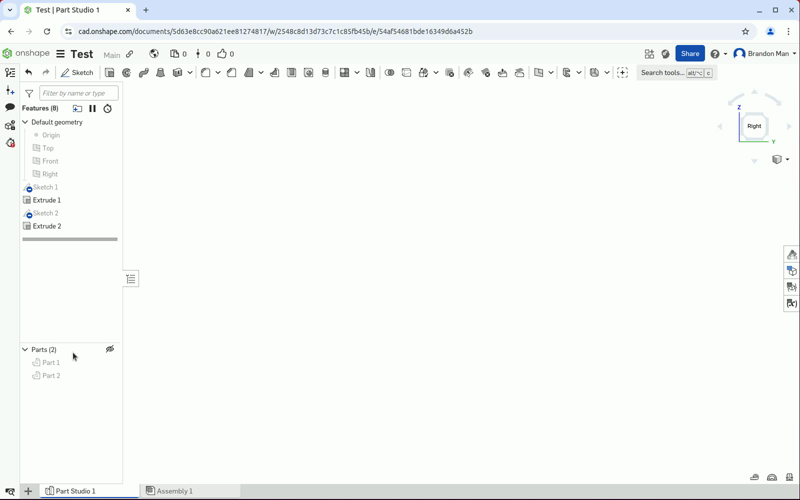
mouse_move(73, 352)
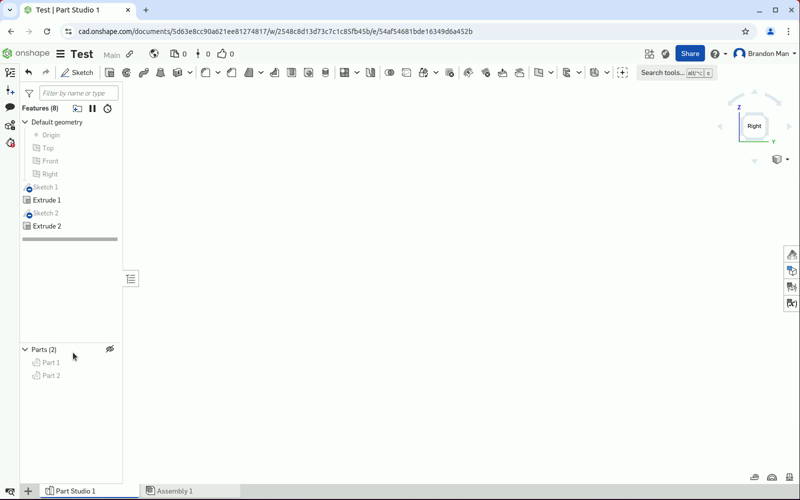
key(shift+y)
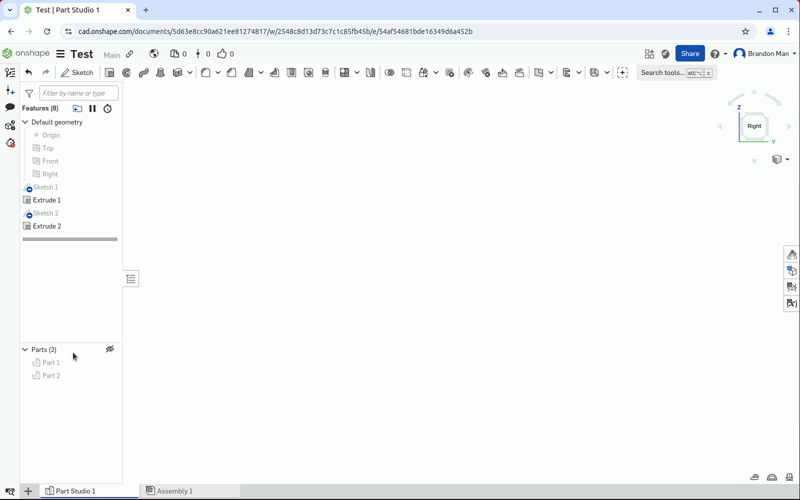
key(shift+s)
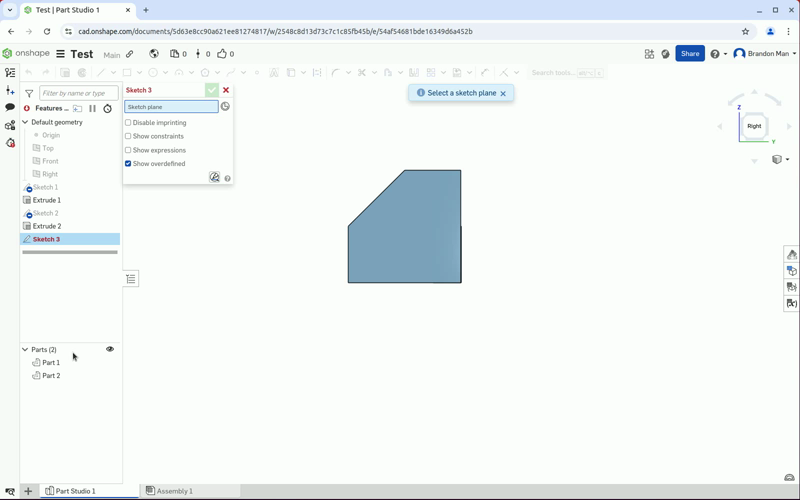
mouse_move(73, 176)
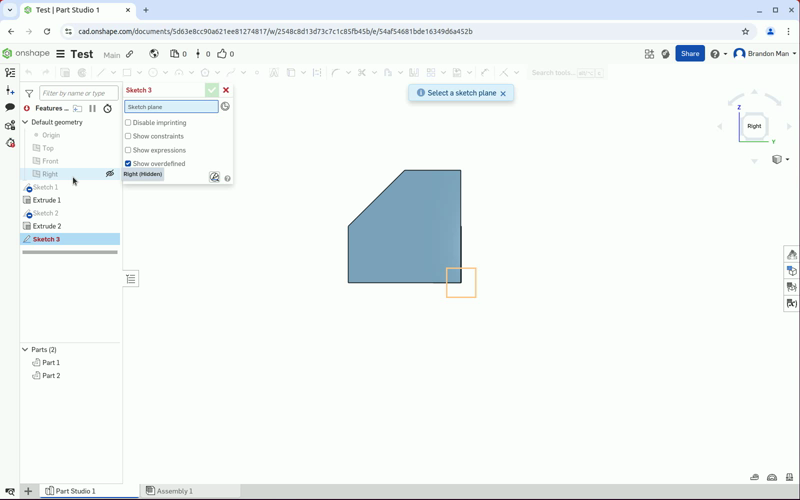
click(73, 176)
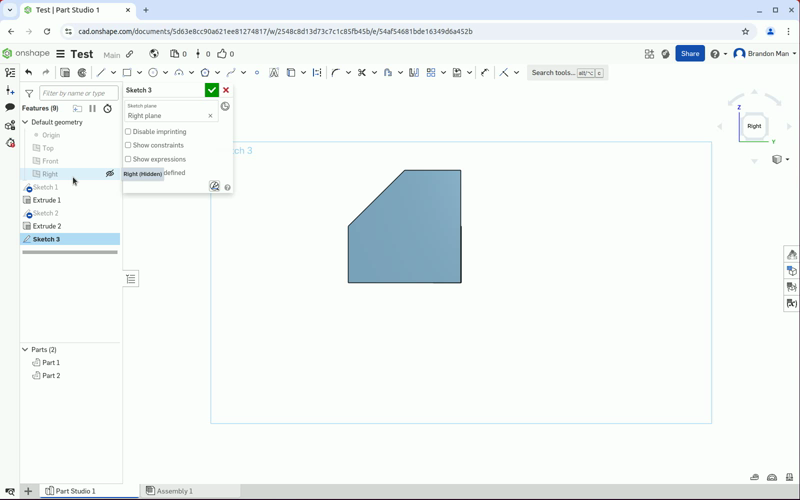
mouse_move(73, 352)
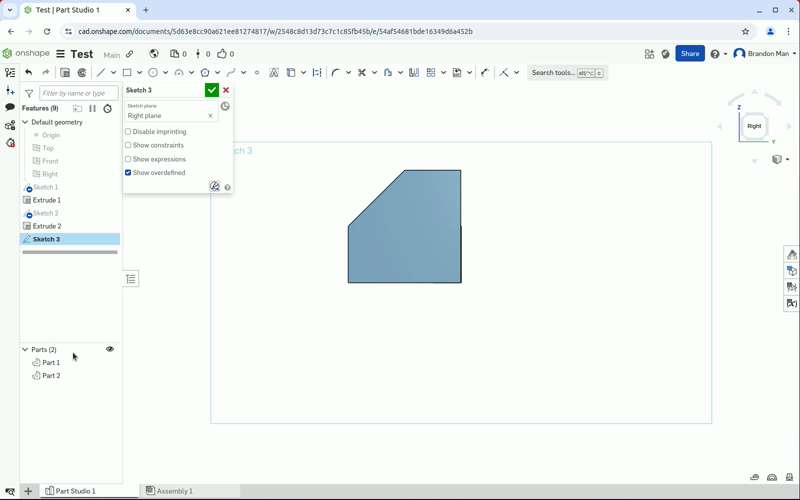
key(y)
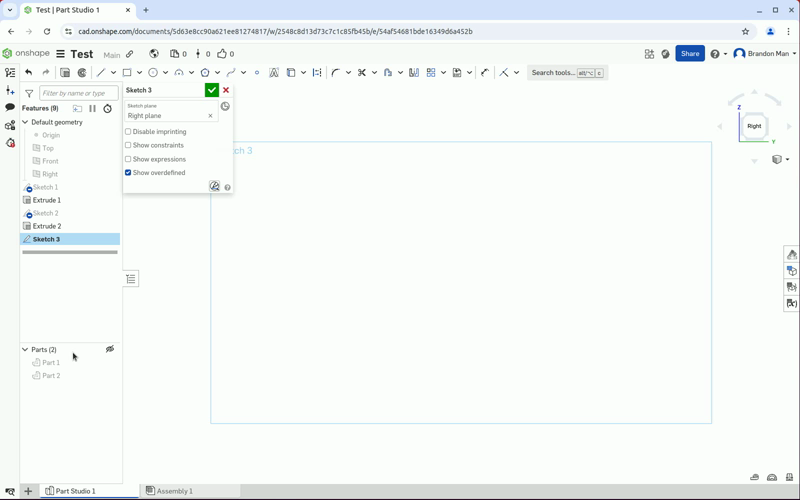
key(l)
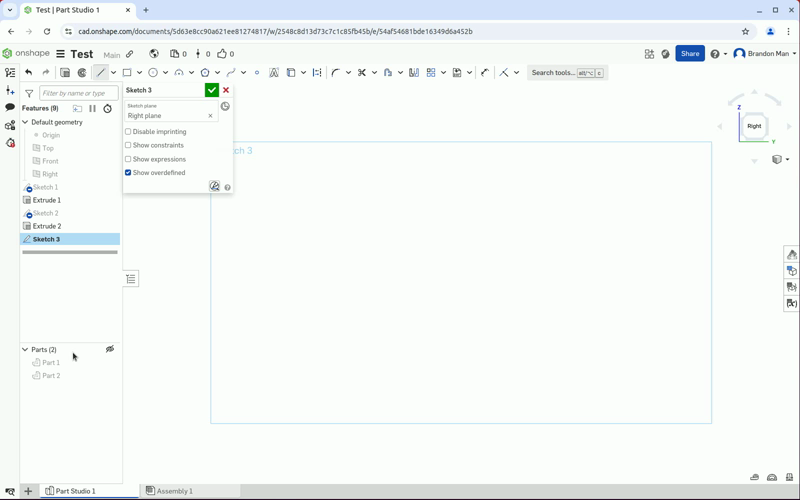
key_down(shift)
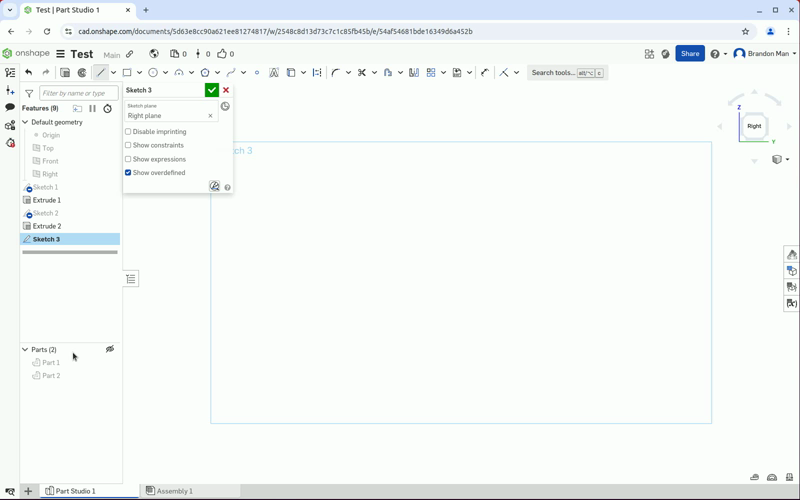
mouse_move(348, 282)
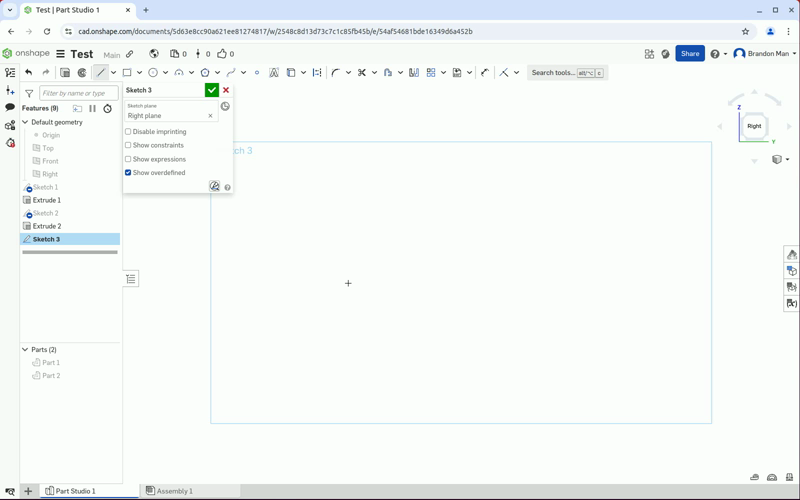
click(348, 282)
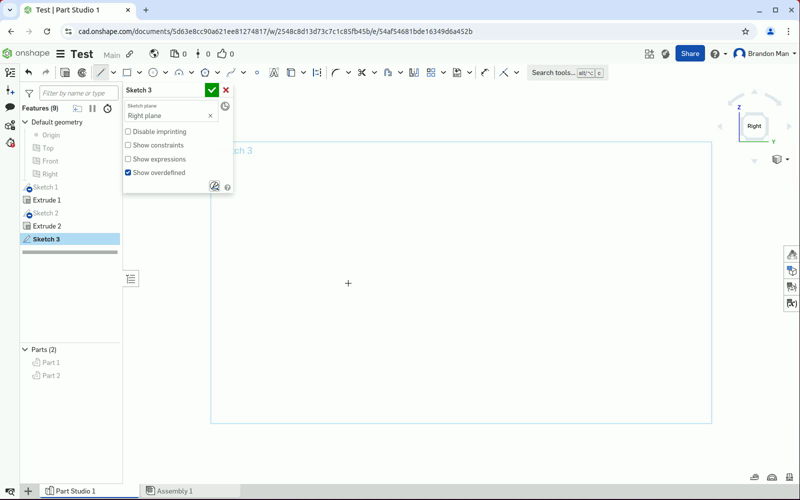
key_up(shift)
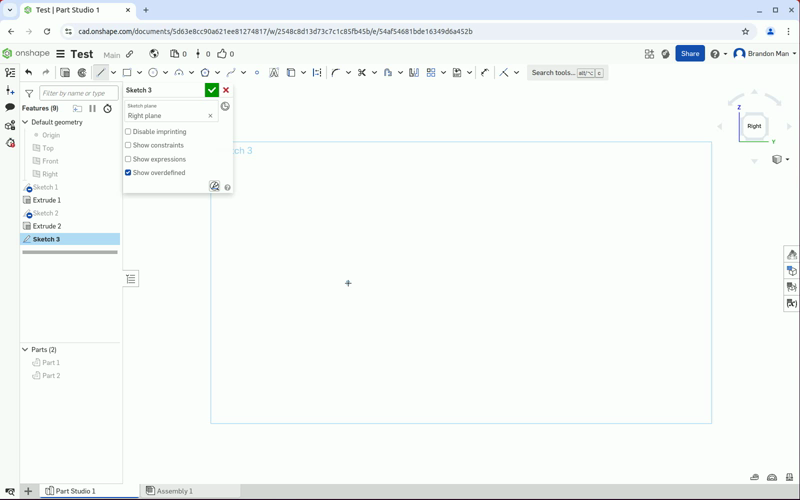
key_down(shift)
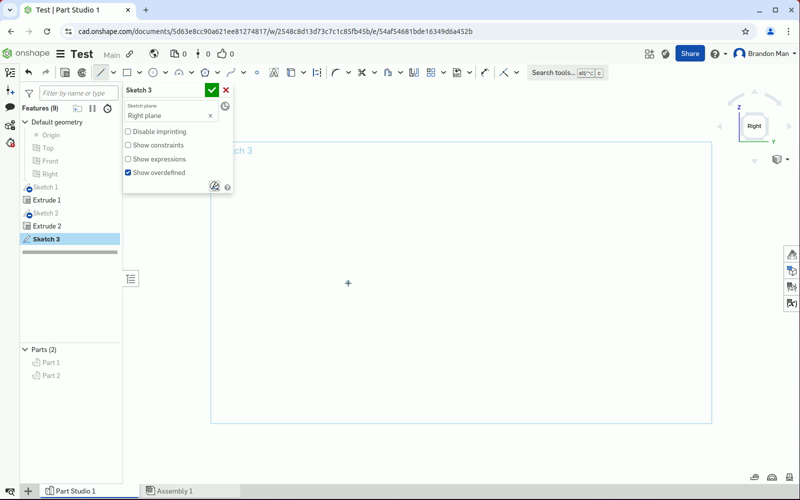
mouse_move(460, 282)
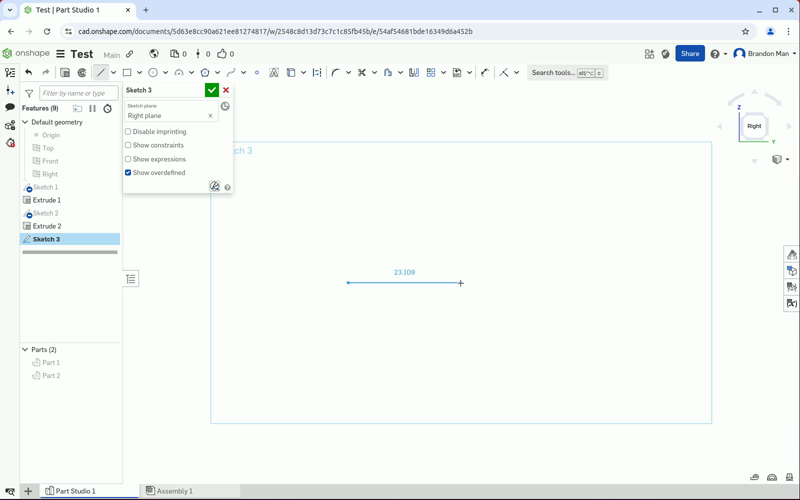
click(460, 282)
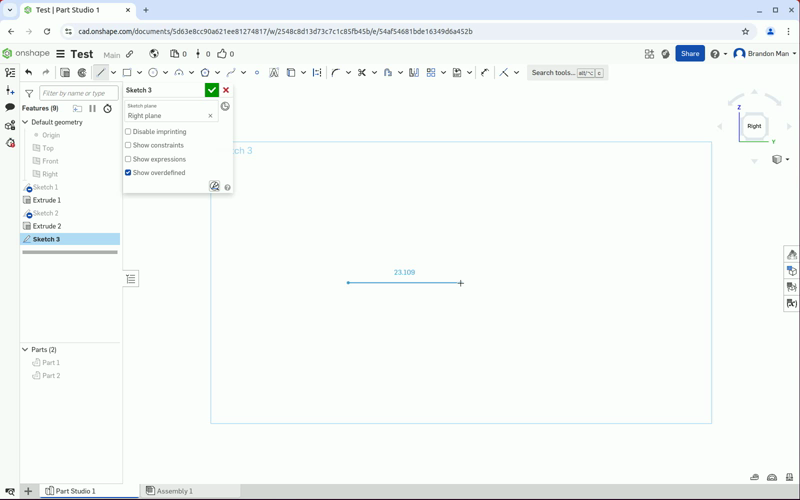
key_up(shift)
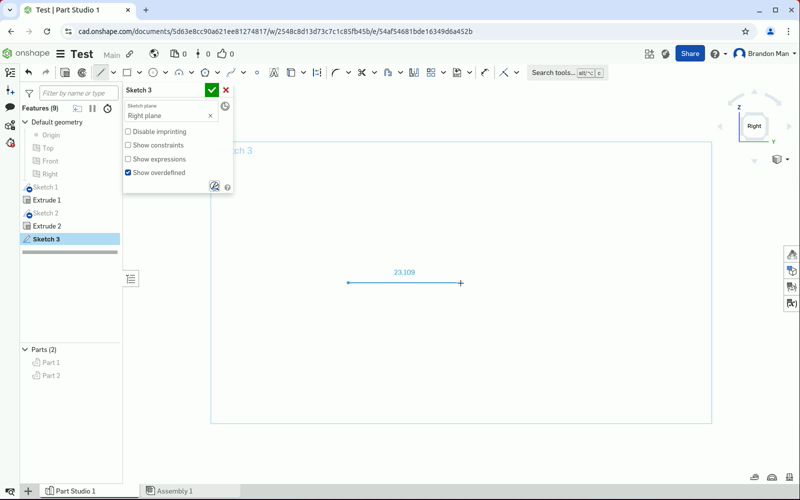
key_down(shift)
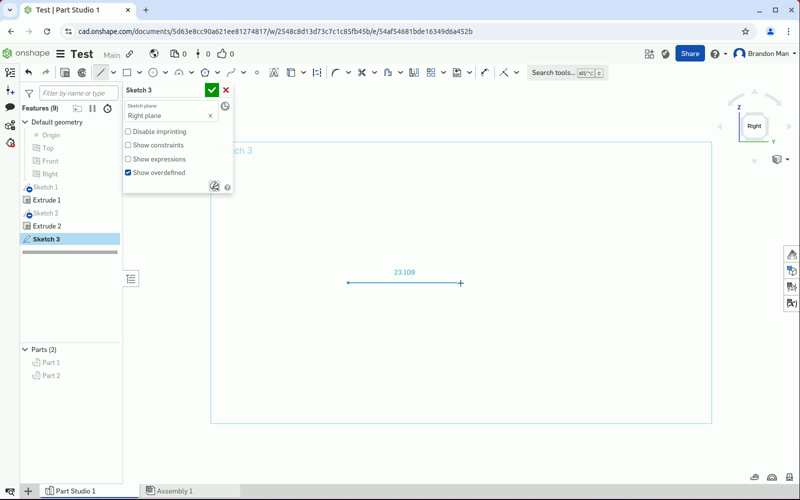
mouse_move(490, 282)
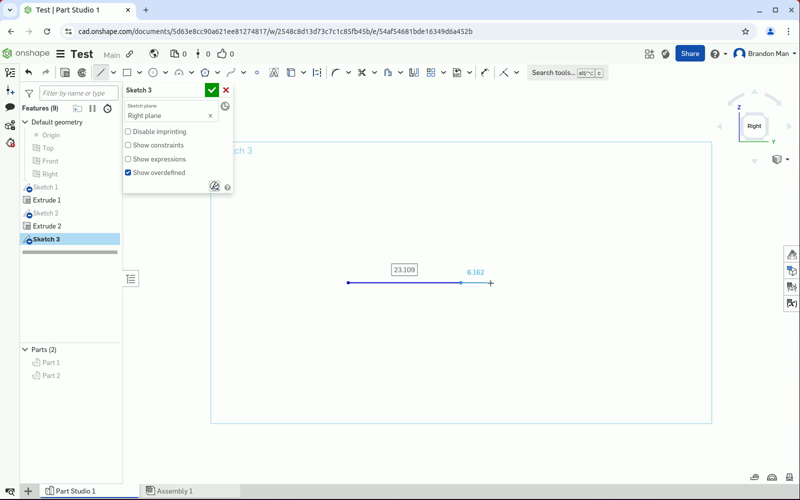
mouse_move(460, 226)
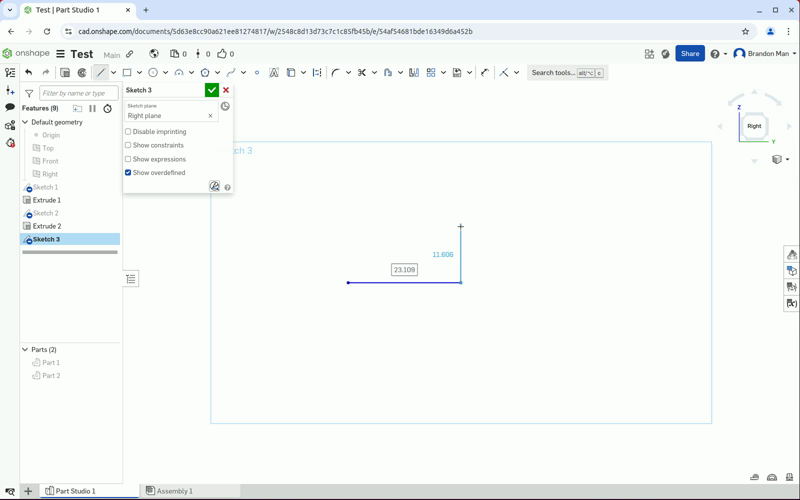
click(460, 226)
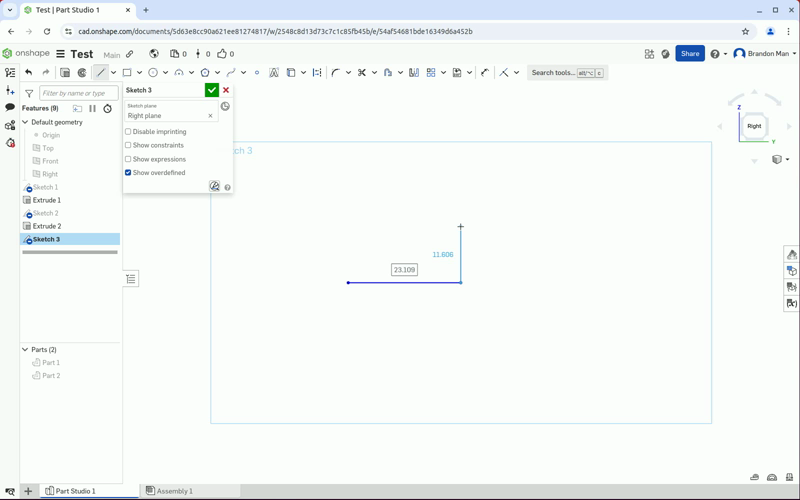
key_up(shift)
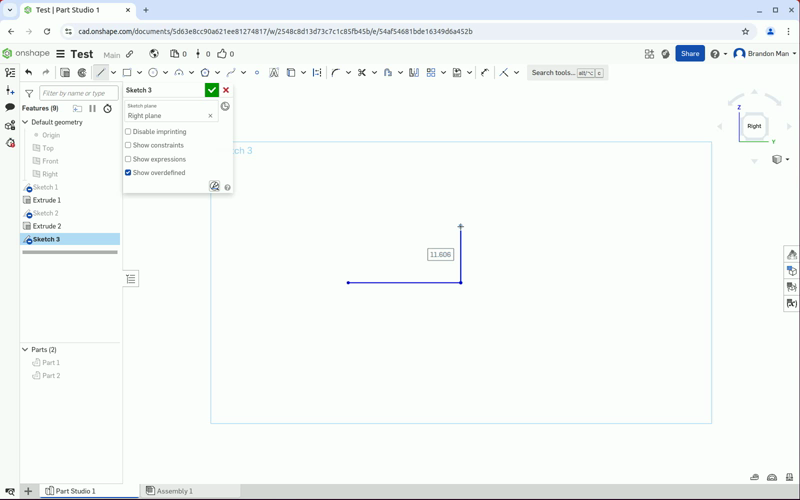
key_down(shift)
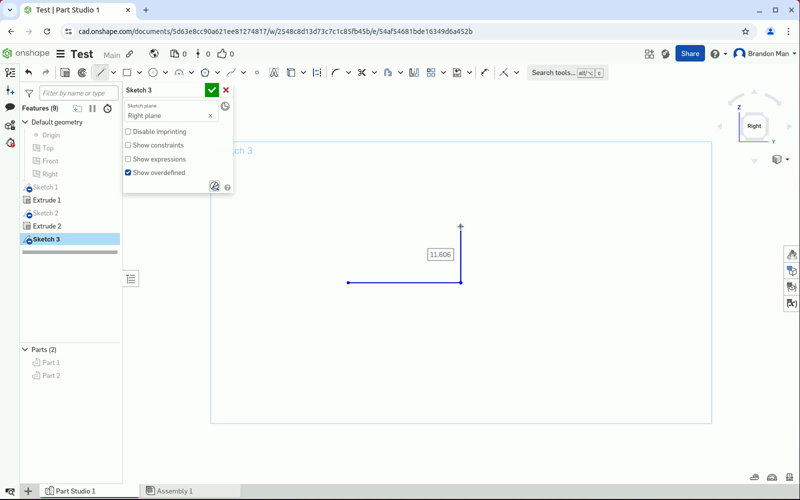
mouse_move(490, 226)
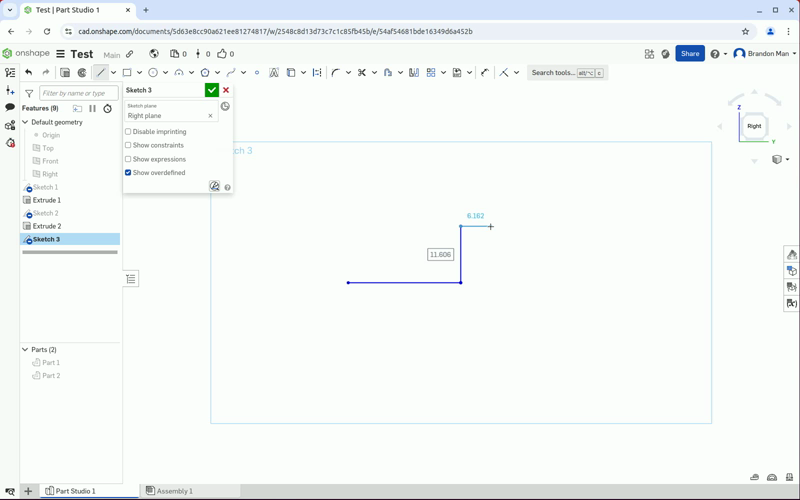
mouse_move(404, 226)
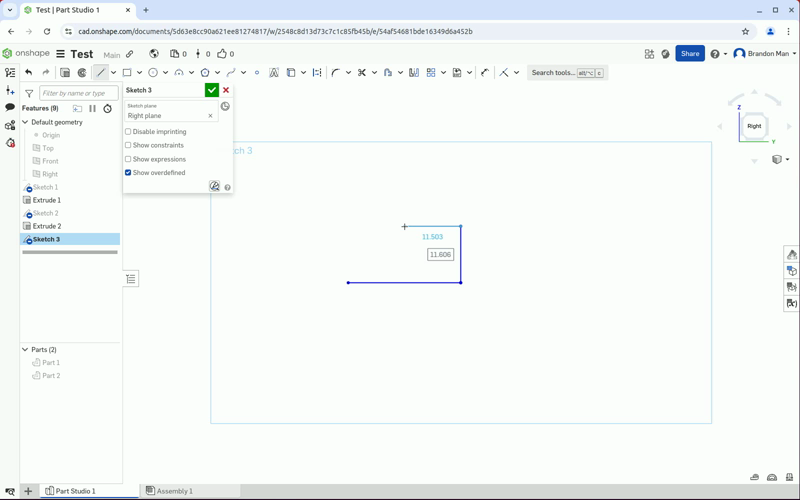
click(404, 226)
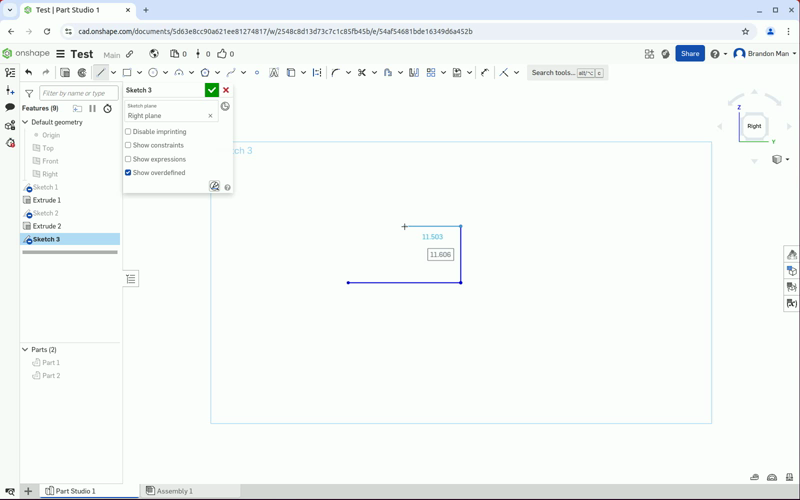
key_up(shift)
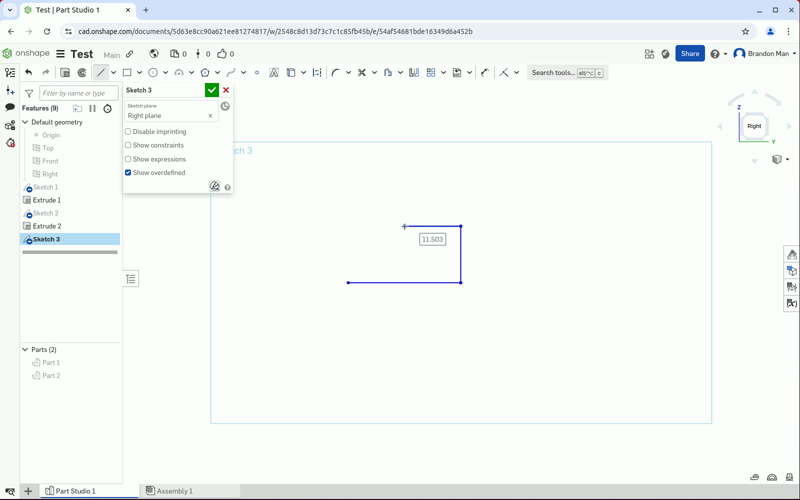
key_down(shift)
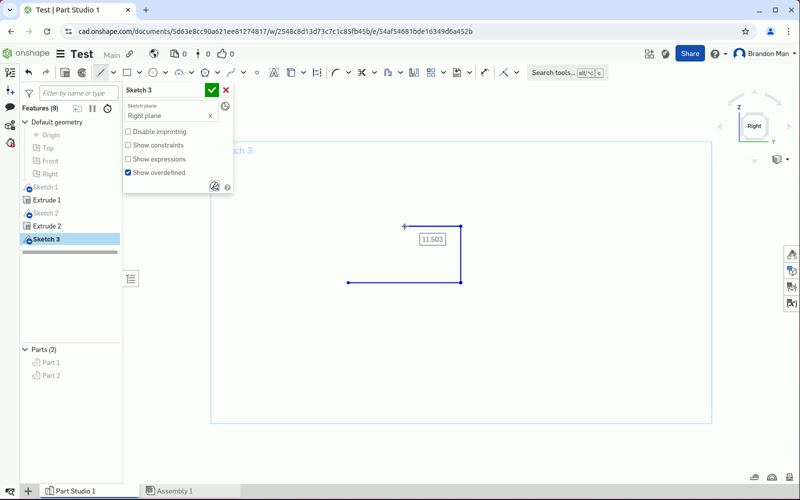
mouse_move(348, 282)
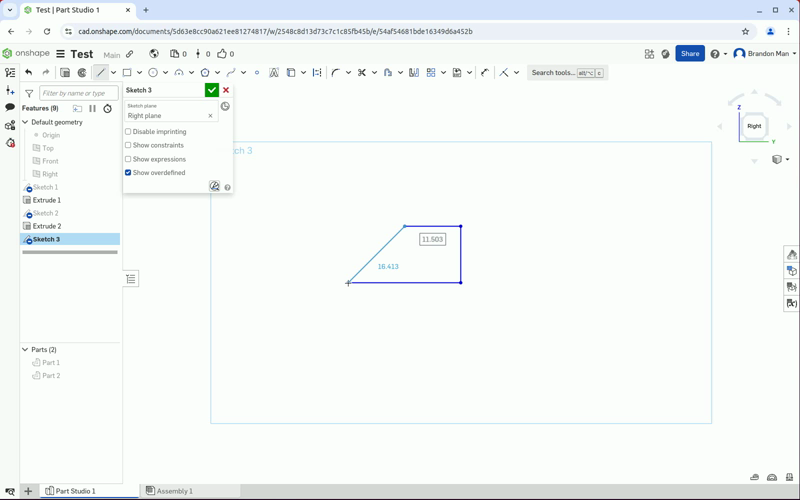
key_up(shift)
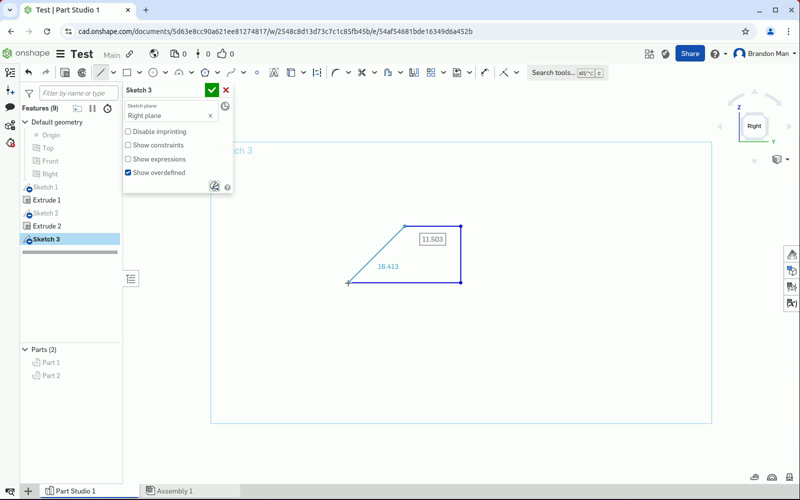
click(348, 282)
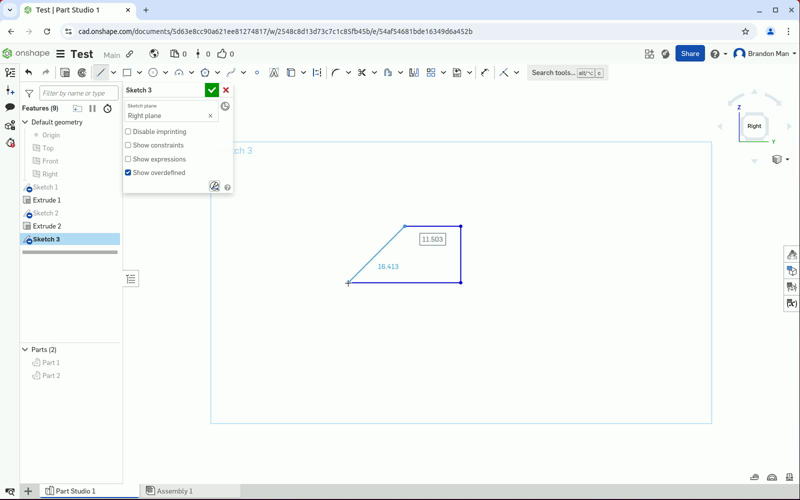
key(esc)
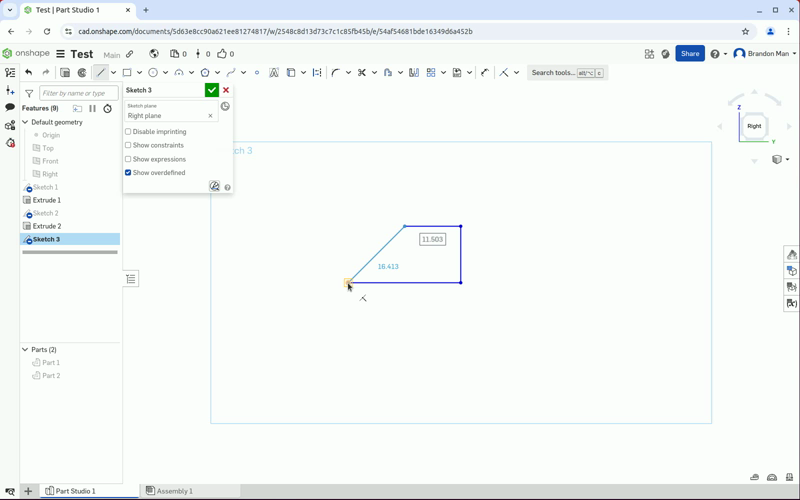
mouse_move(388, 264)
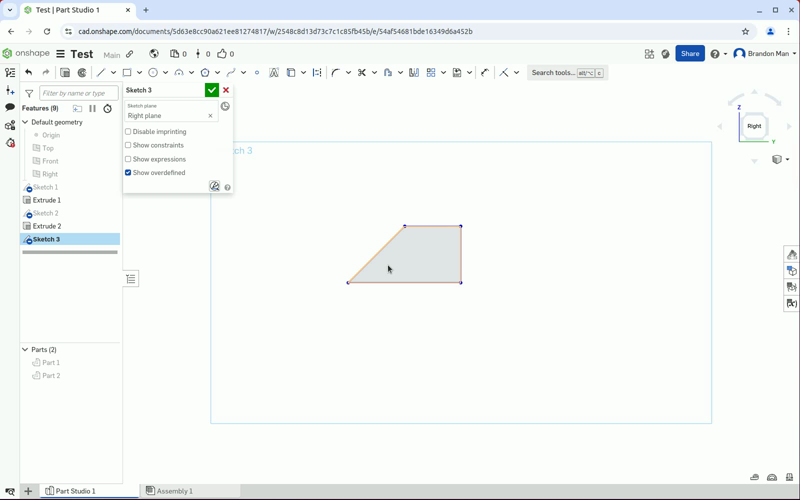
click(388, 264)
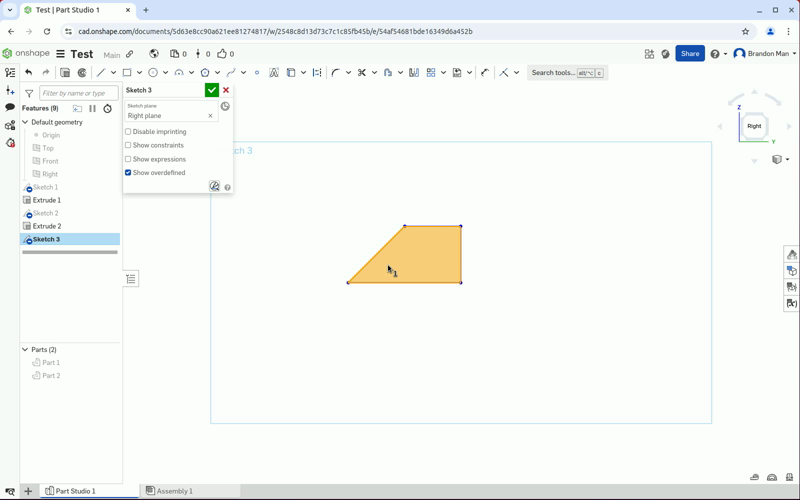
mouse_move(73, 352)
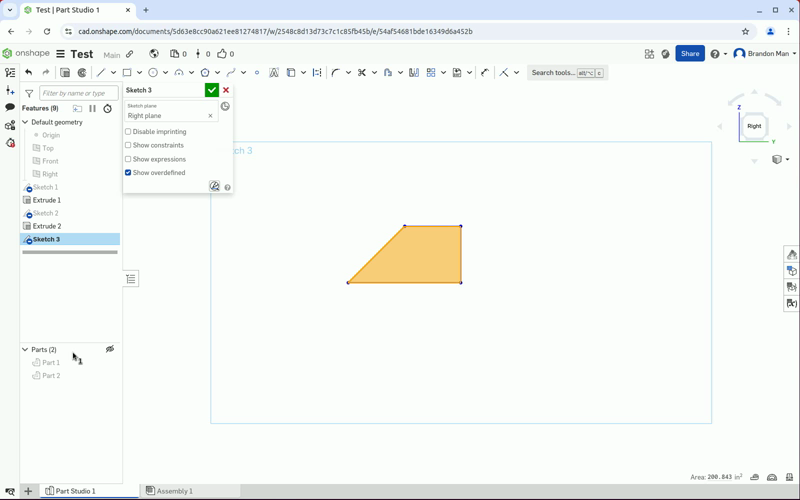
key(shift+y)
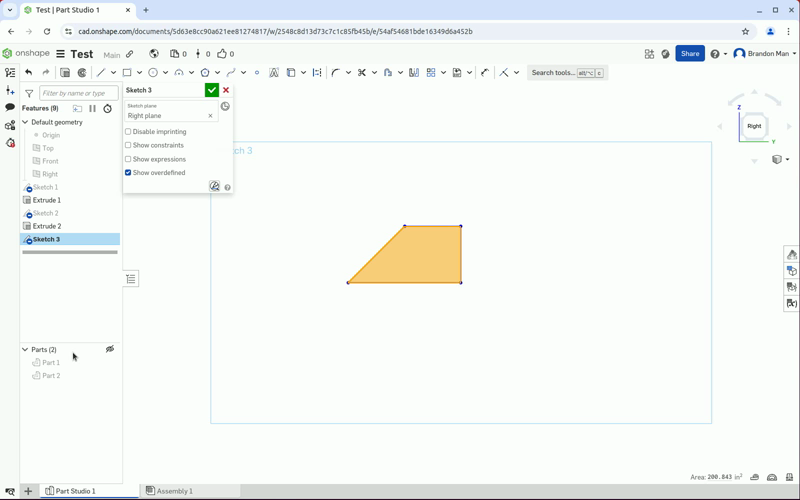
key(shift+e)
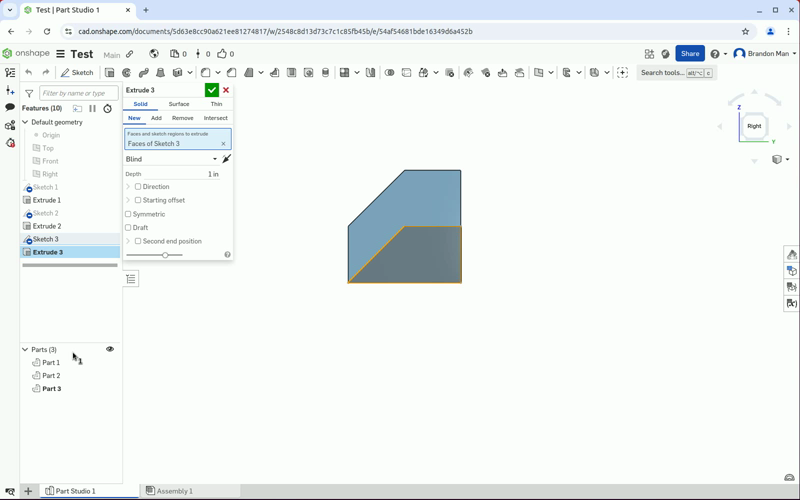
mouse_move(143, 106)
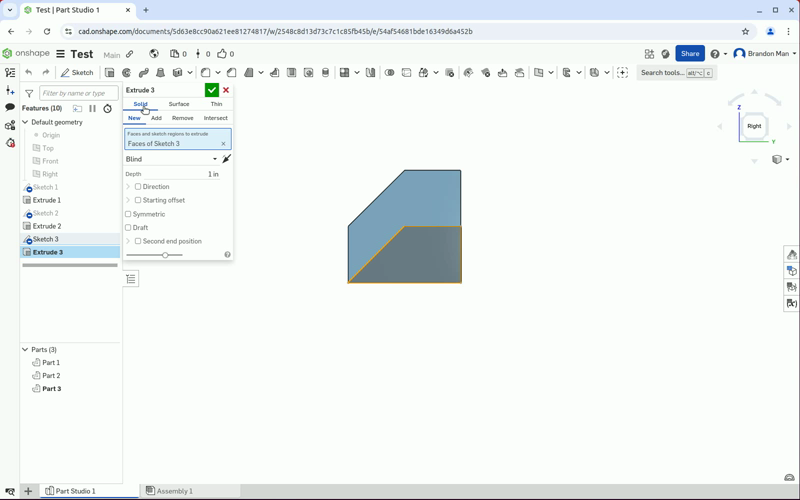
click(143, 106)
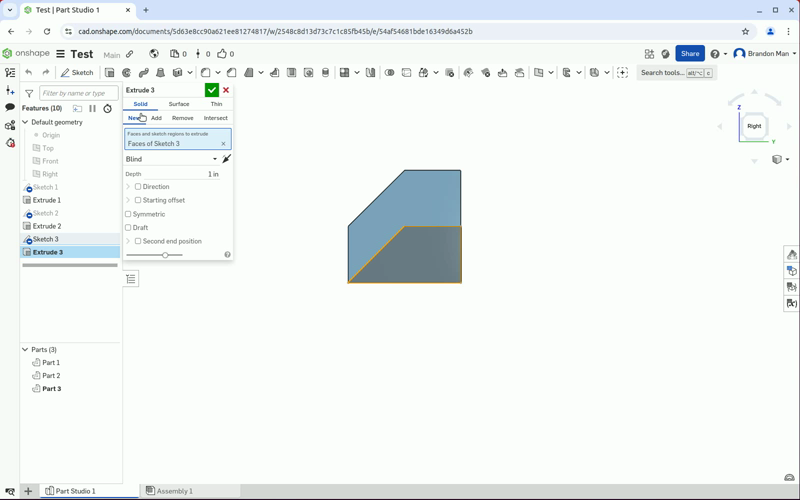
mouse_move(137, 120)
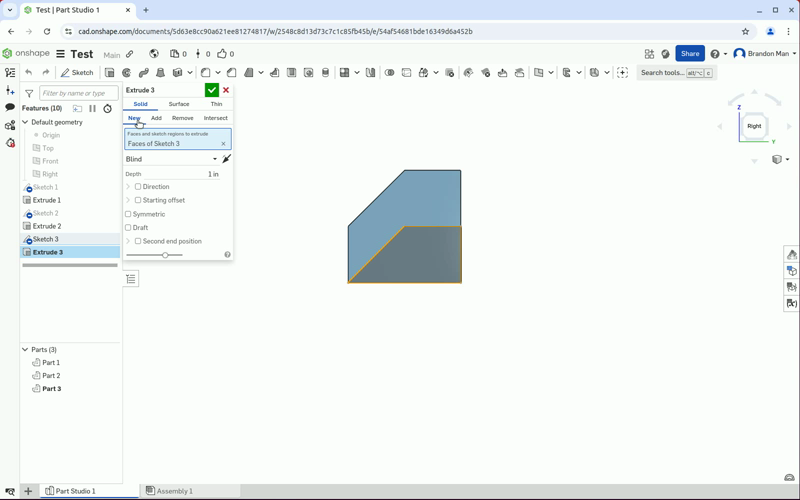
click(137, 120)
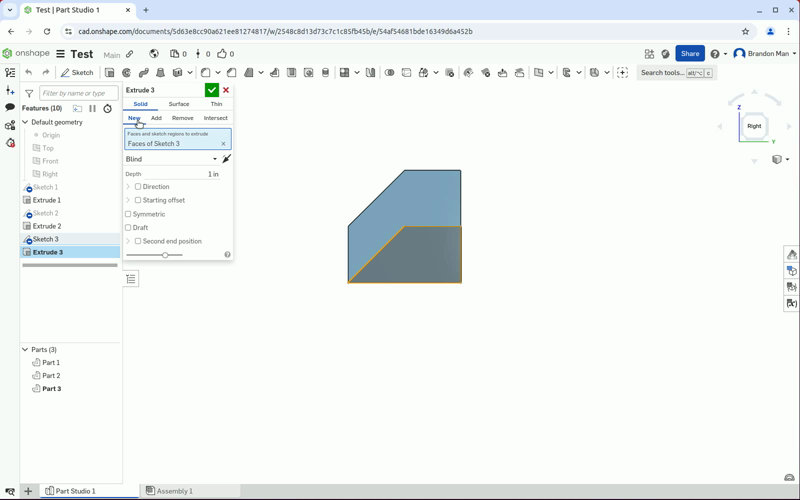
key(tab, 4)
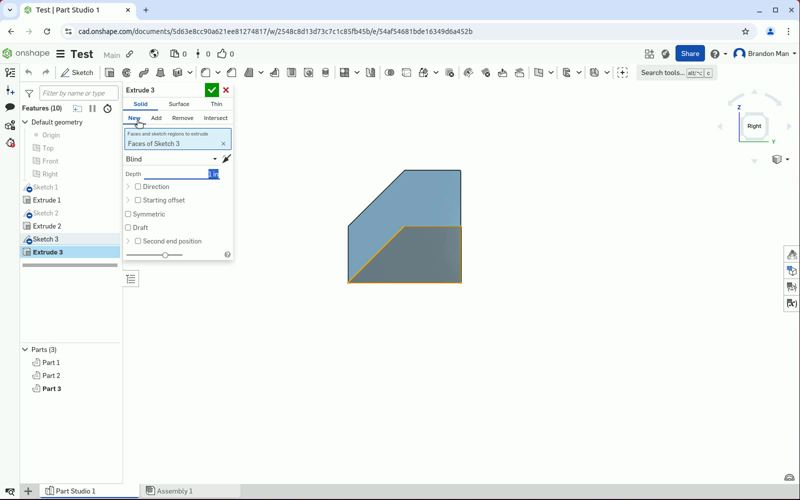
text(-23.108)
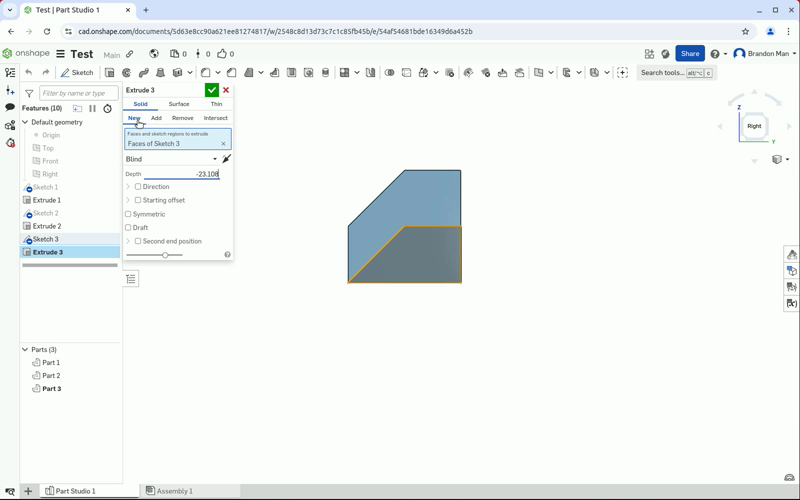
key(tab, 3)
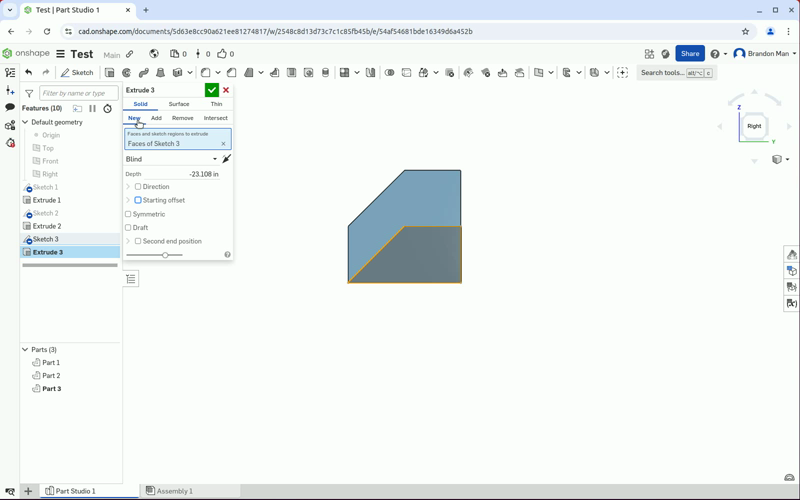
key(tab, 2)
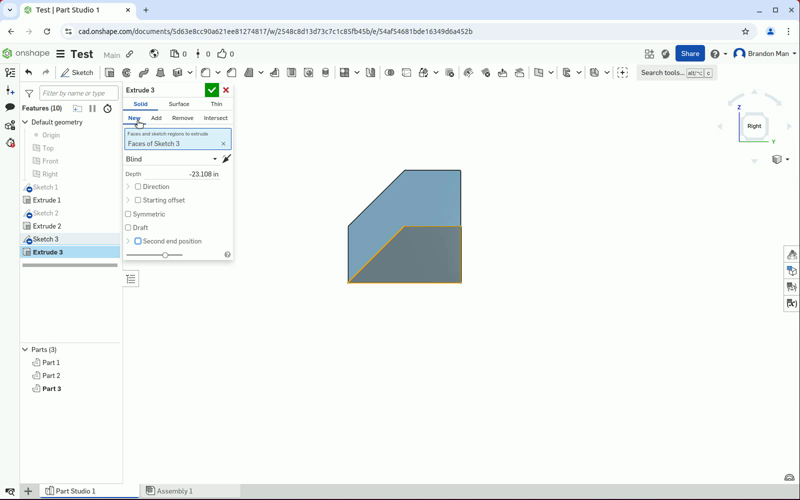
key(space)
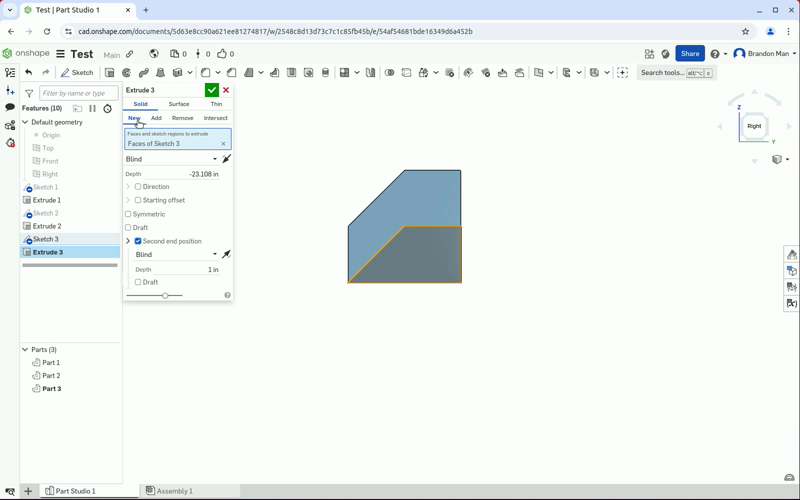
key(tab, 3)
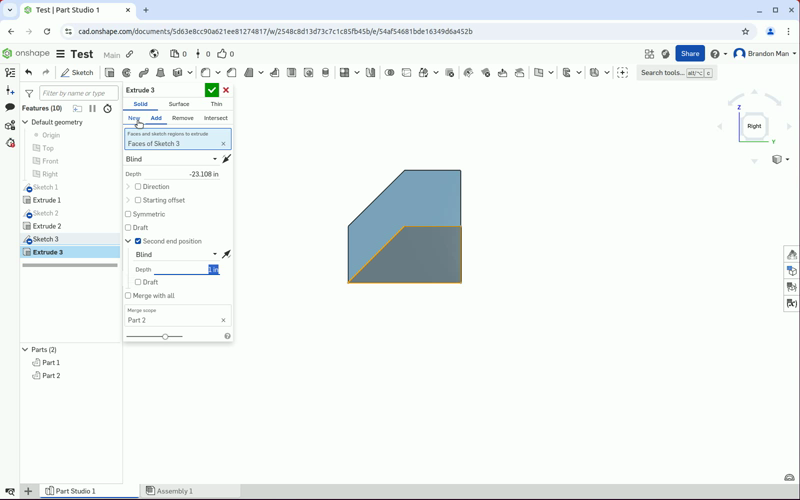
text(11.554)
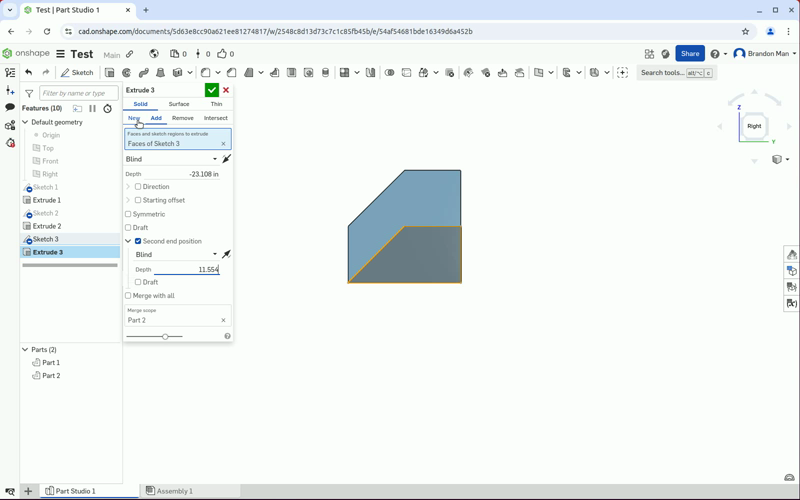
key(enter)
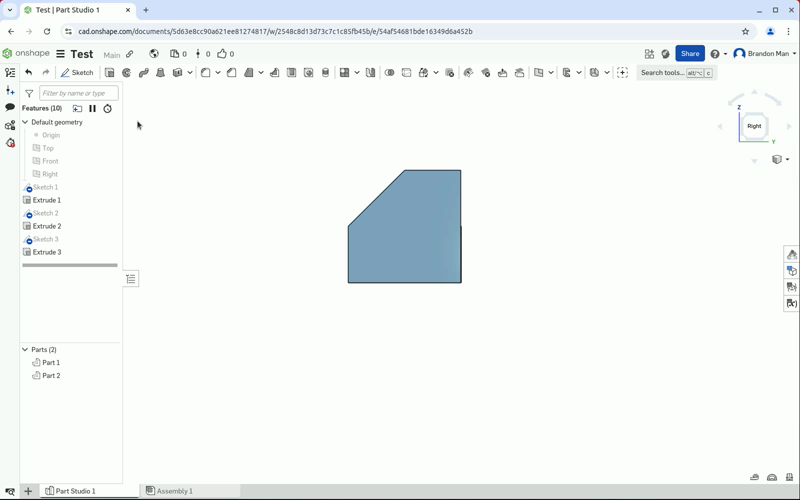
key(shift+h)
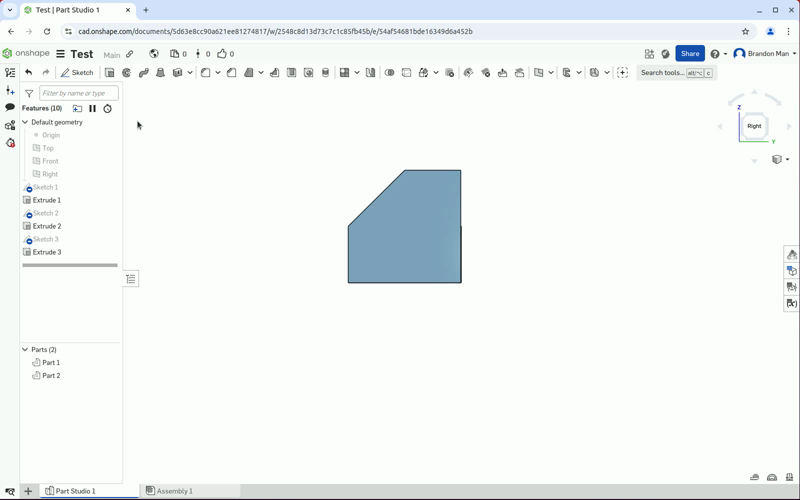
key(shift+h)
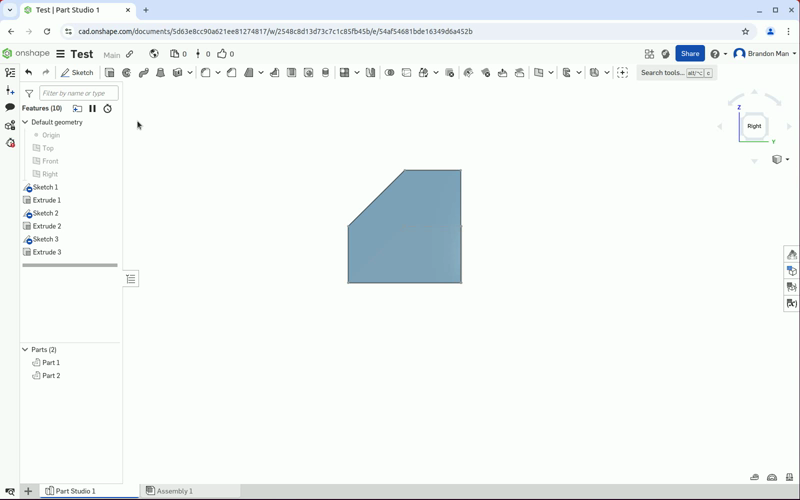
key(shift+7)
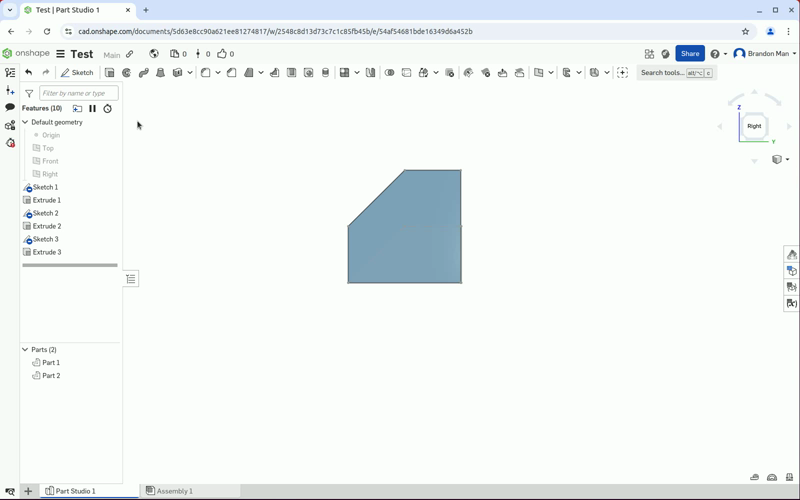
key(right, 2)
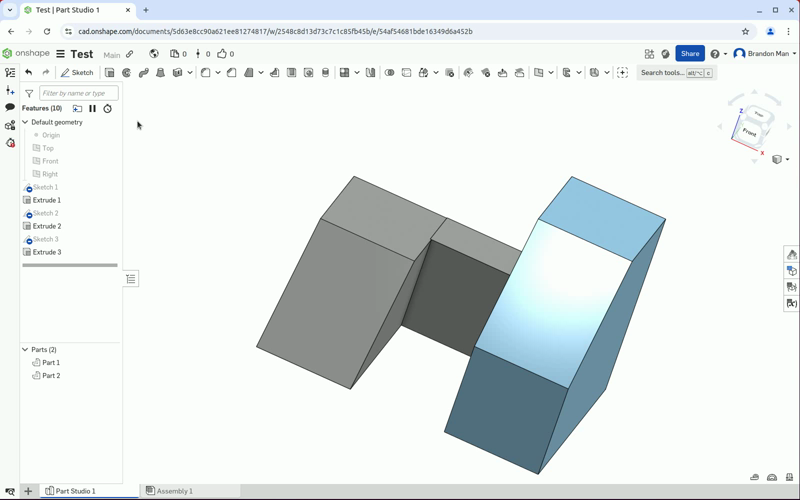
key(down, 2)
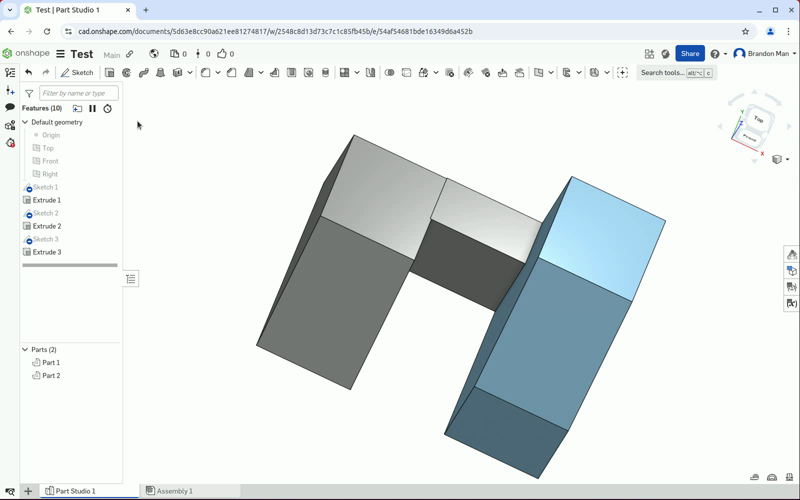
key(up, 2)
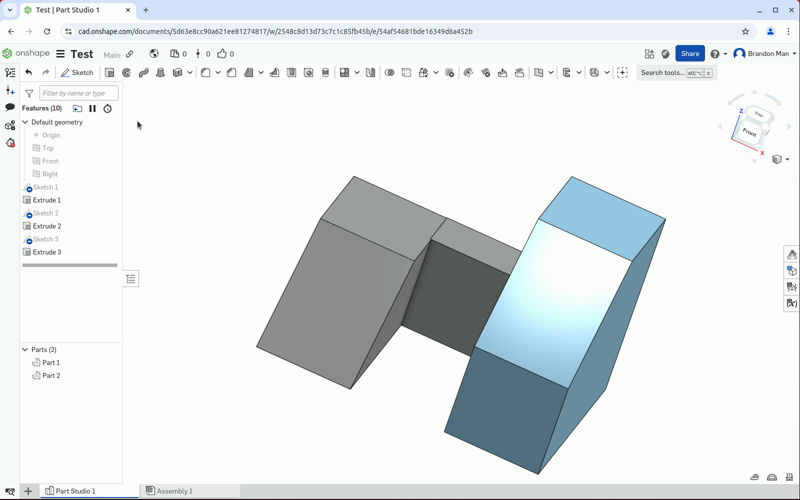
key(left, 2)
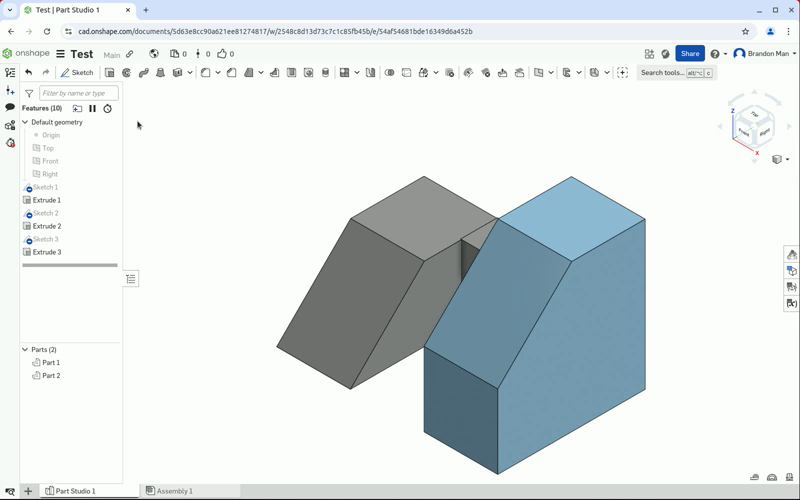
mouse_move(73, 189)
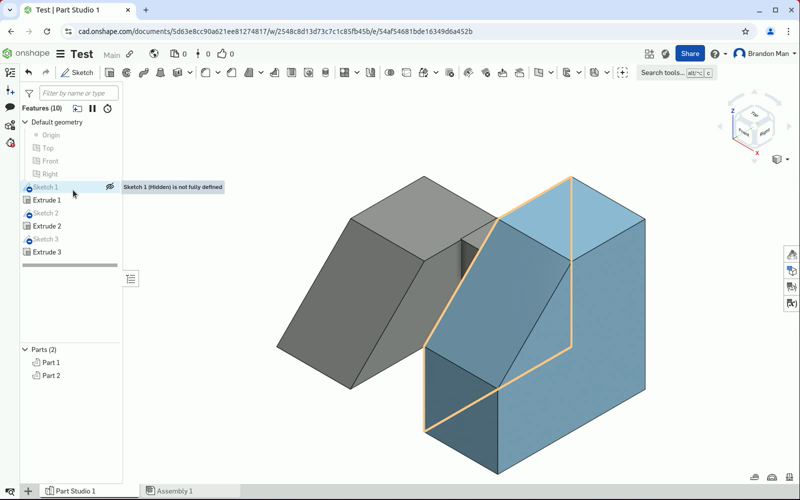
click(73, 189)